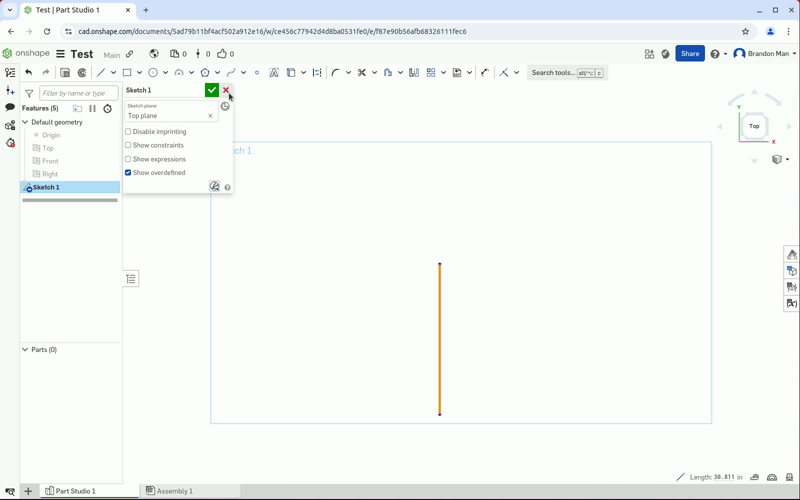
key(shift+h)
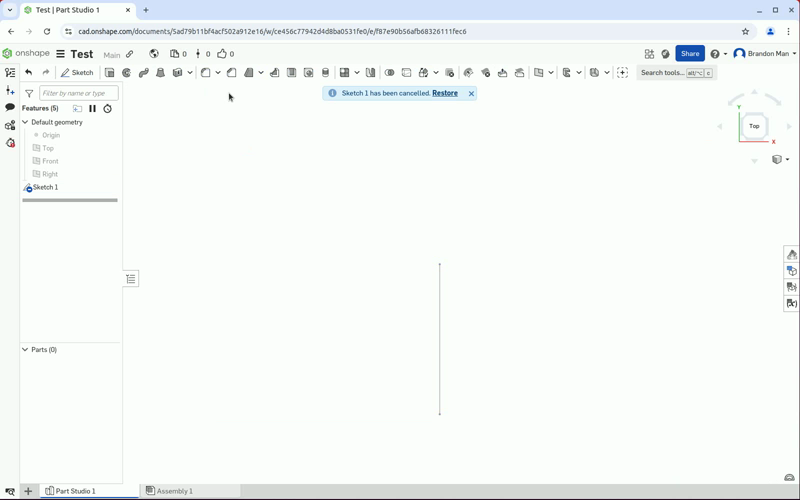
key(shift+s)
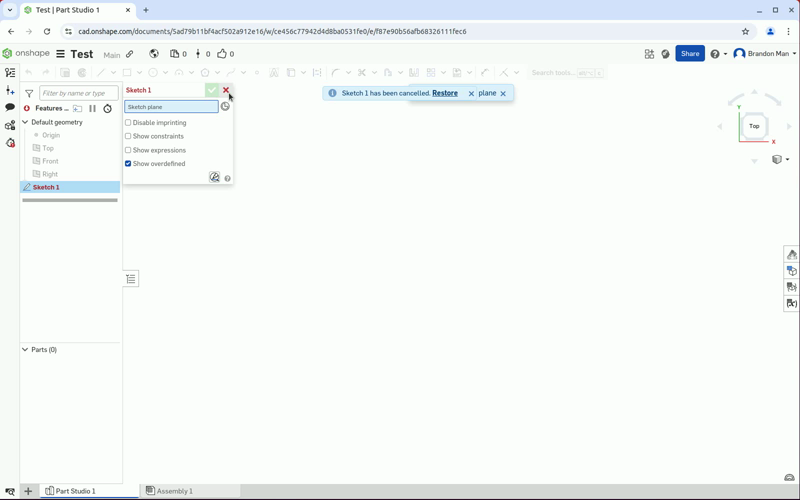
mouse_move(73, 150)
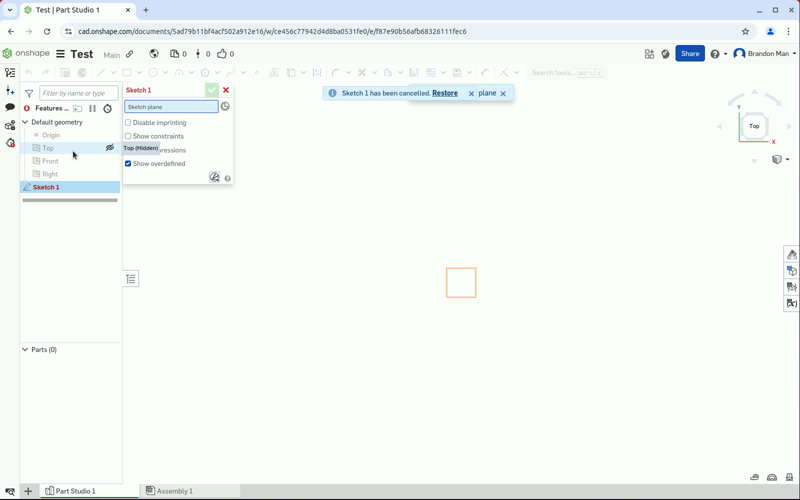
click(73, 150)
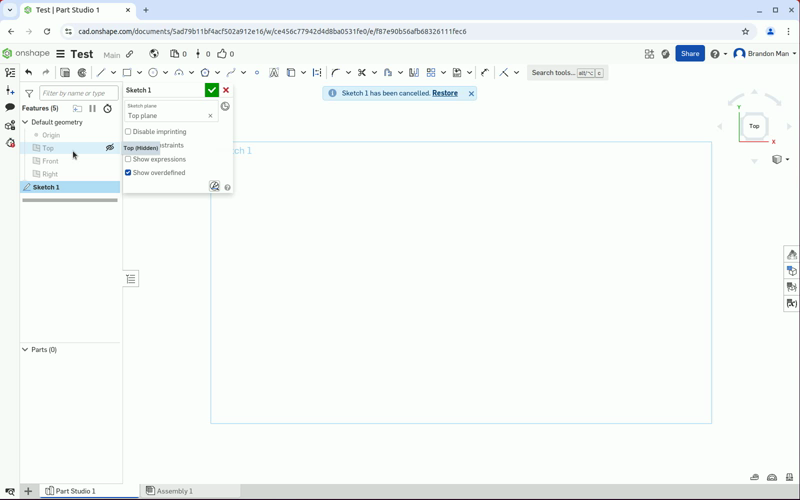
mouse_move(73, 352)
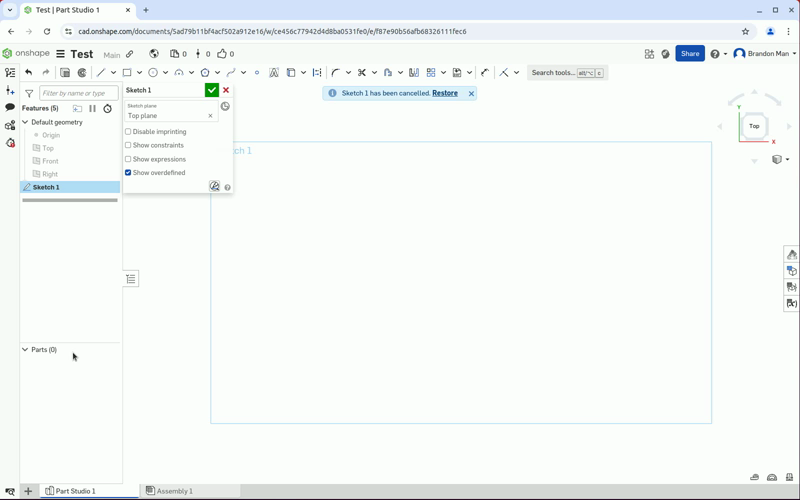
key(y)
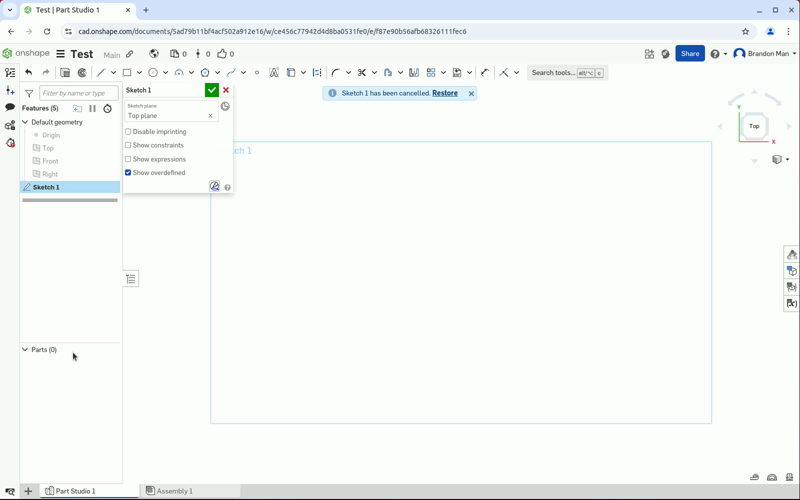
key(l)
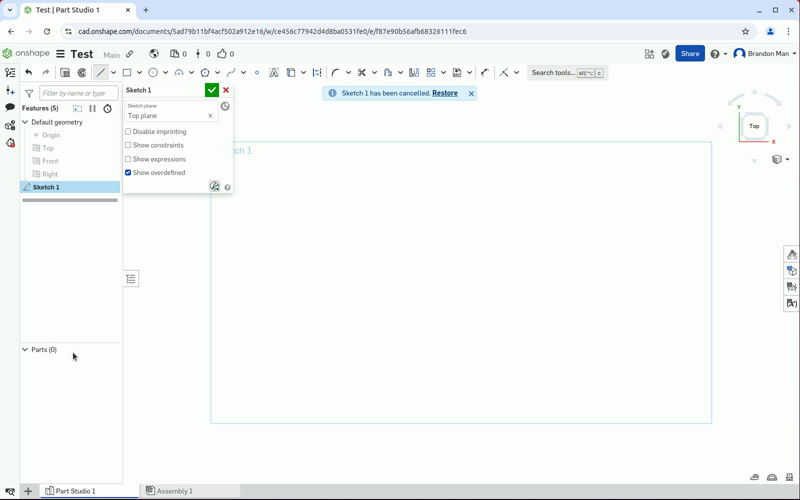
key_down(shift)
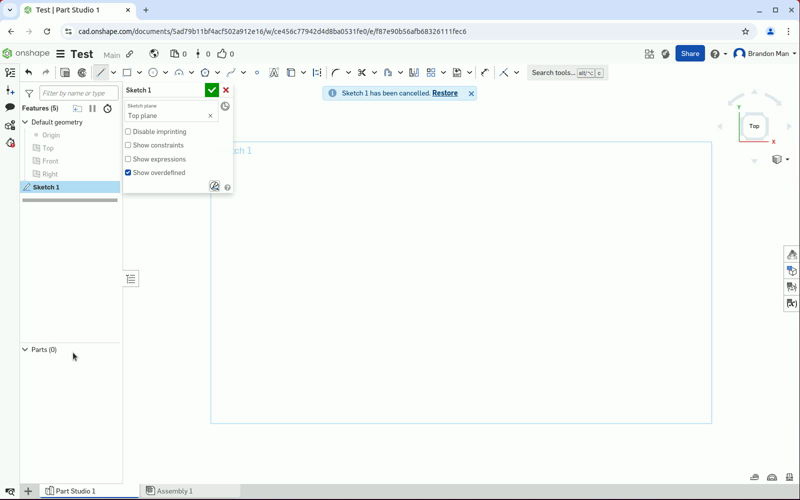
mouse_move(433, 309)
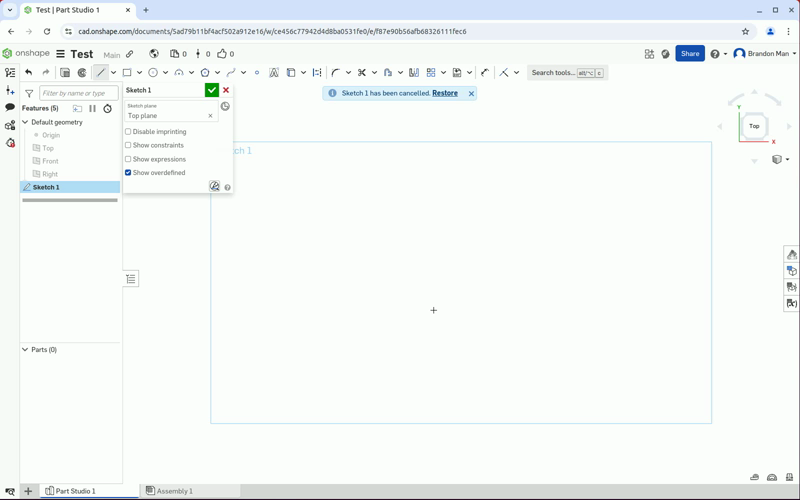
click(433, 309)
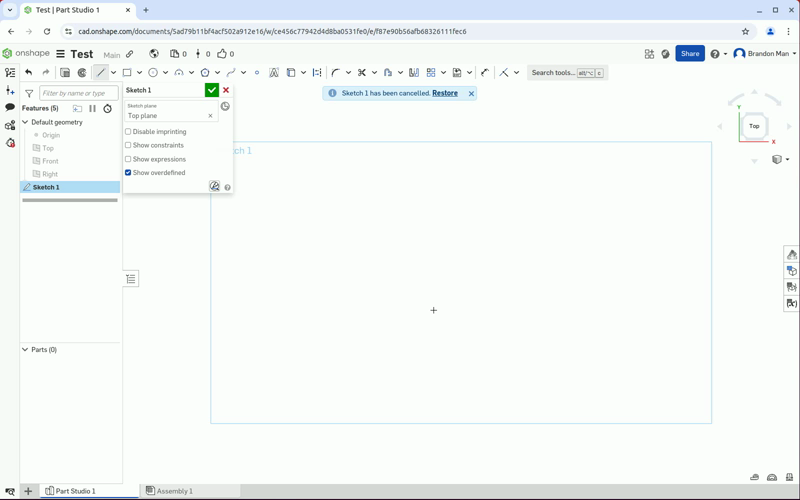
key_up(shift)
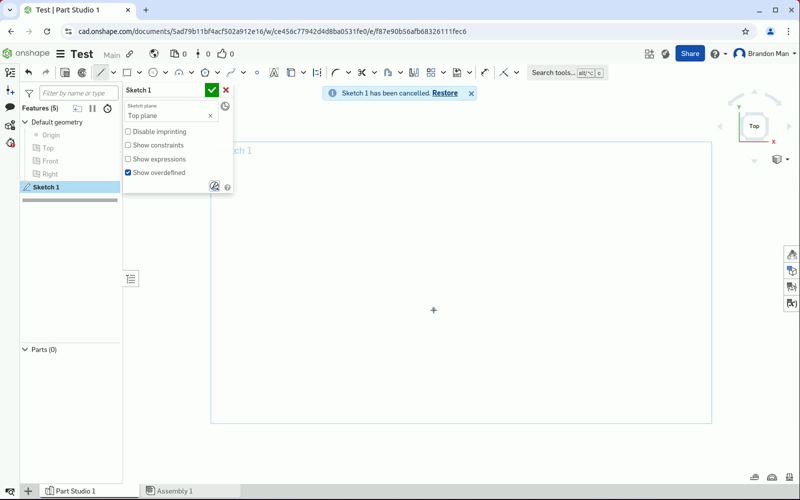
key_down(shift)
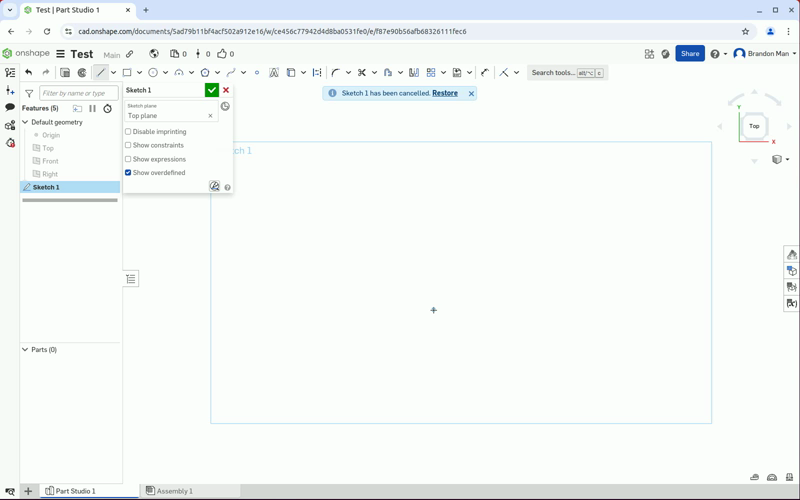
mouse_move(463, 309)
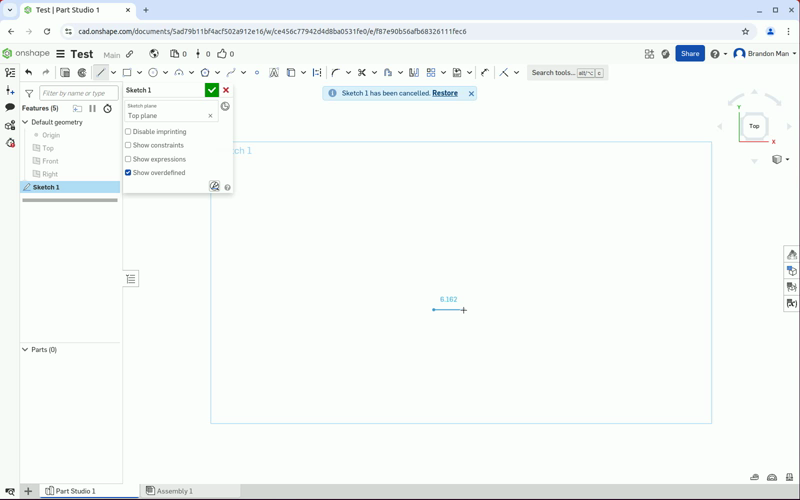
mouse_move(487, 309)
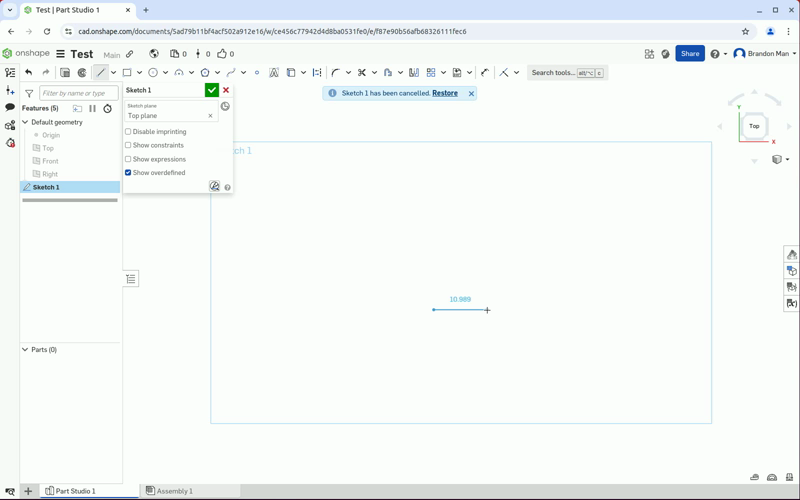
click(487, 309)
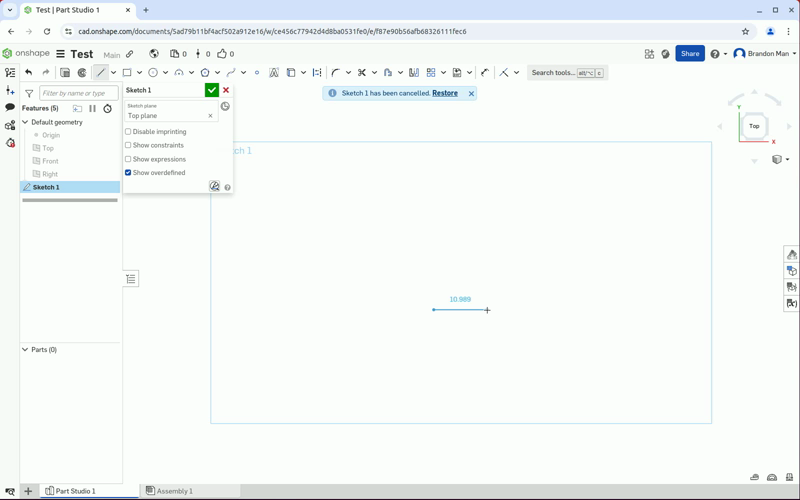
key_up(shift)
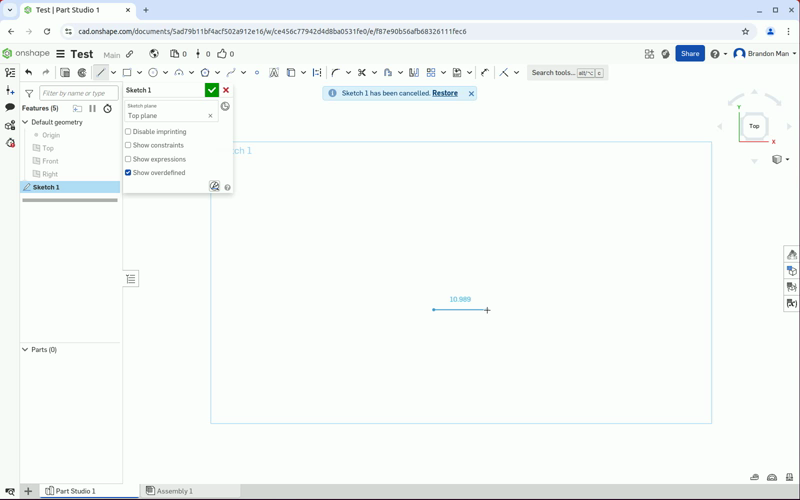
key_down(shift)
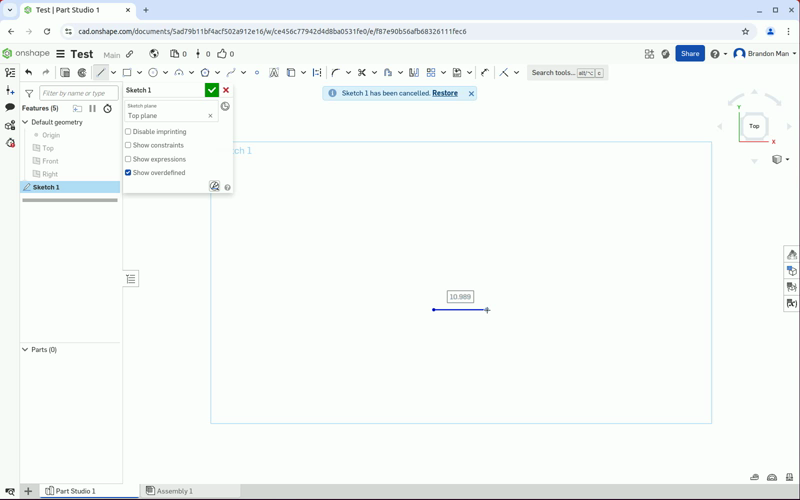
mouse_move(517, 309)
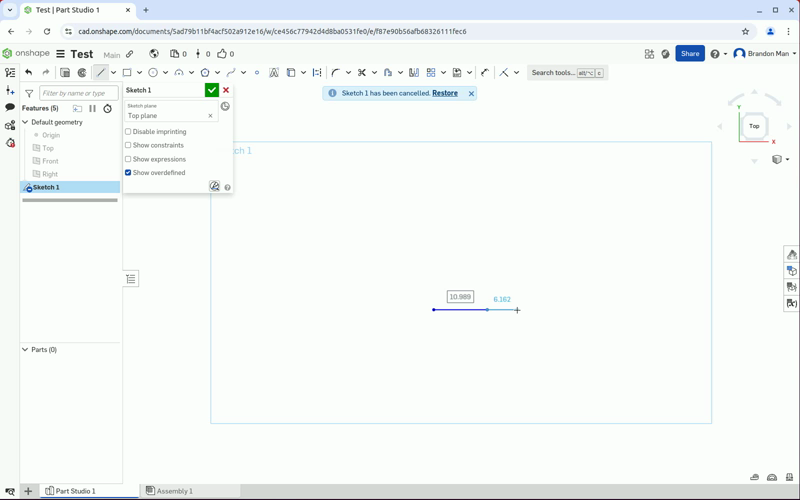
mouse_move(487, 256)
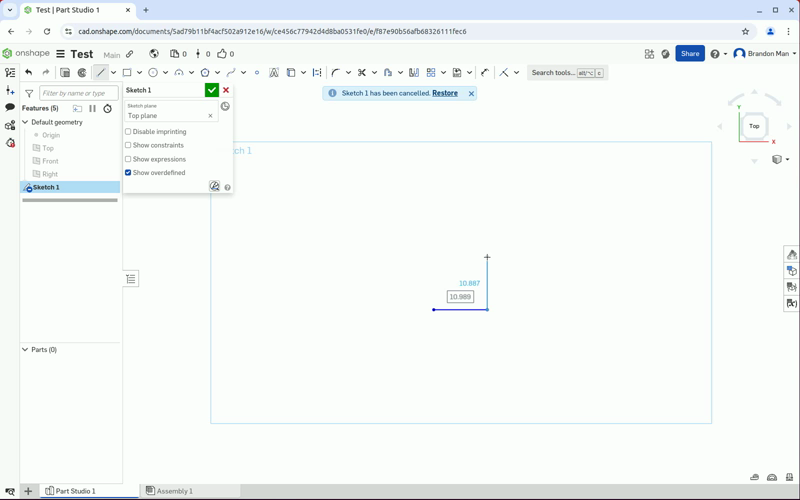
click(487, 256)
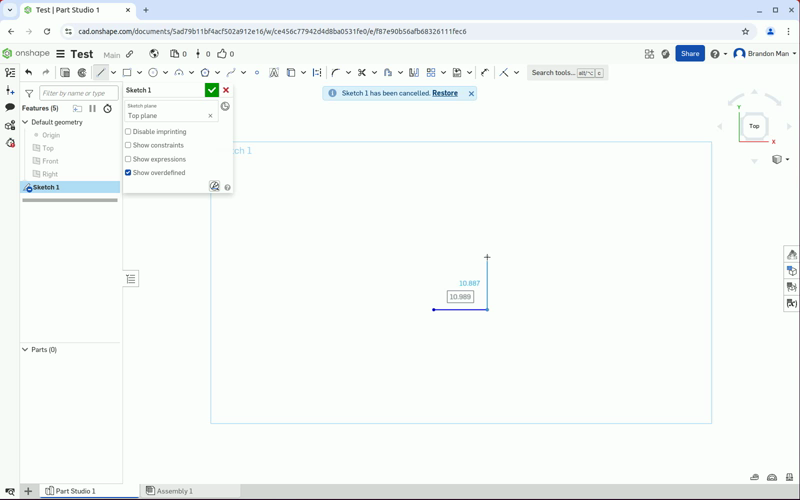
key_up(shift)
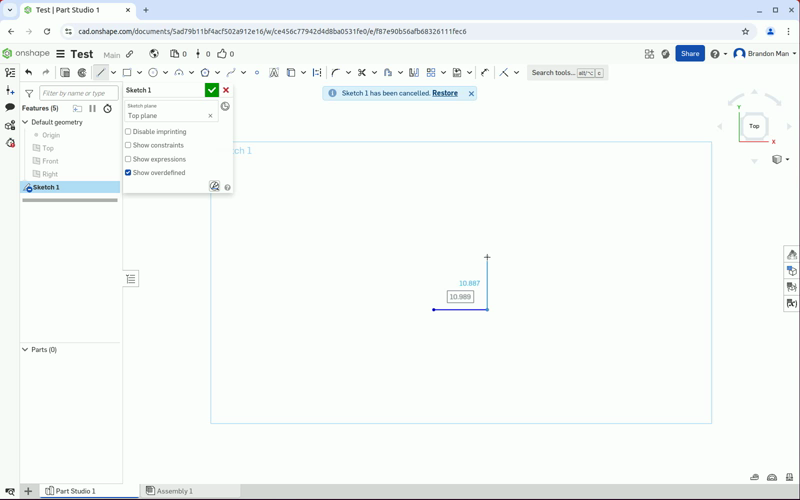
key_down(shift)
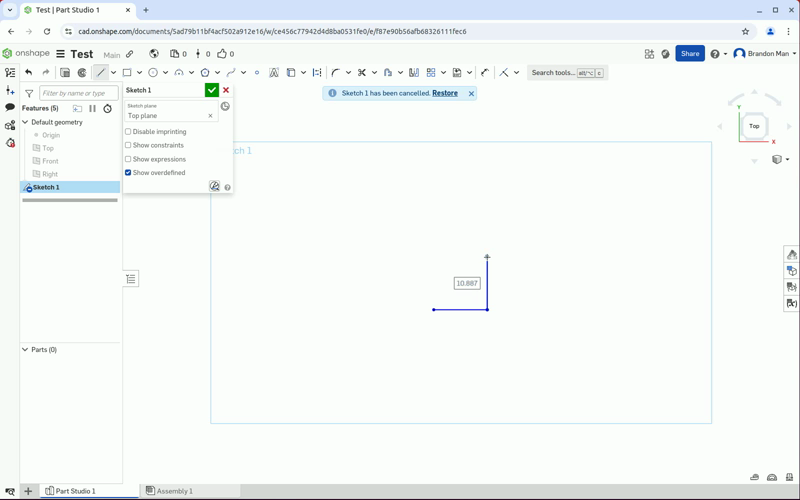
mouse_move(517, 256)
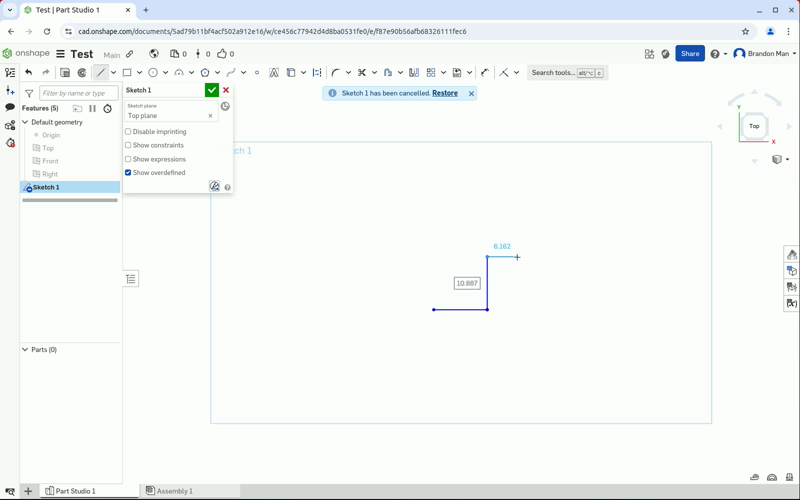
mouse_move(433, 256)
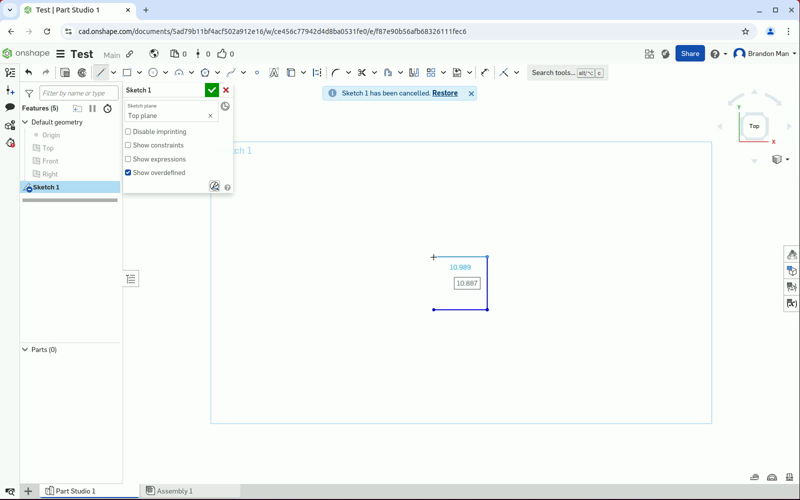
click(433, 256)
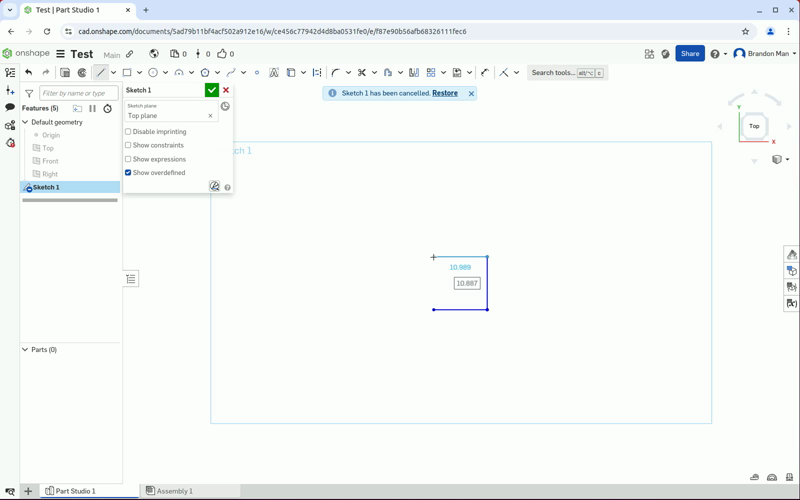
key_up(shift)
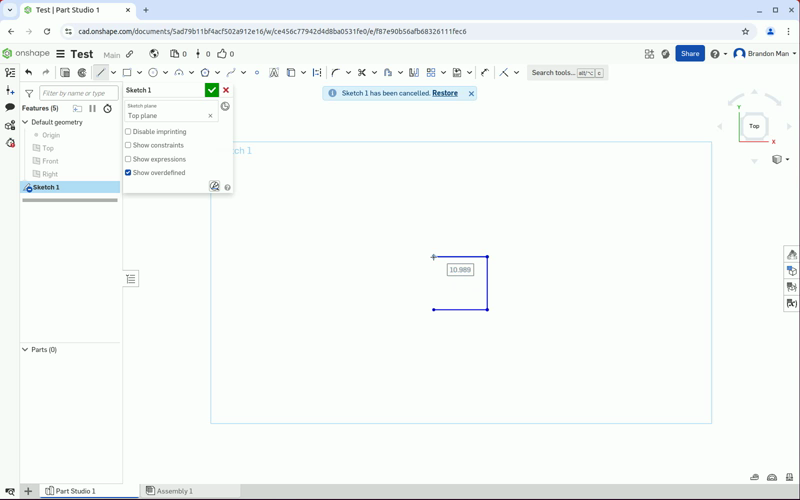
mouse_move(463, 256)
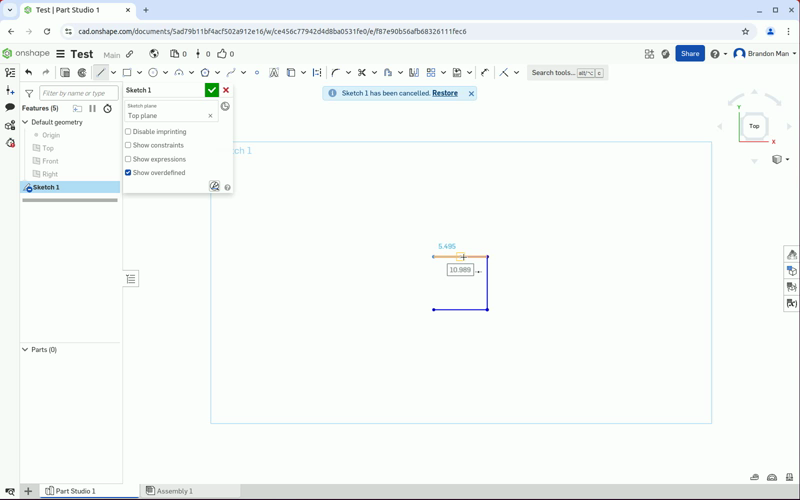
key_down(shift)
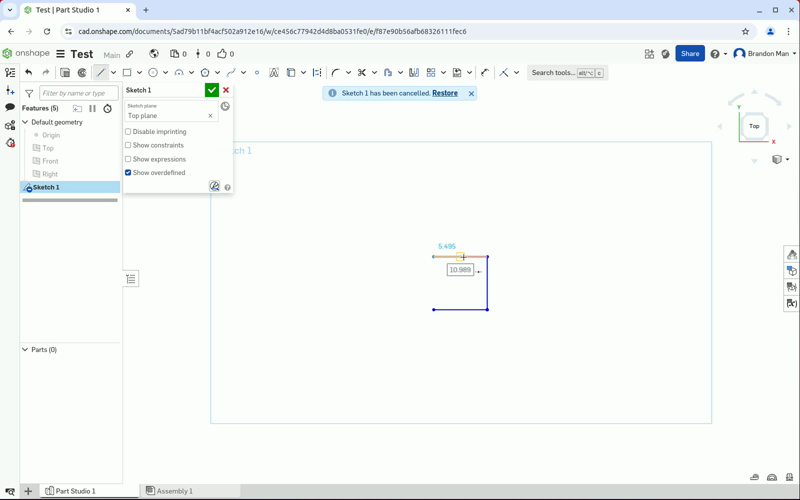
mouse_move(433, 309)
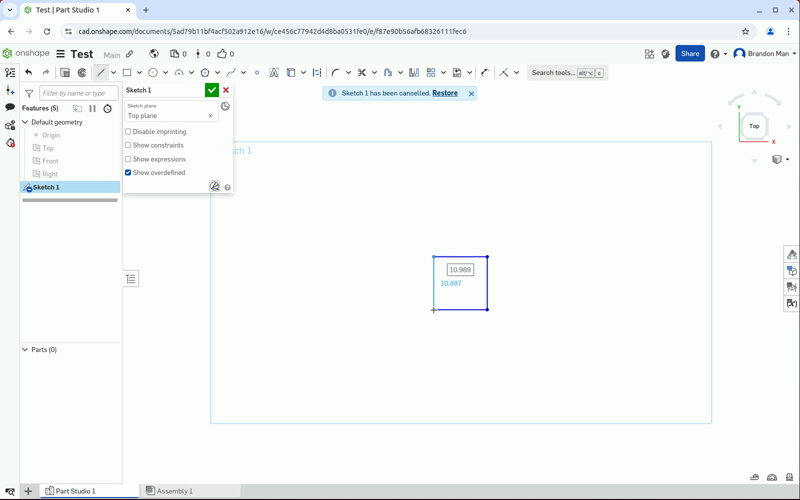
key_up(shift)
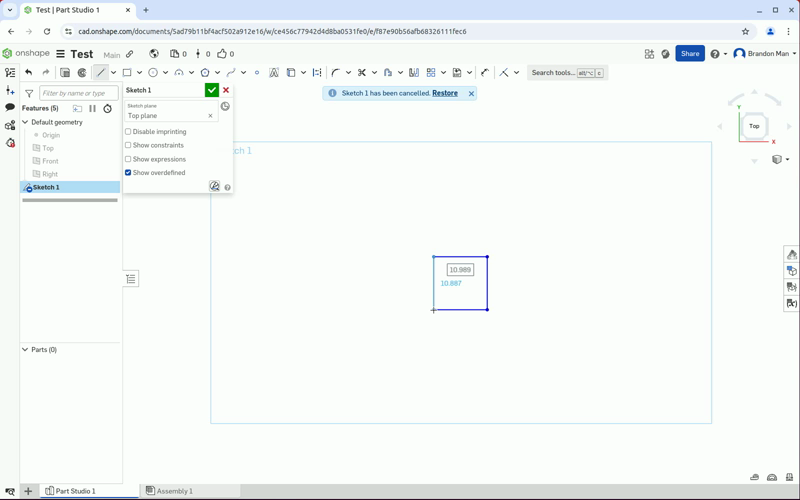
click(433, 309)
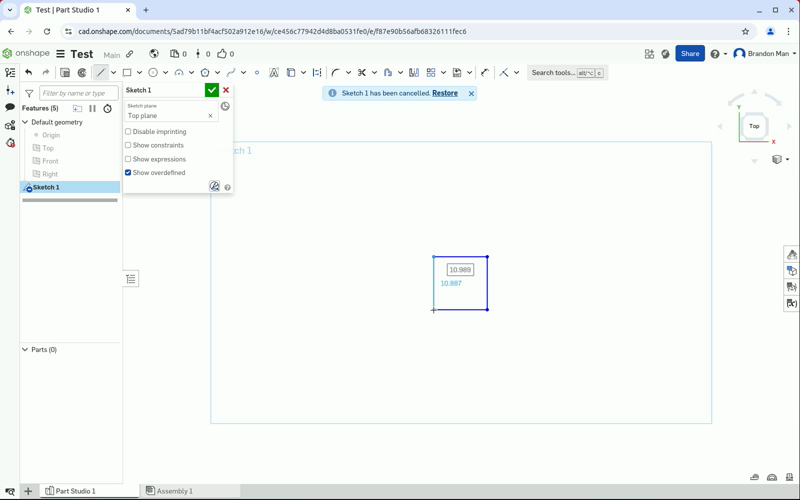
key(esc)
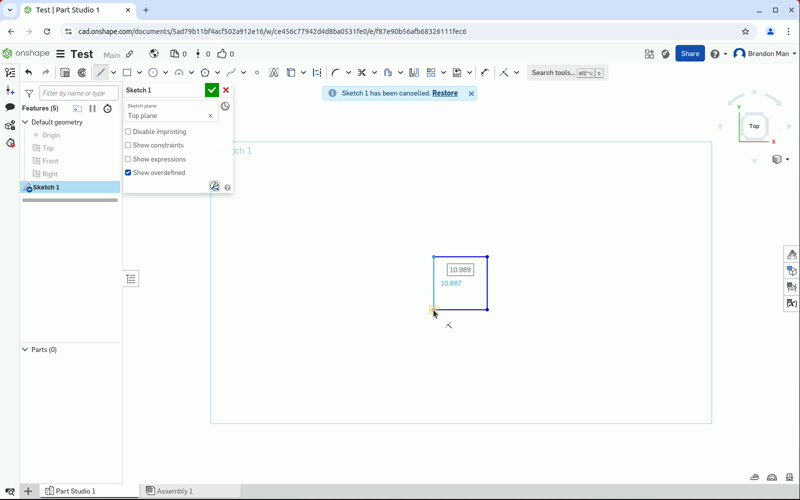
mouse_move(443, 289)
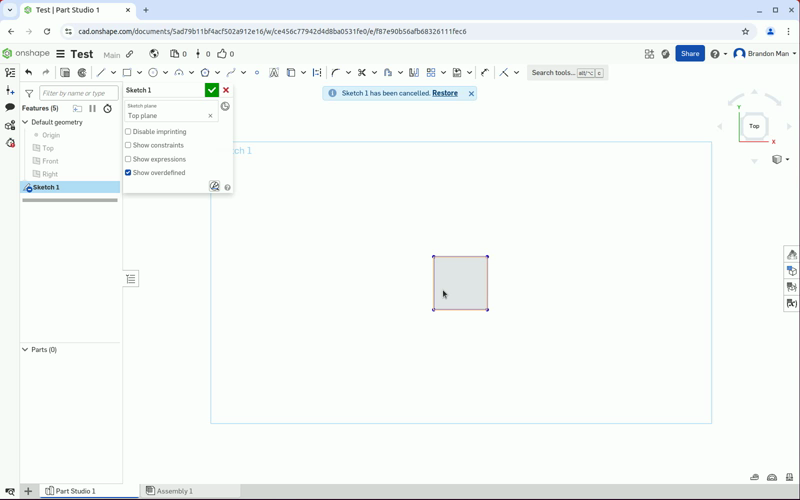
click(443, 289)
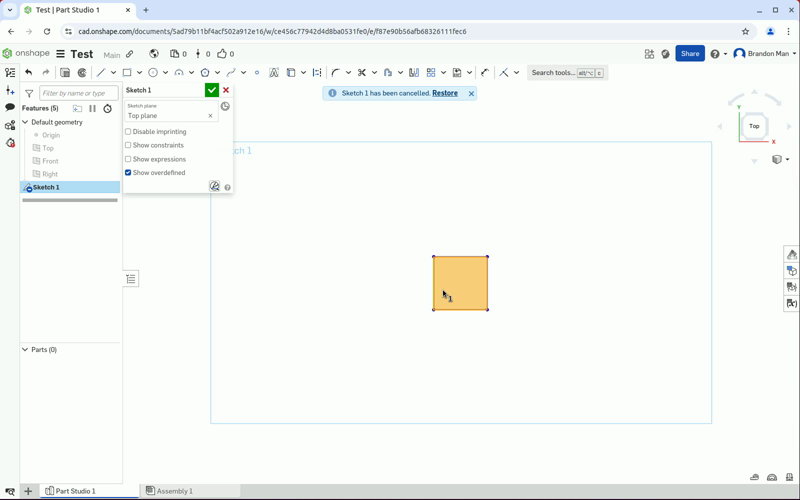
mouse_move(73, 352)
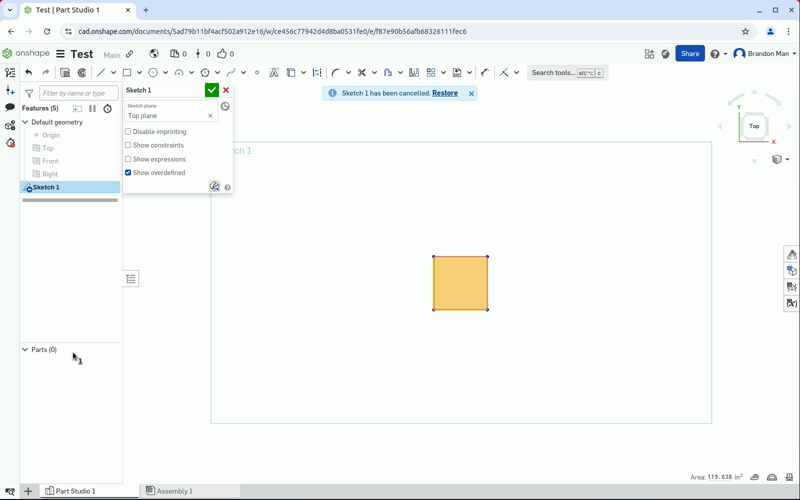
key(shift+y)
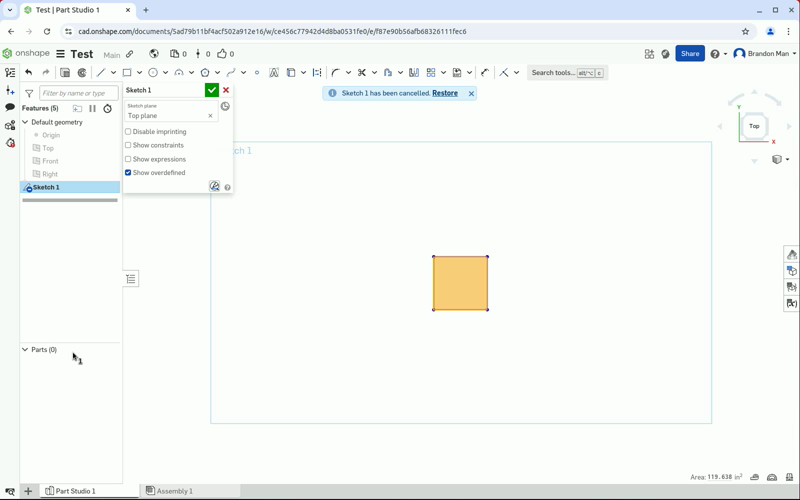
key(shift+e)
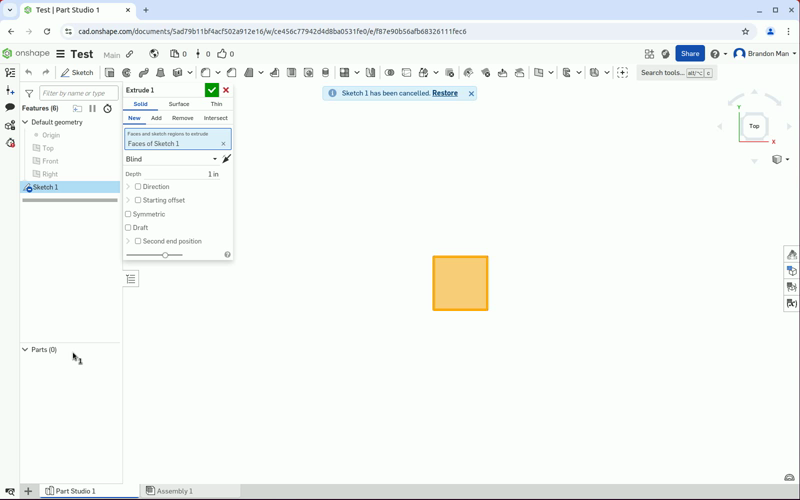
mouse_move(143, 106)
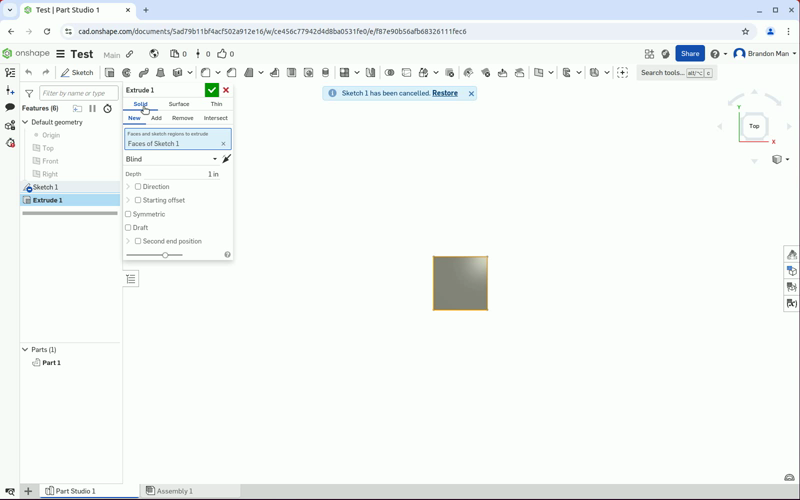
click(143, 106)
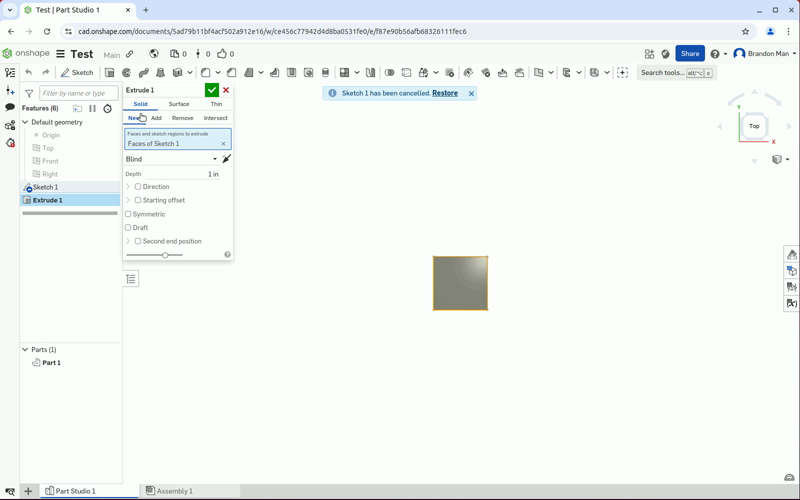
mouse_move(137, 120)
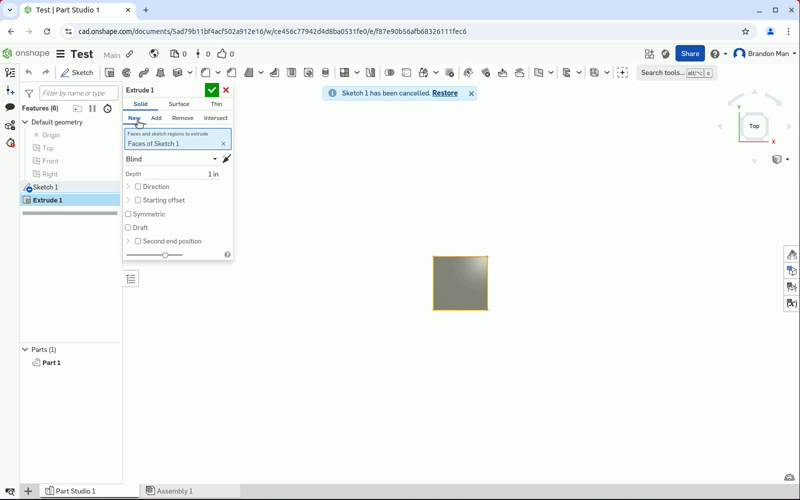
click(137, 120)
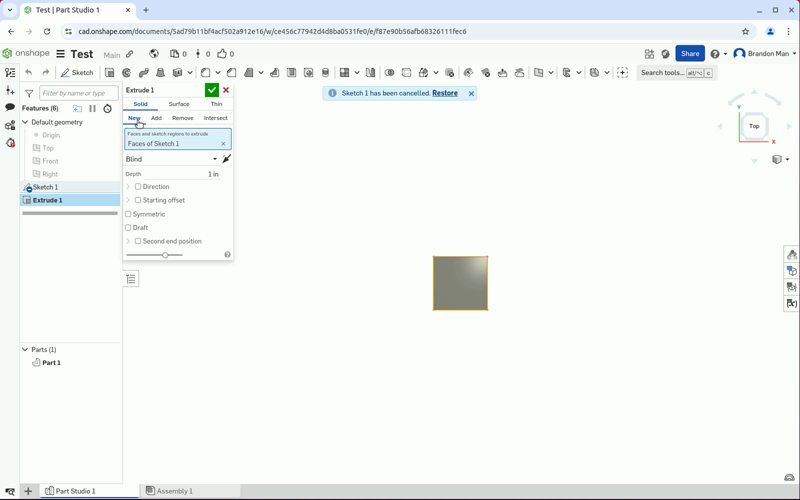
key(tab, 4)
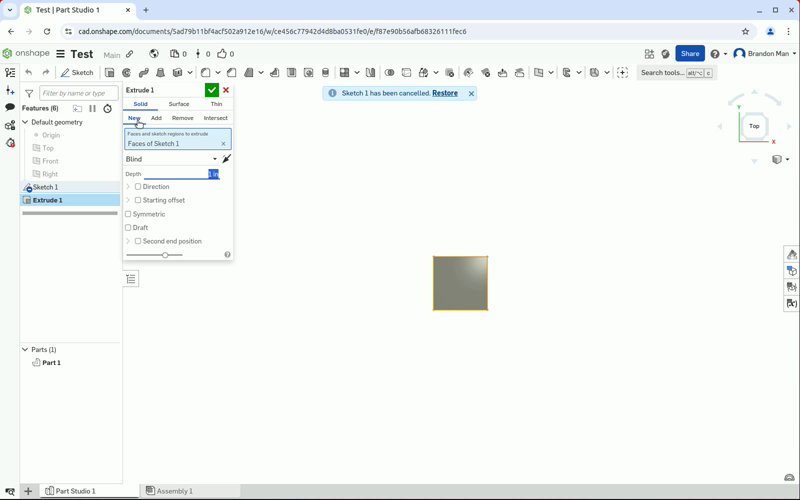
text(1.444)
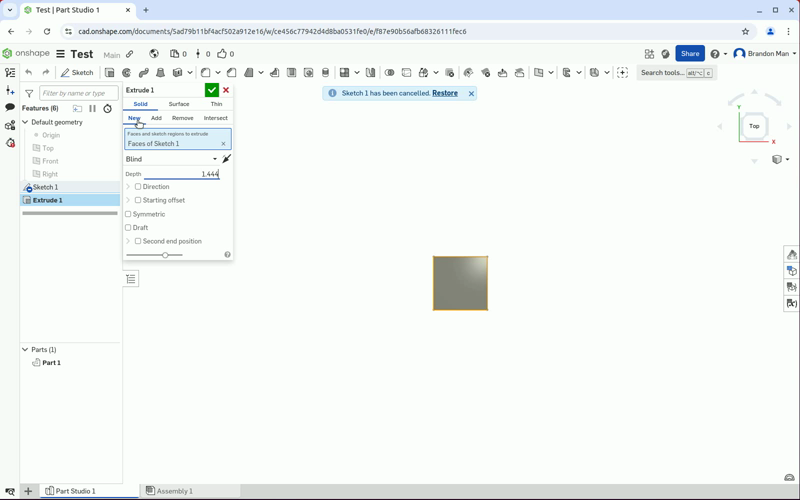
key(enter)
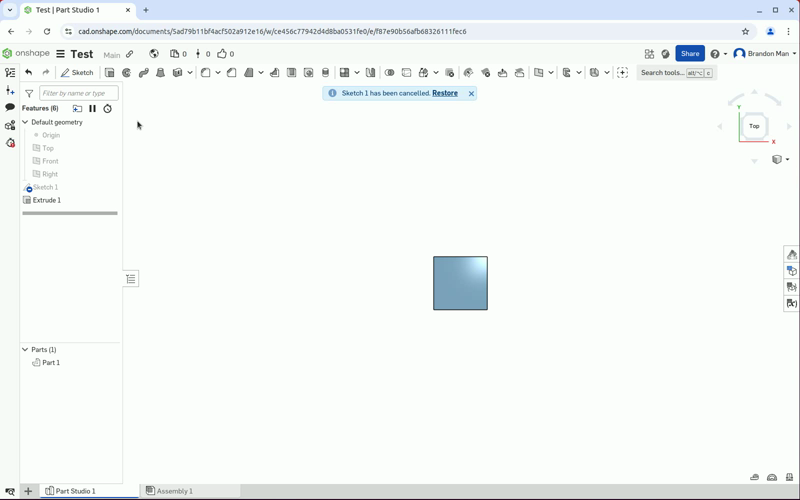
key(shift+h)
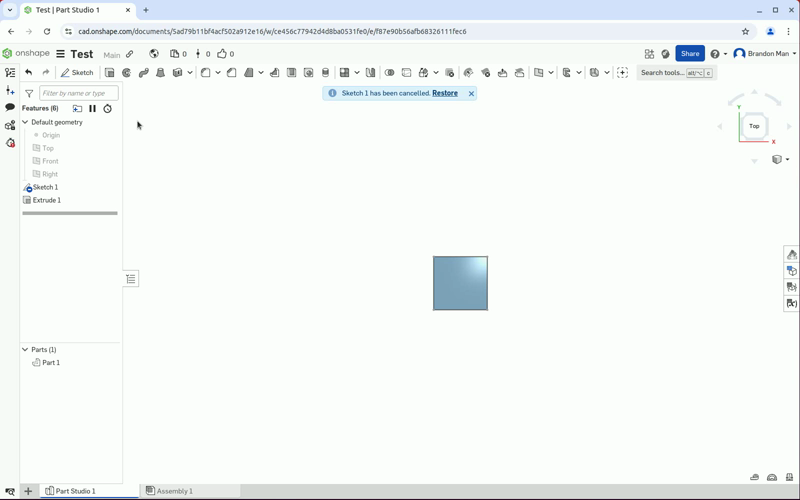
key(shift+h)
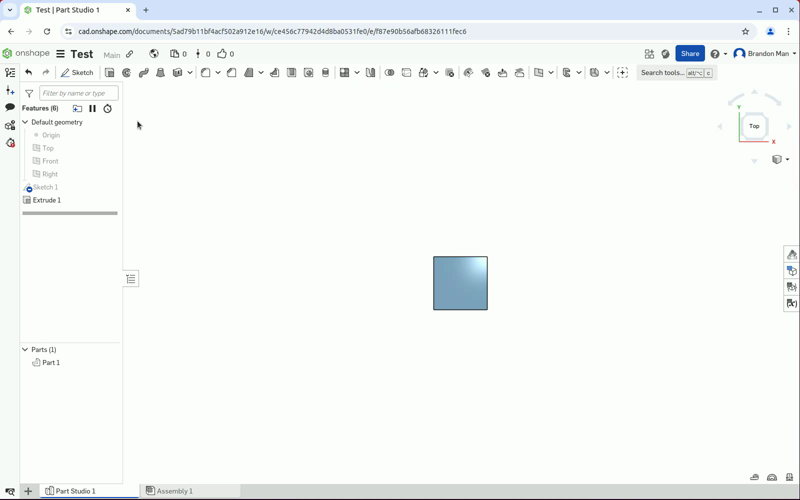
mouse_move(73, 189)
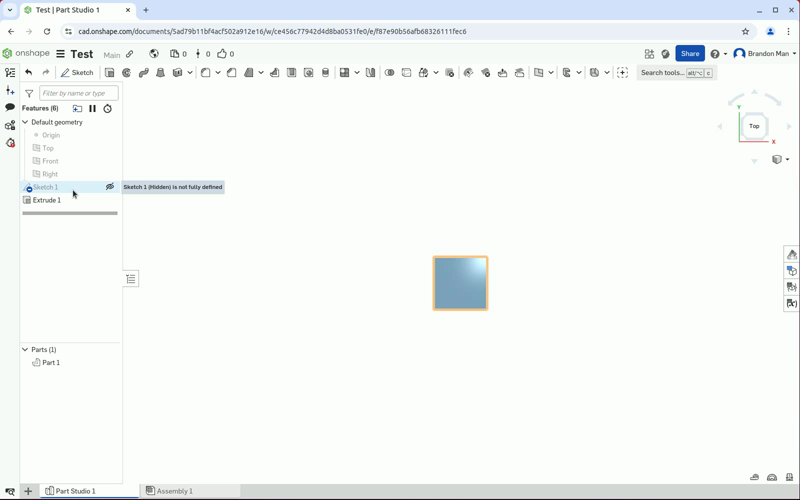
click(73, 189)
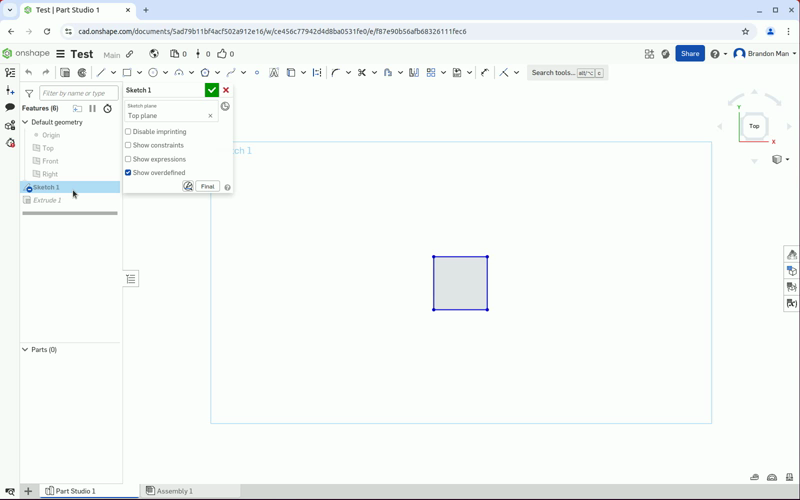
mouse_move(229, 92)
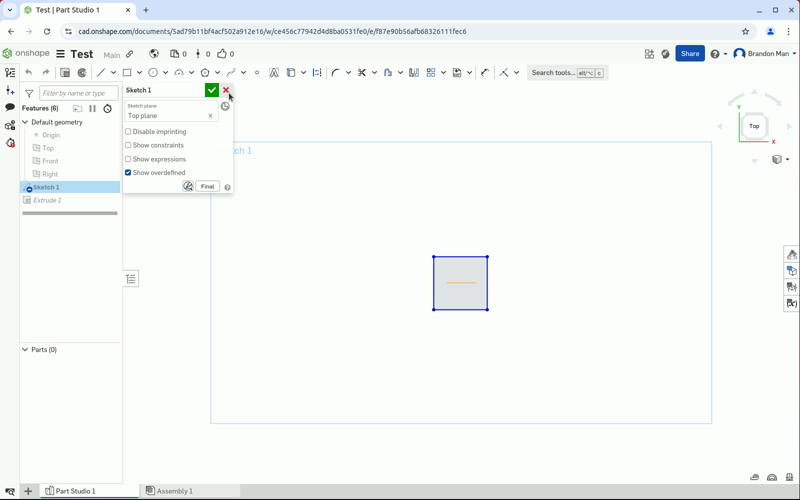
click(229, 92)
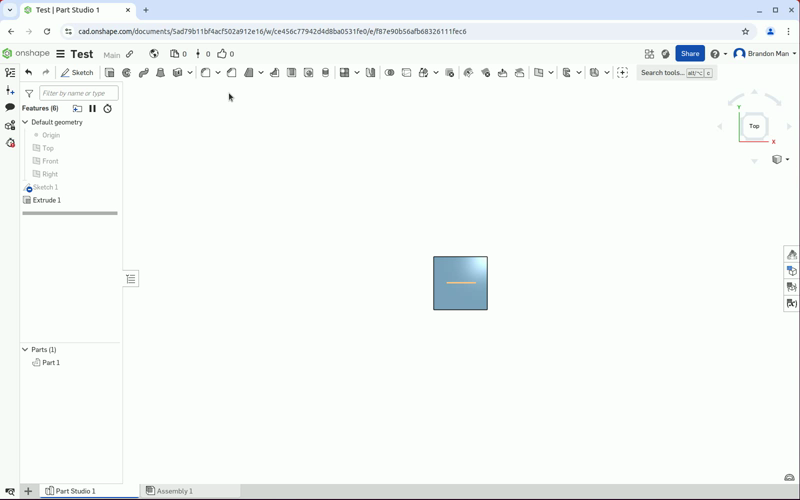
mouse_move(541, 75)
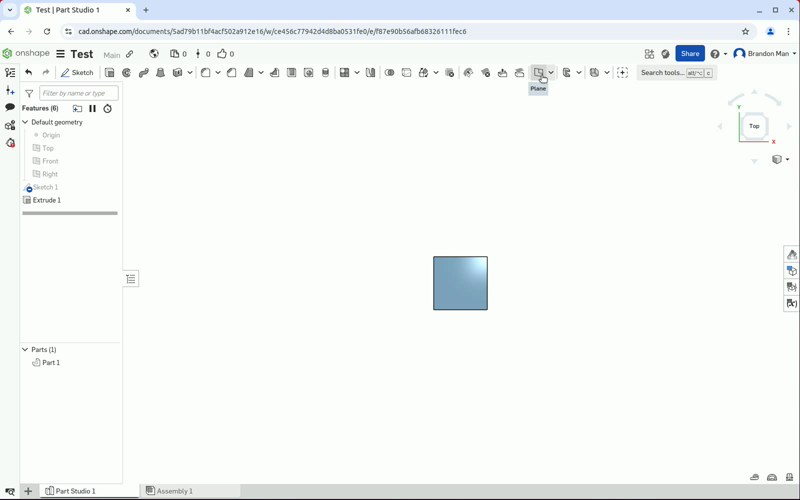
click(541, 75)
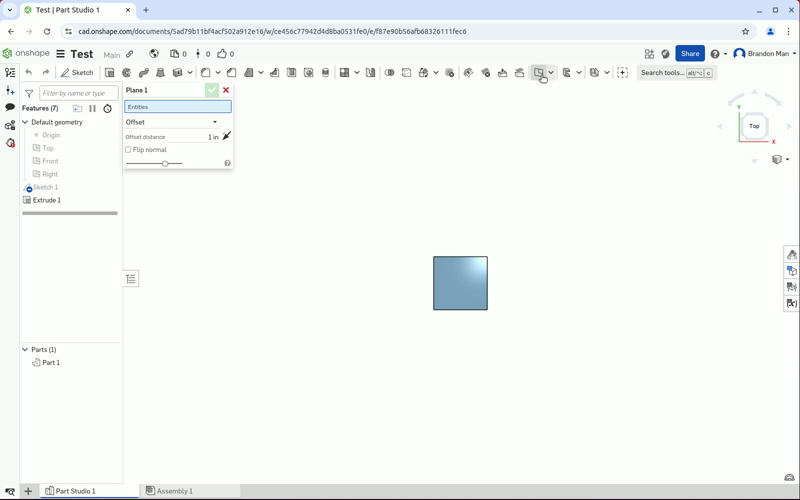
mouse_move(73, 150)
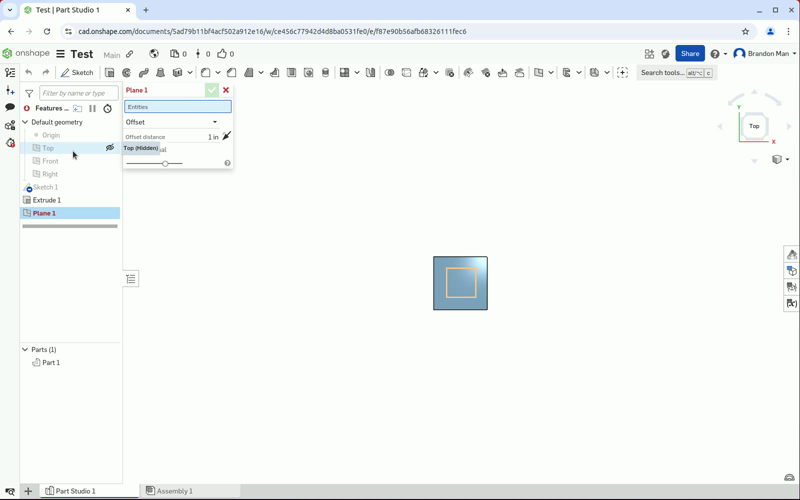
click(73, 150)
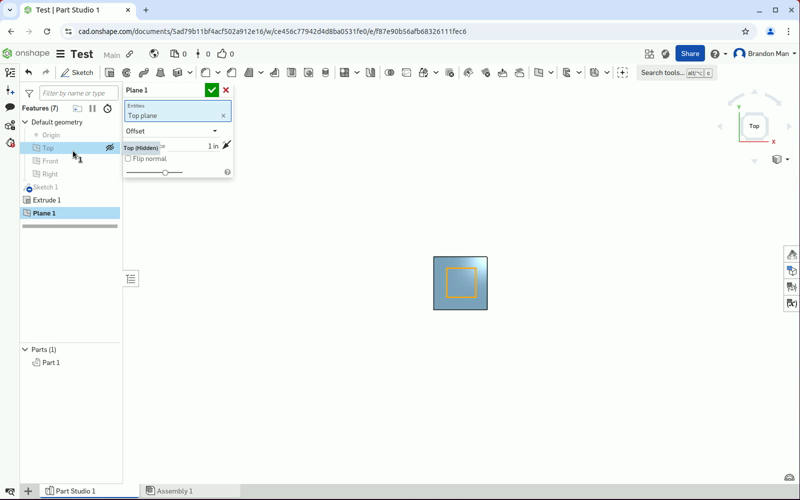
key(tab, 2)
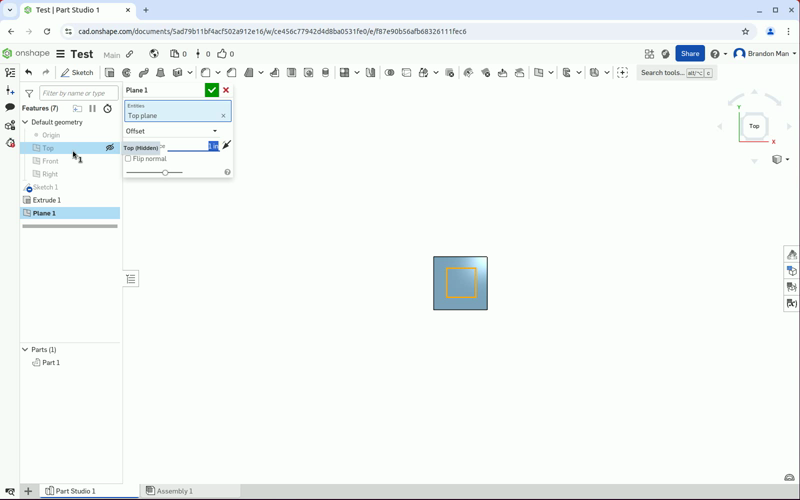
text(1.448)
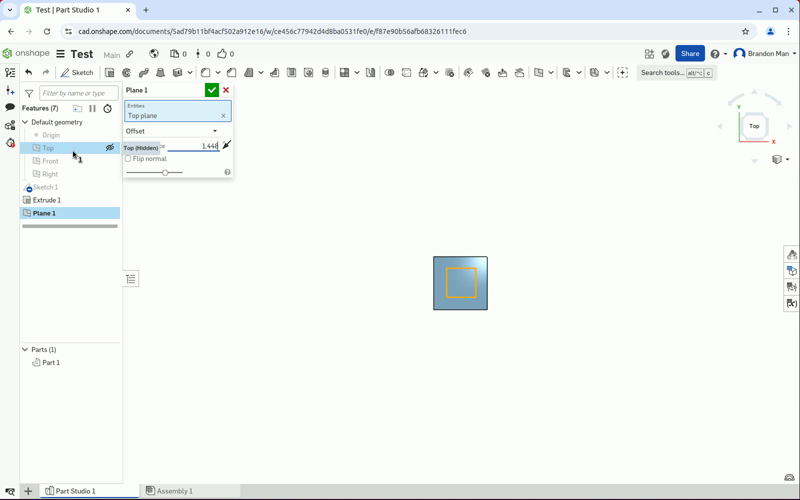
key(enter, 2)
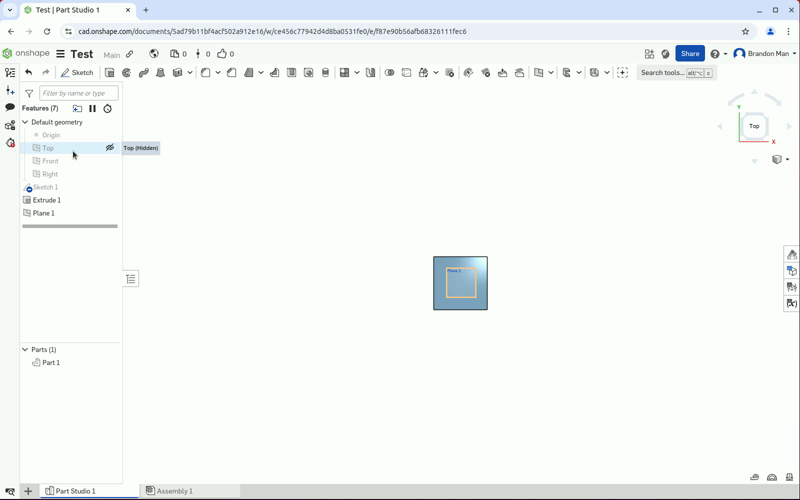
key(shift+s)
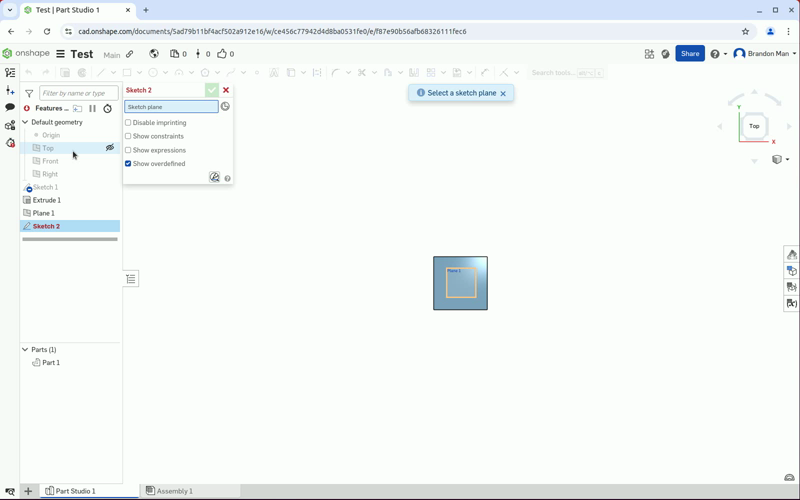
mouse_move(73, 215)
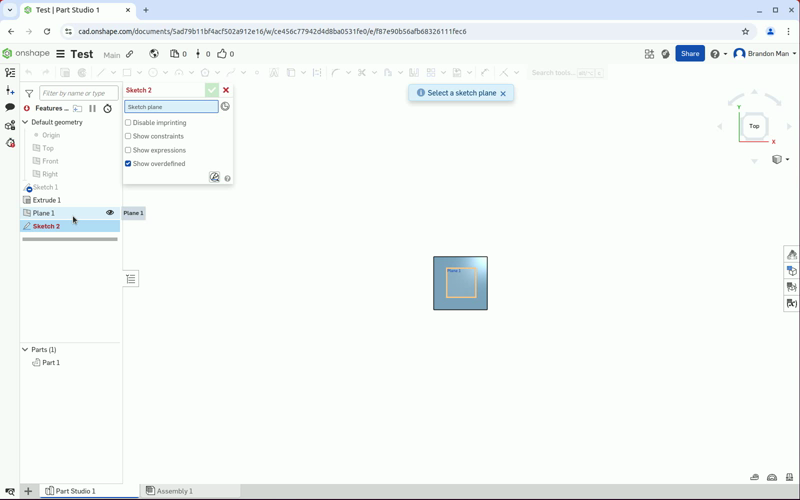
click(73, 215)
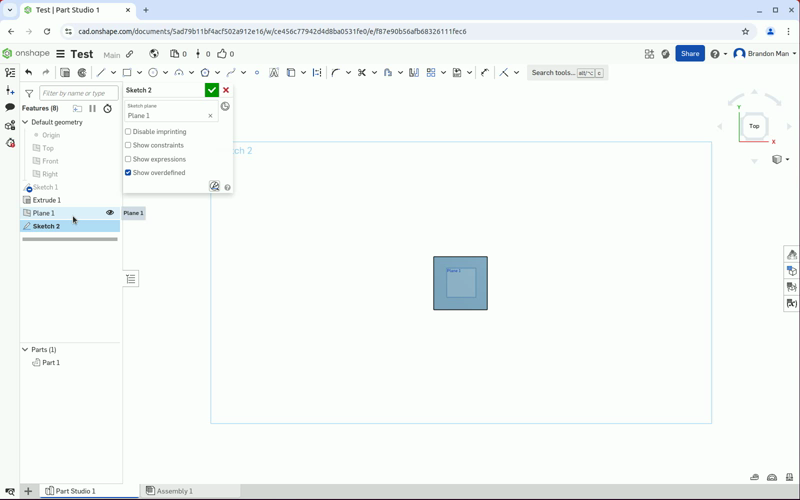
mouse_move(73, 352)
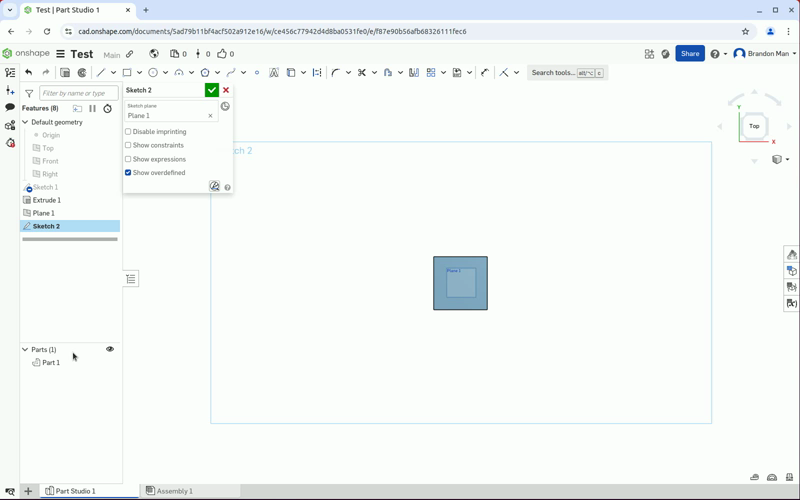
key(y)
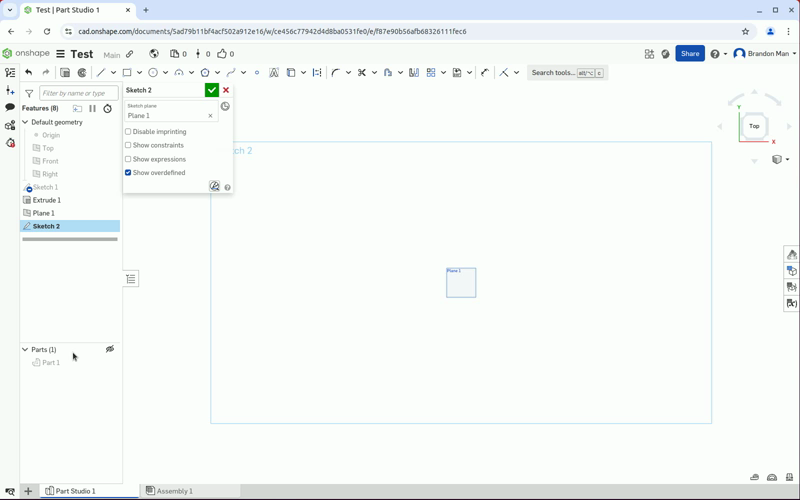
key(l)
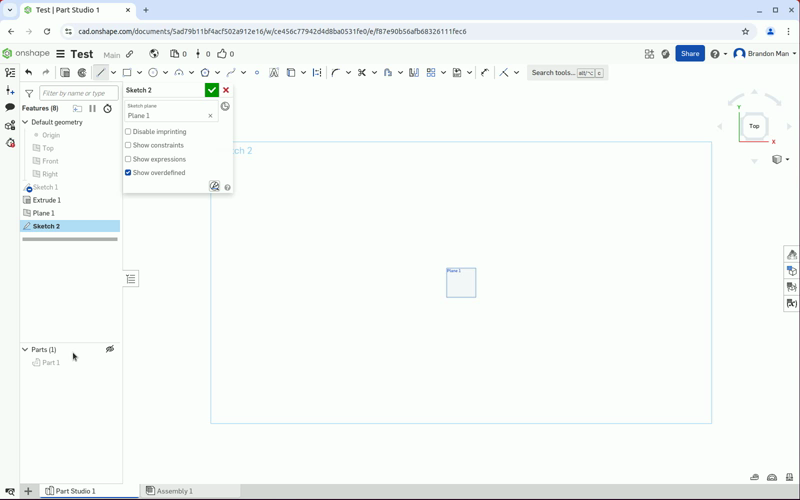
key_down(shift)
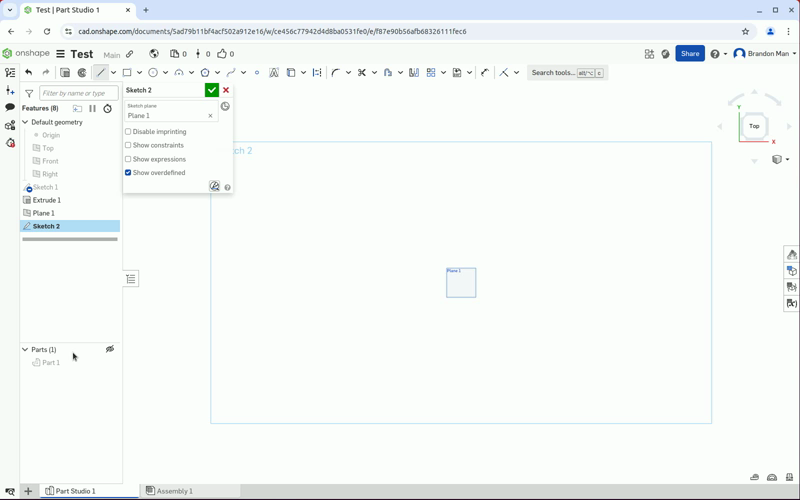
mouse_move(453, 290)
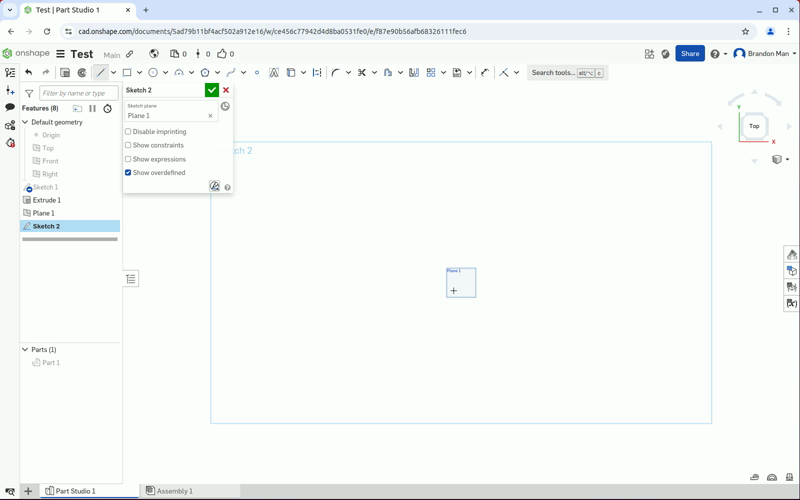
click(453, 290)
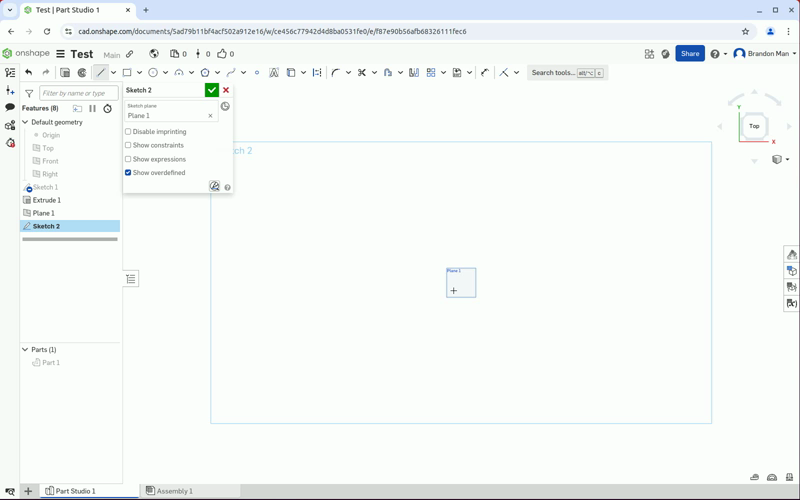
key_up(shift)
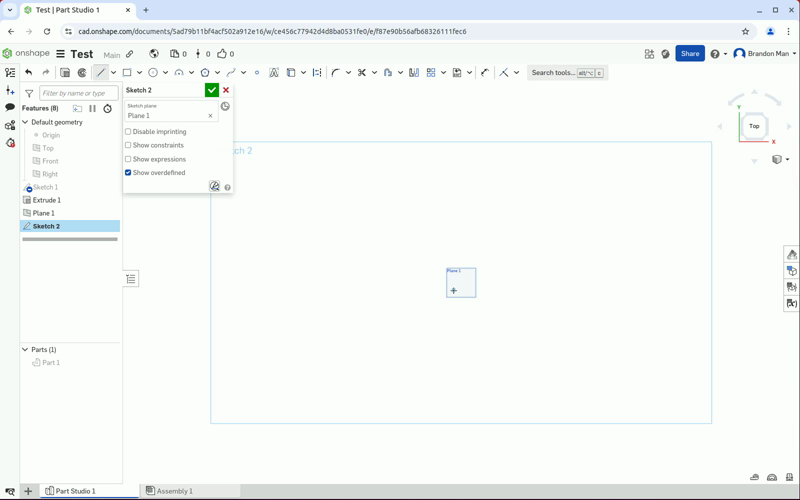
key_down(shift)
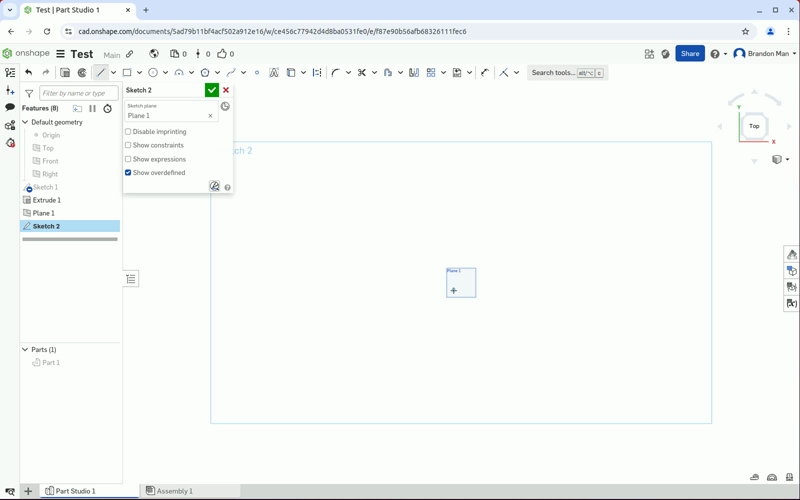
mouse_move(483, 290)
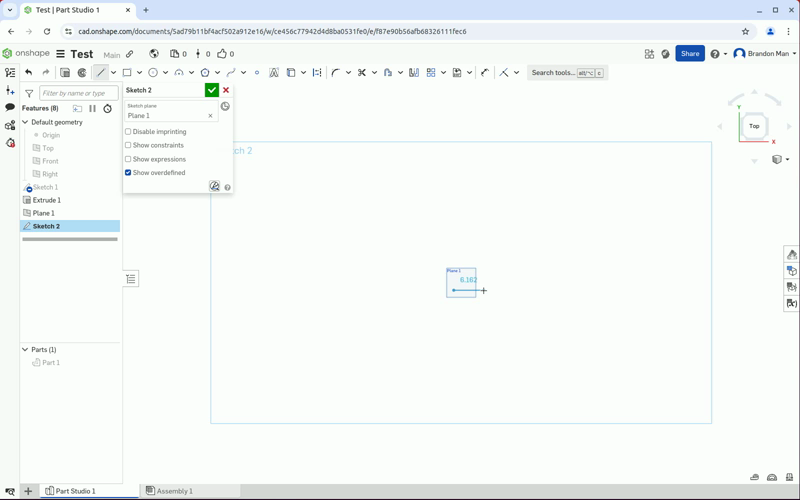
mouse_move(467, 290)
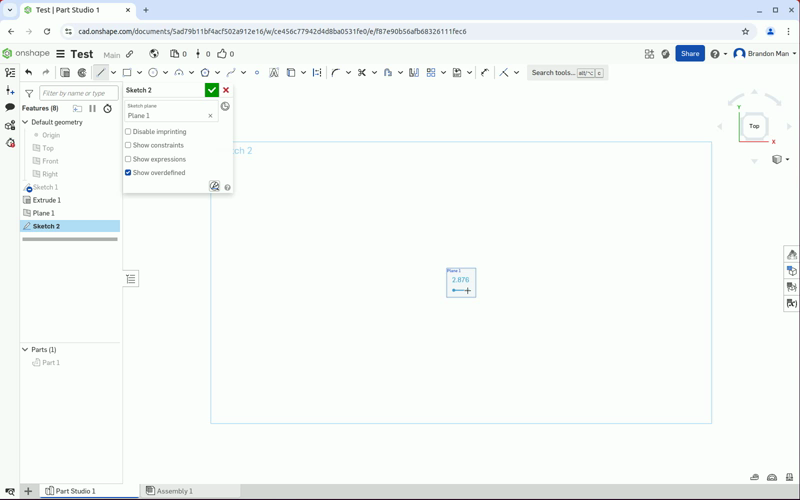
click(467, 290)
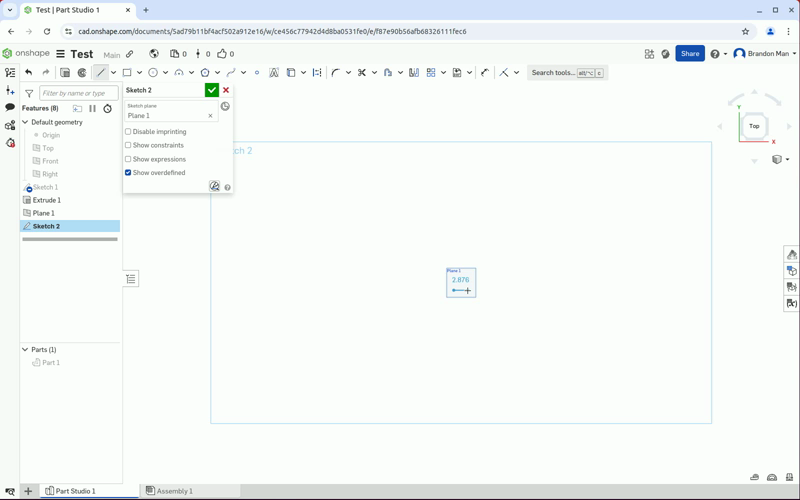
key_up(shift)
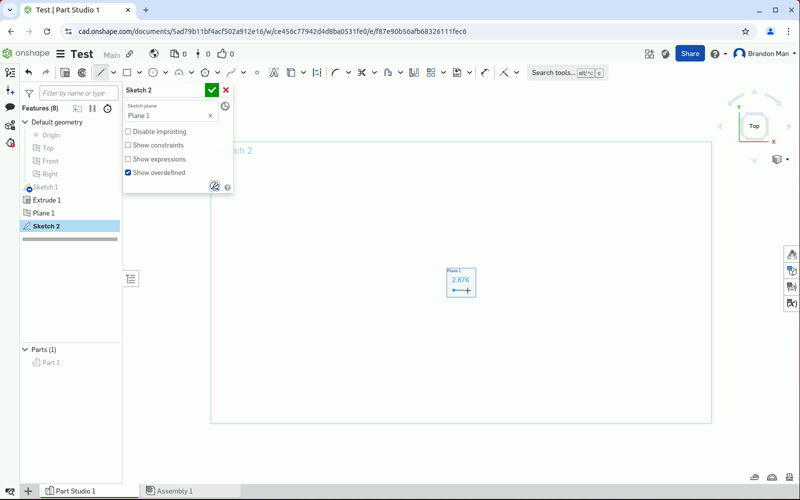
key_down(shift)
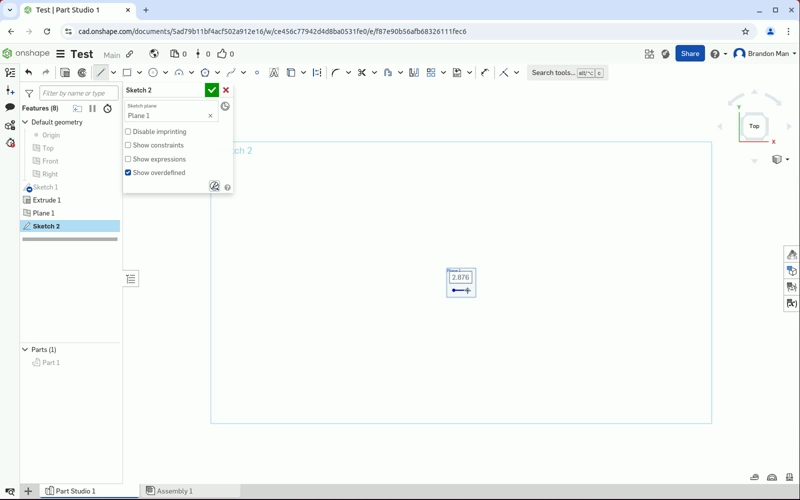
mouse_move(497, 290)
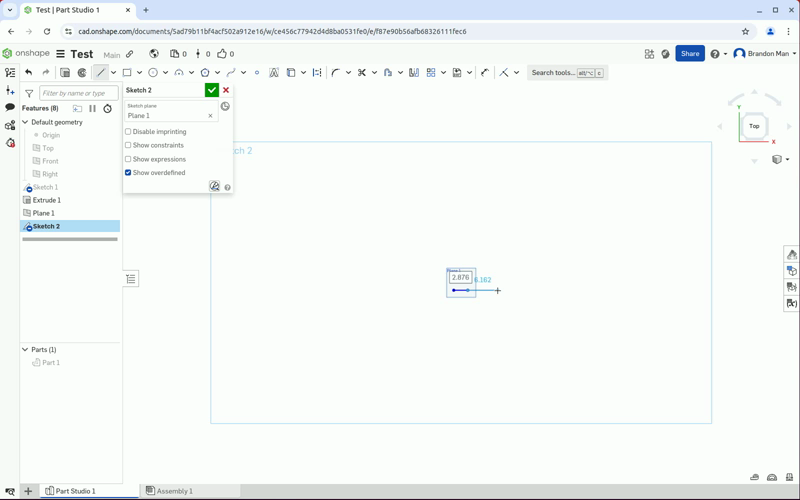
mouse_move(467, 276)
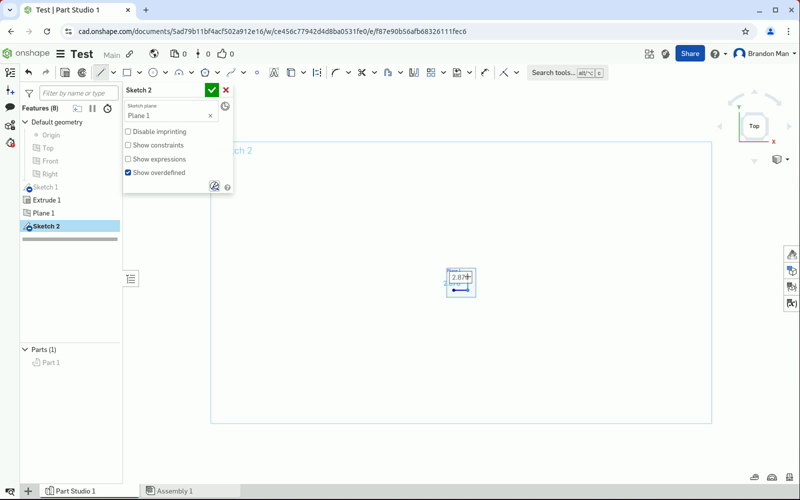
click(467, 276)
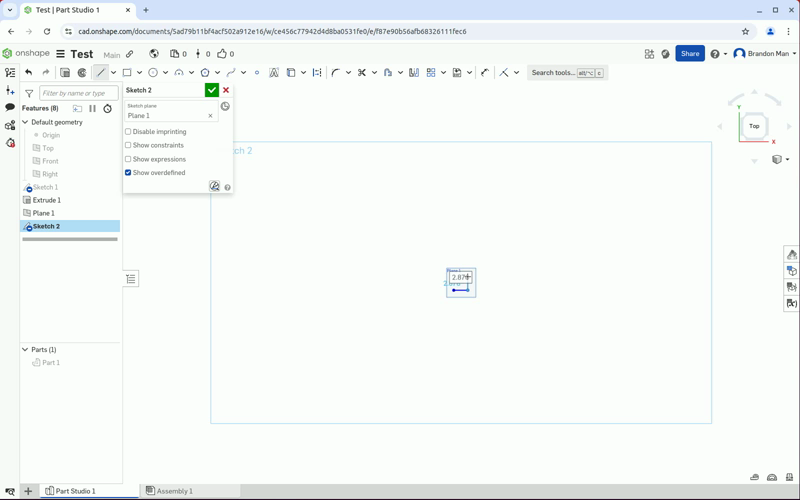
key_up(shift)
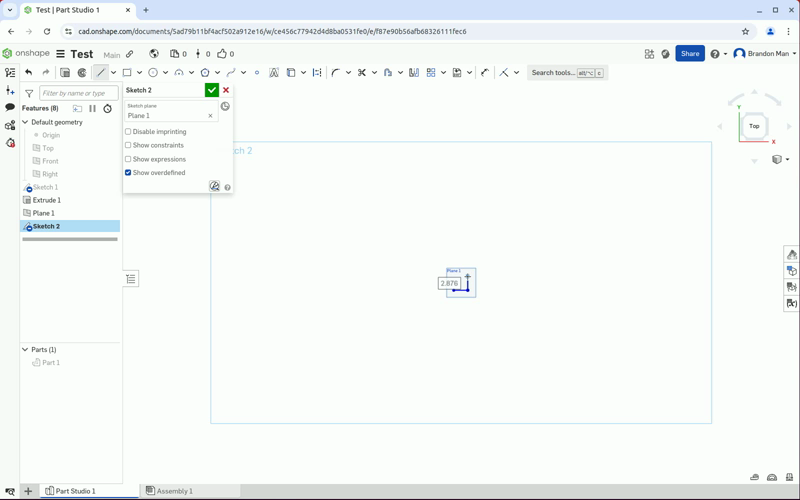
key_down(shift)
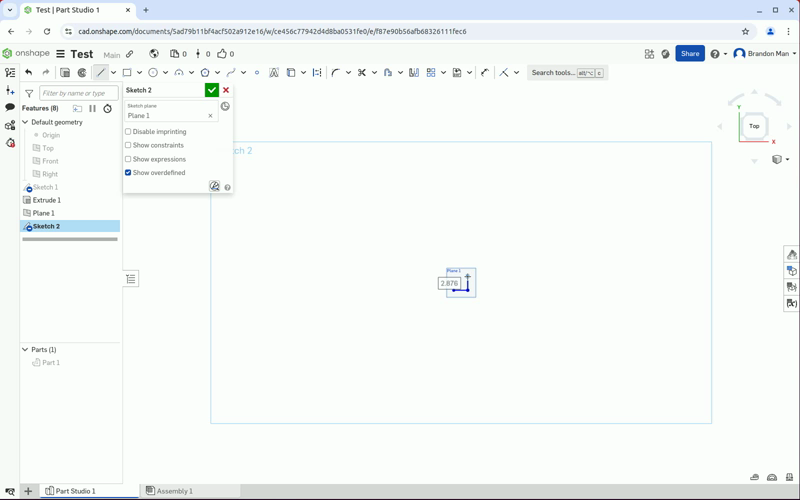
mouse_move(497, 276)
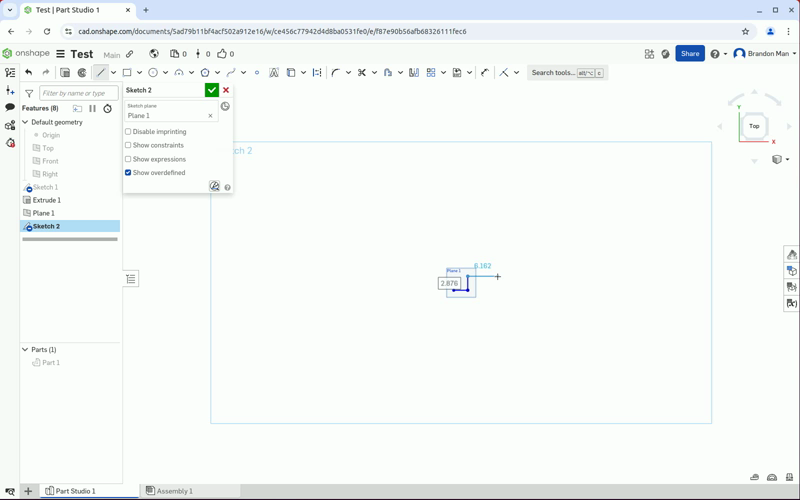
mouse_move(453, 276)
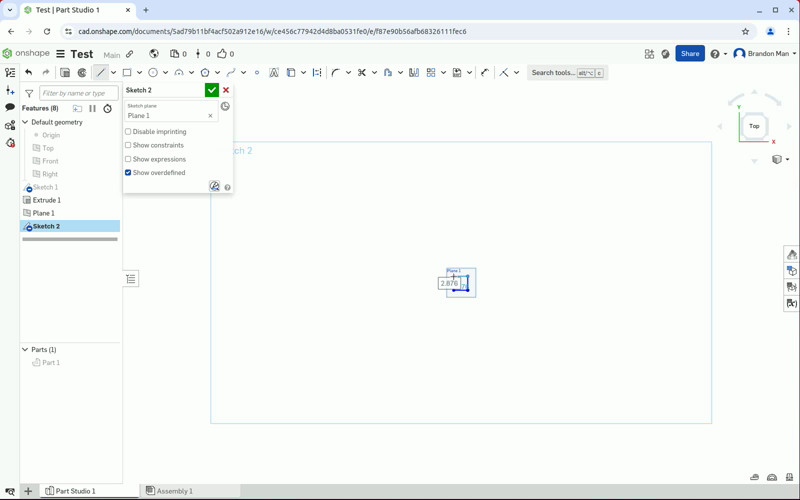
click(453, 276)
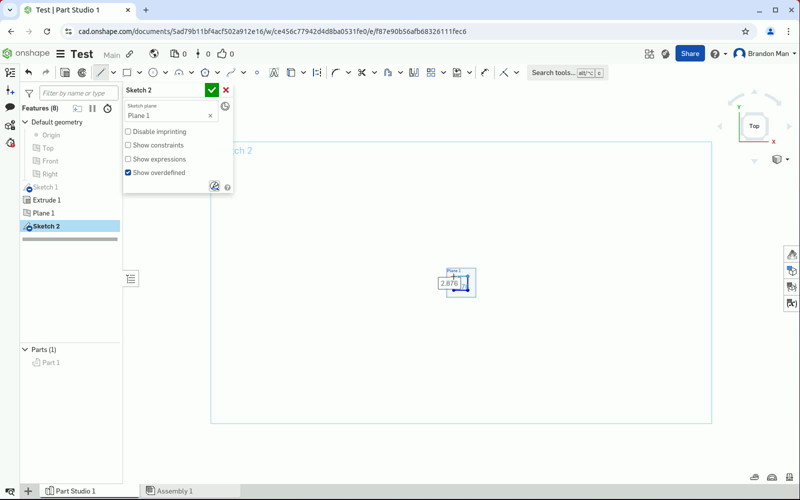
key_up(shift)
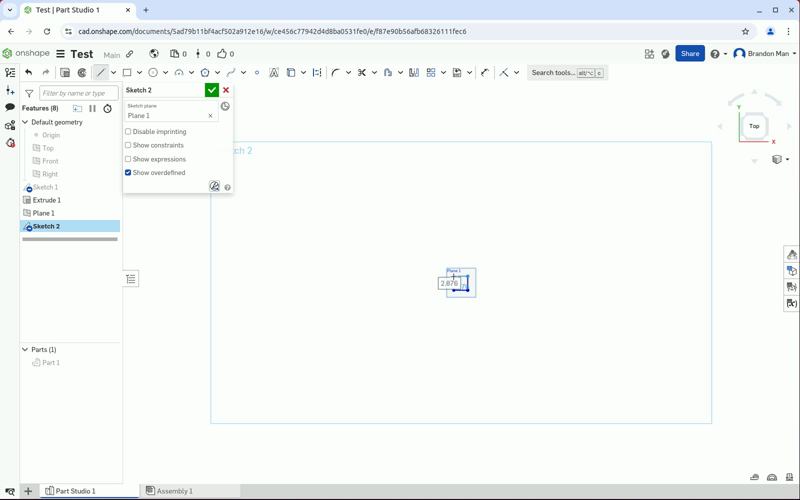
mouse_move(483, 276)
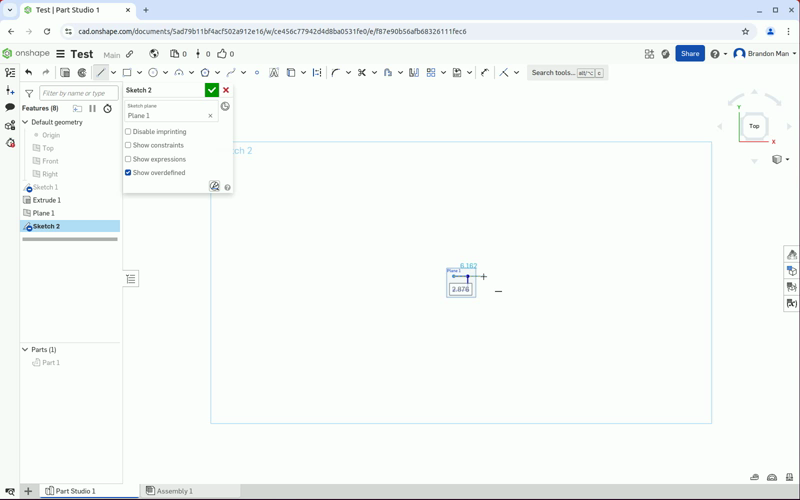
key_down(shift)
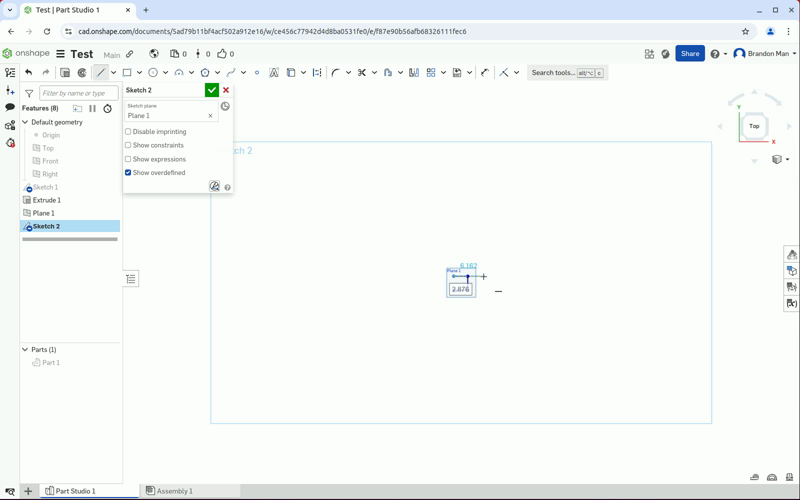
mouse_move(453, 290)
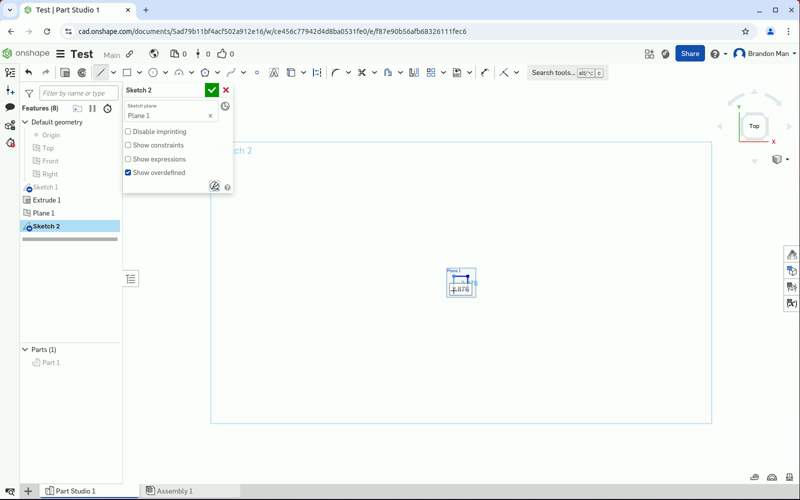
key_up(shift)
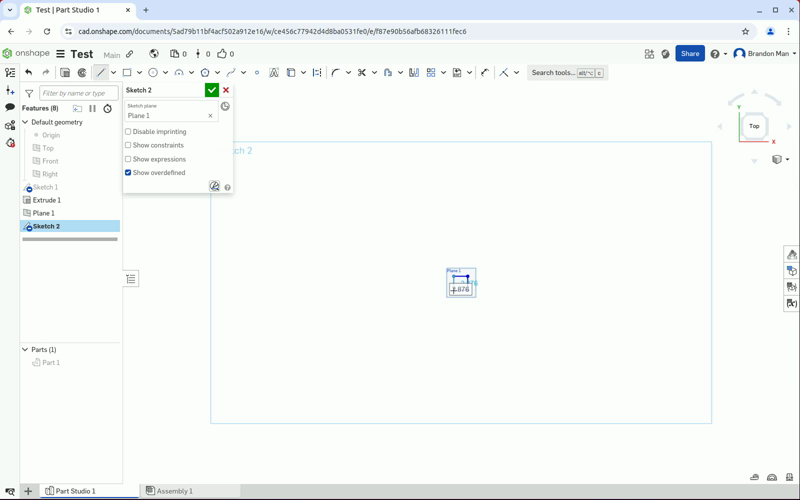
click(453, 290)
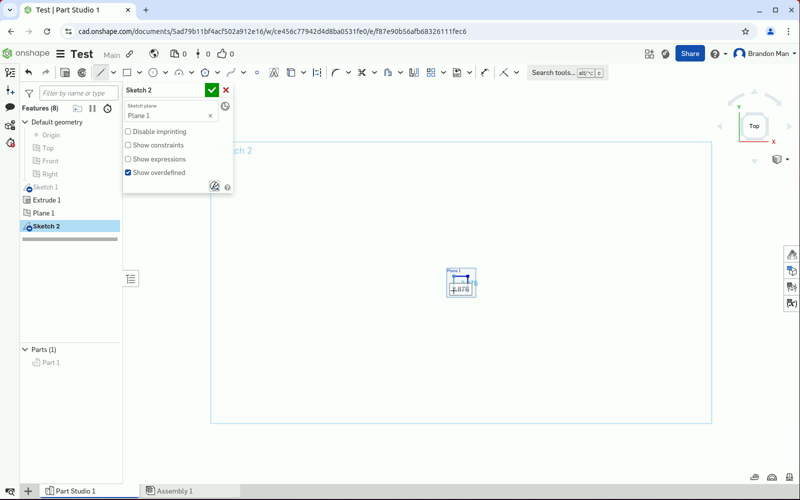
key(esc)
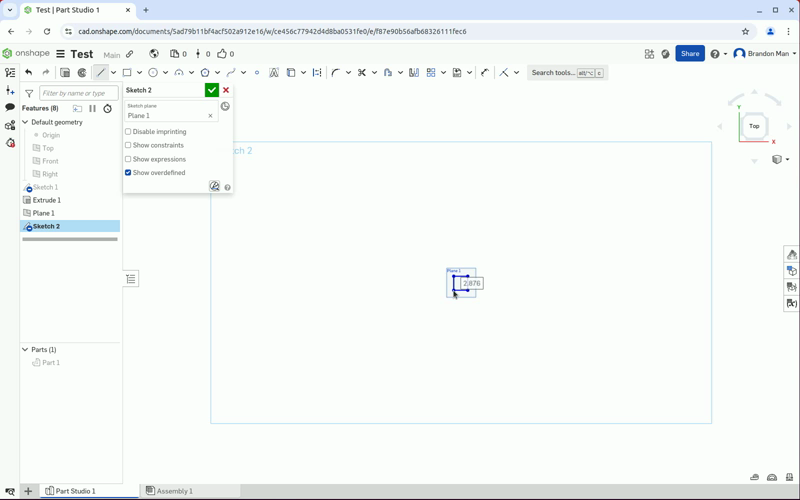
mouse_move(454, 289)
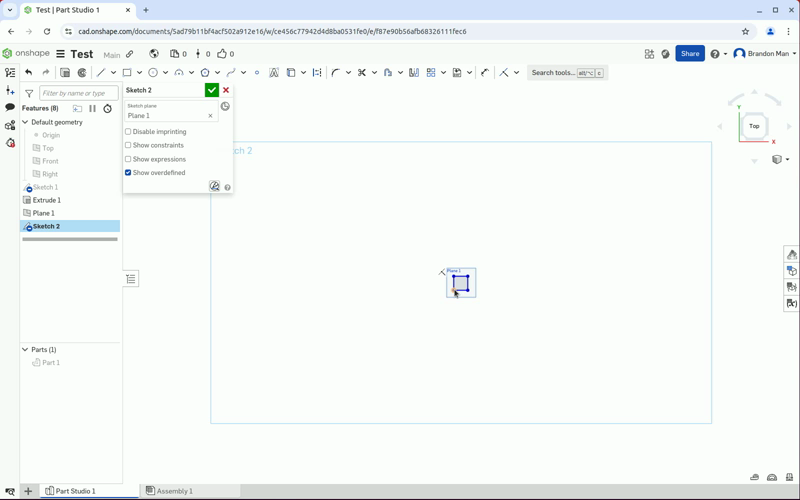
scroll(6)
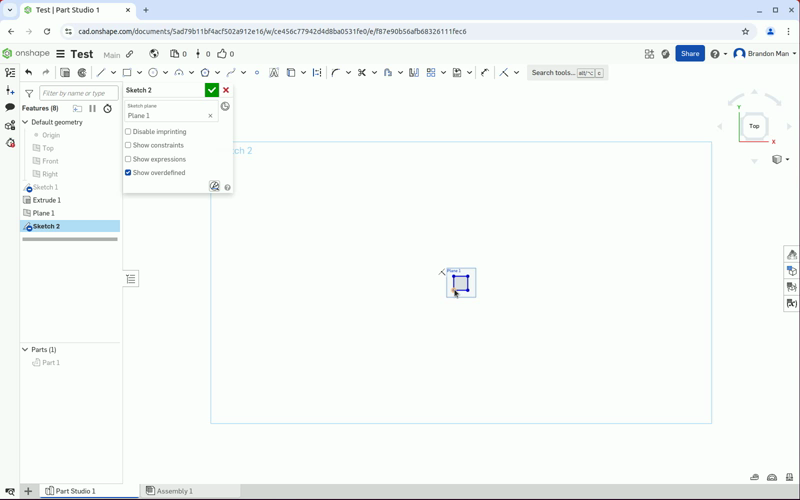
scroll(6)
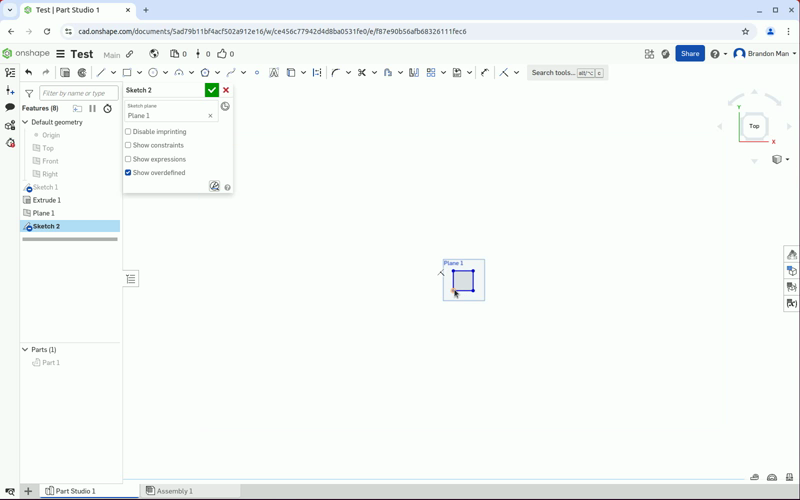
scroll(6)
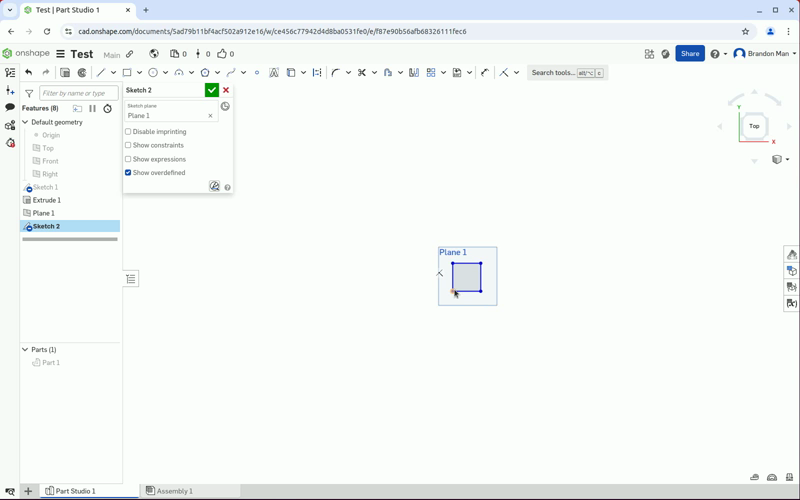
scroll(6)
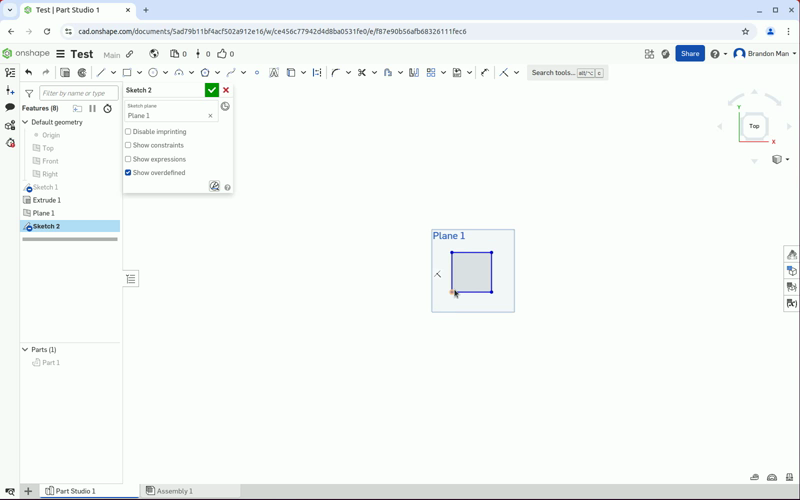
scroll(6)
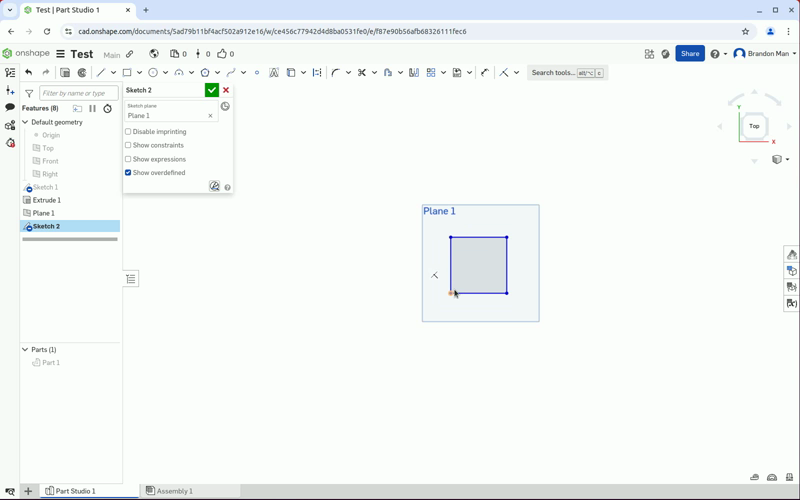
scroll(6)
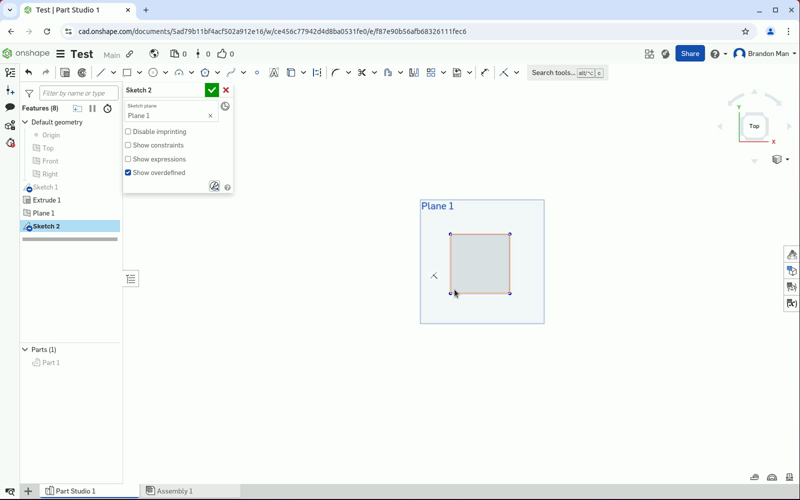
scroll(6)
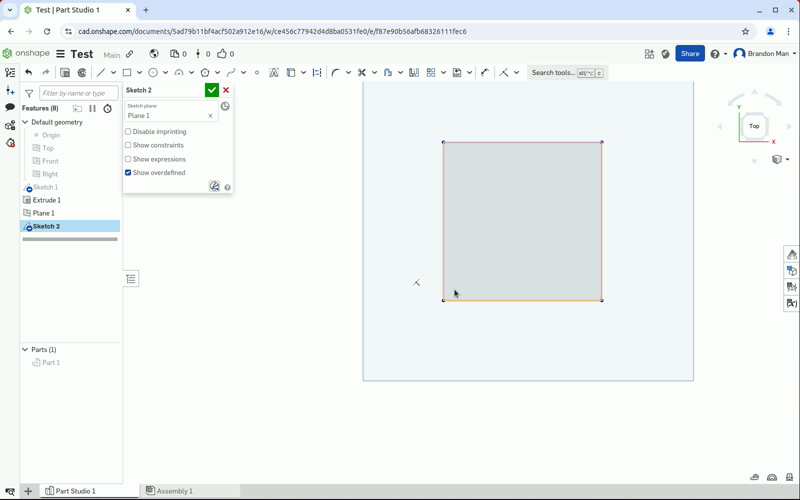
click(454, 289)
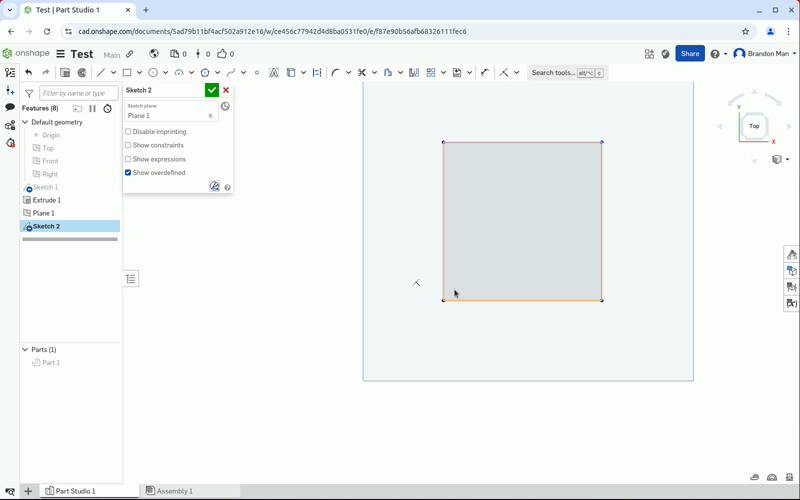
scroll(-6)
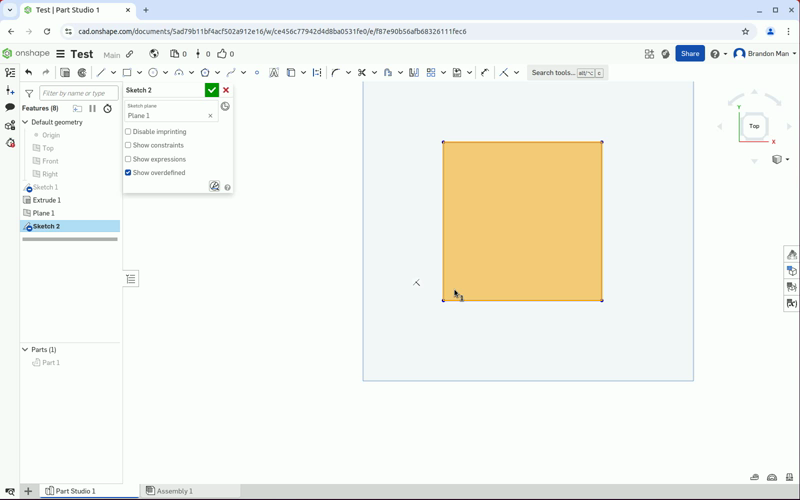
scroll(-6)
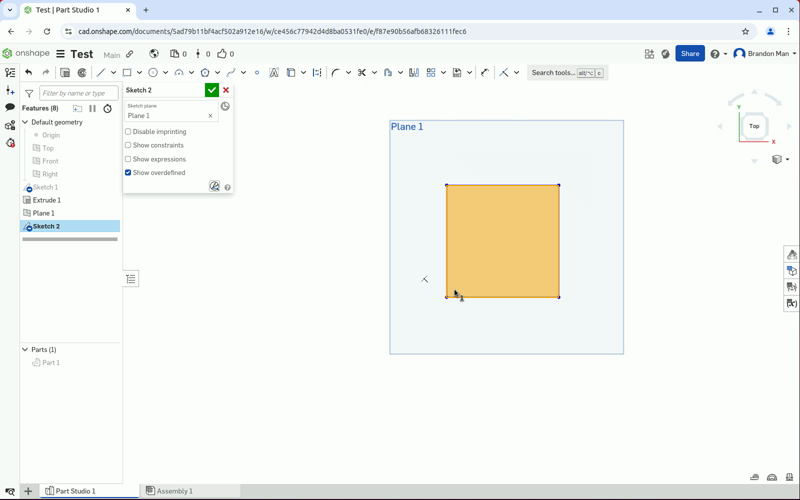
scroll(-6)
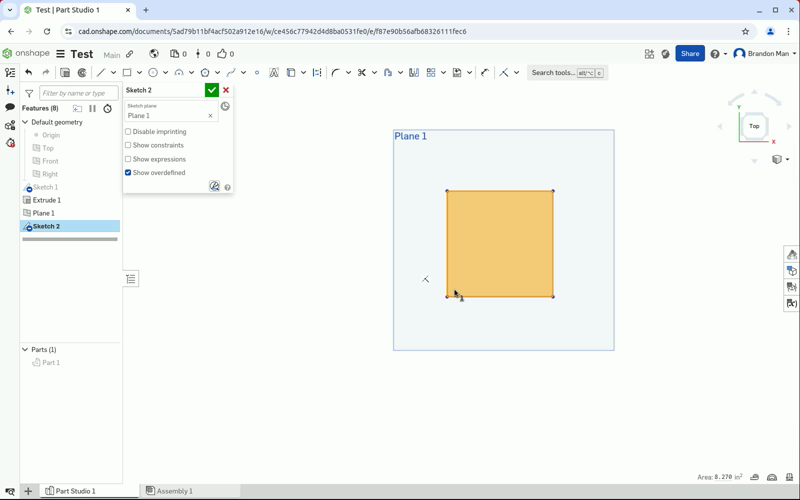
scroll(-6)
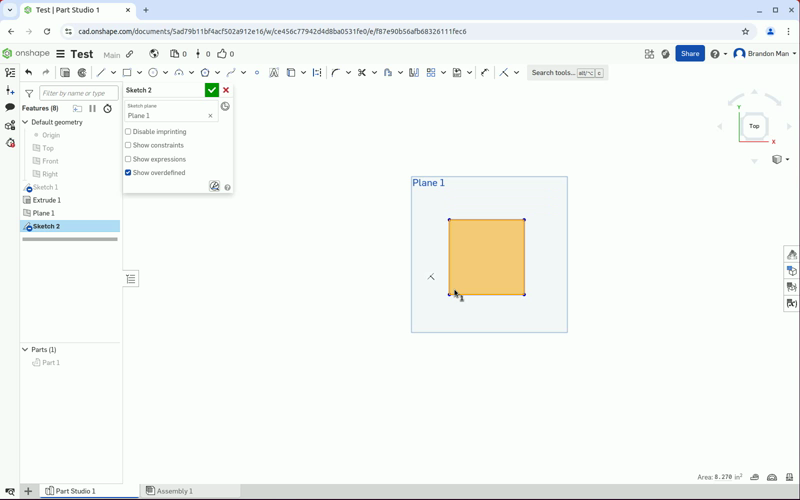
scroll(-6)
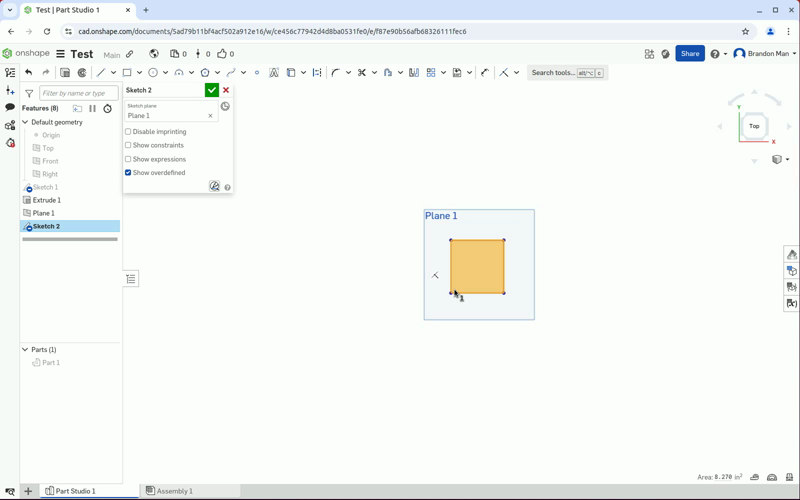
scroll(-6)
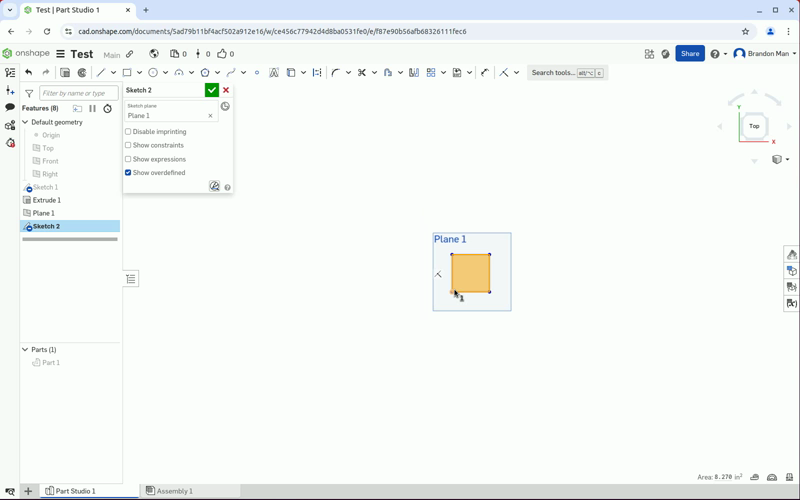
scroll(-6)
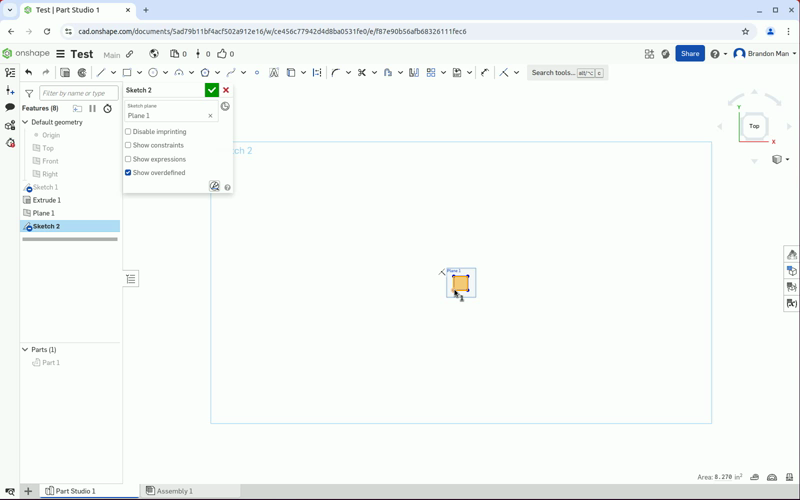
mouse_move(73, 352)
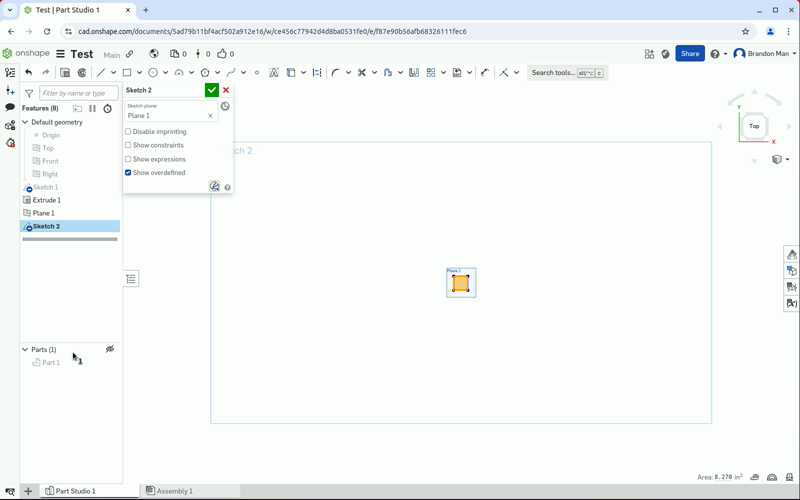
key(shift+y)
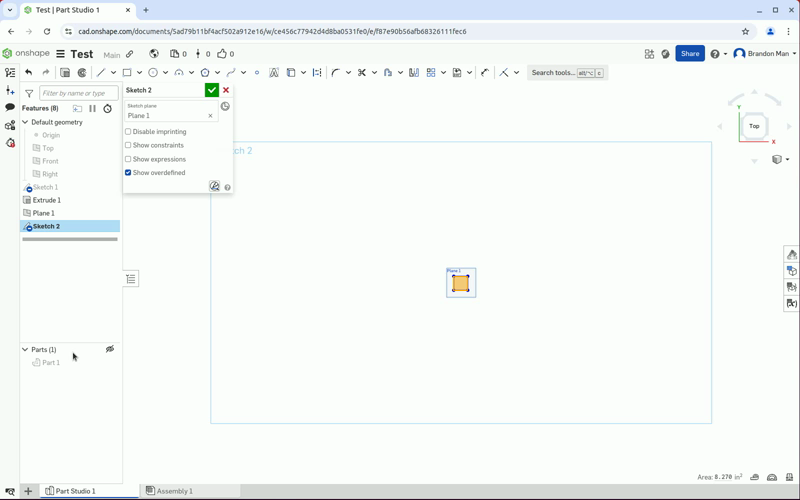
key(shift+e)
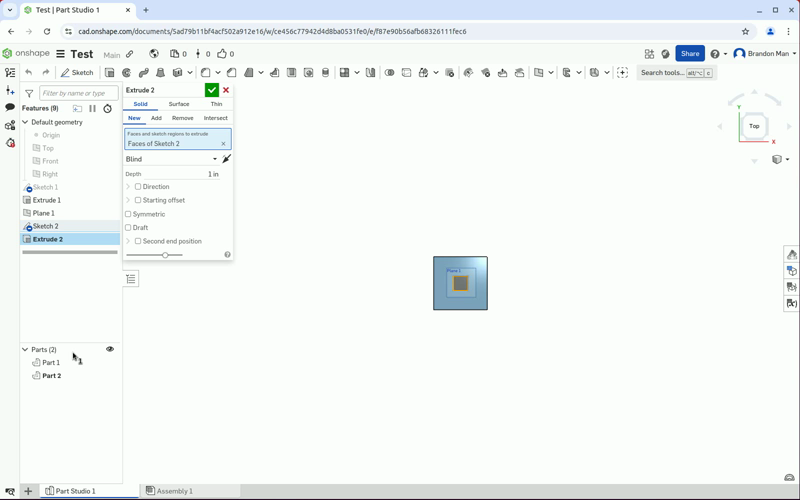
mouse_move(143, 106)
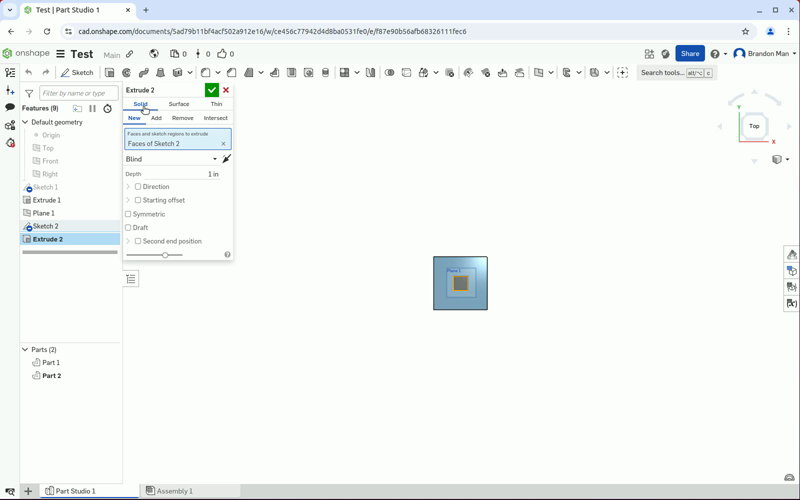
click(143, 106)
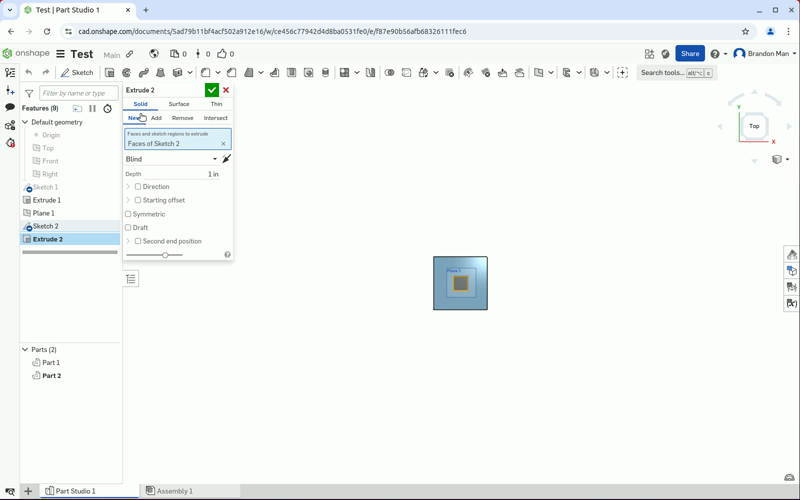
mouse_move(137, 120)
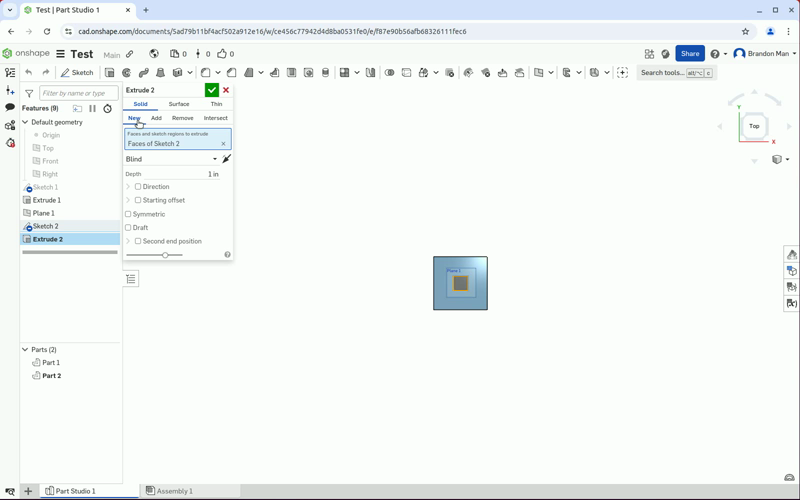
click(137, 120)
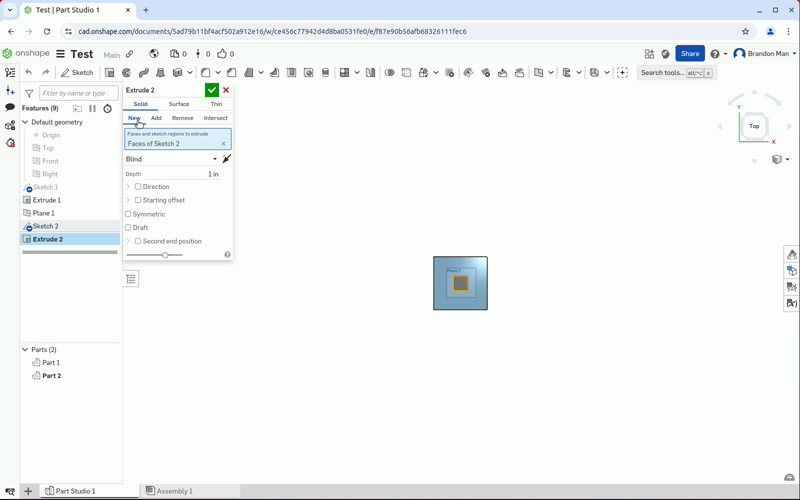
key(tab, 4)
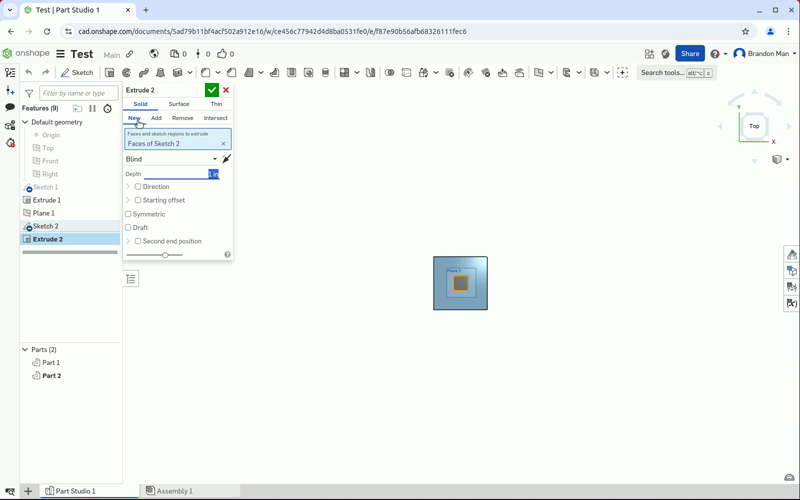
text(21.664)
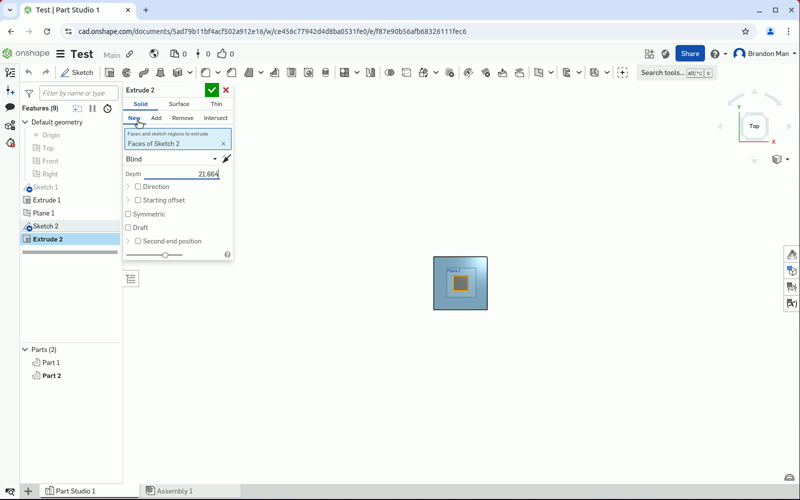
key(enter)
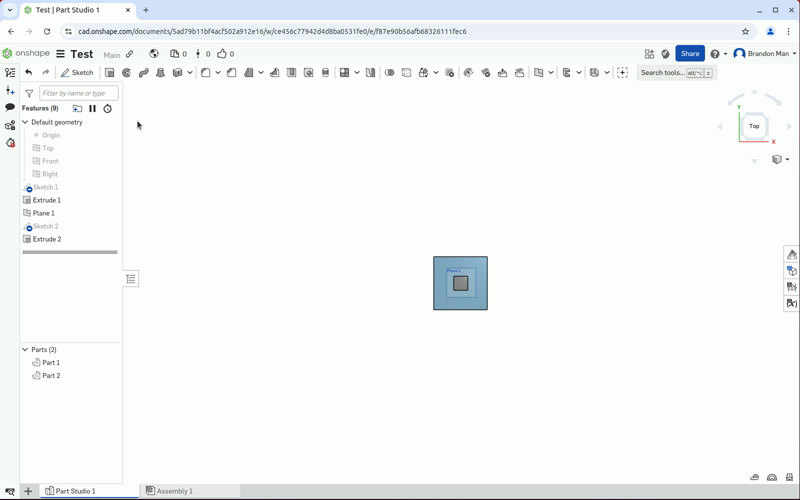
key(shift+h)
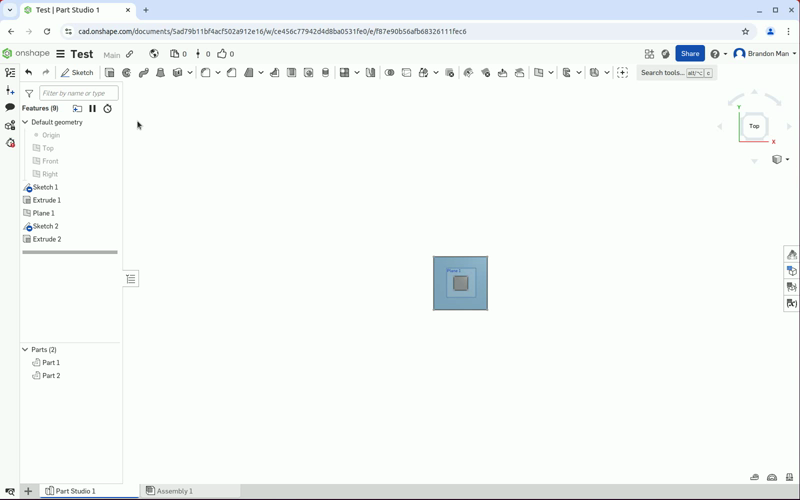
key(shift+h)
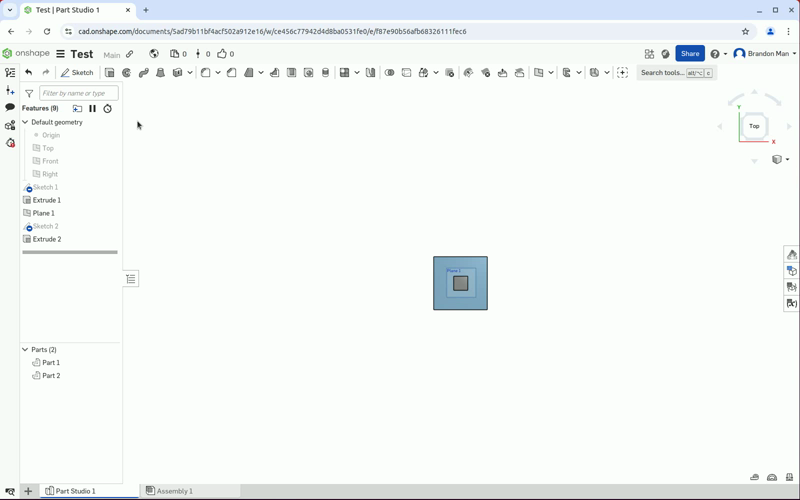
mouse_move(73, 189)
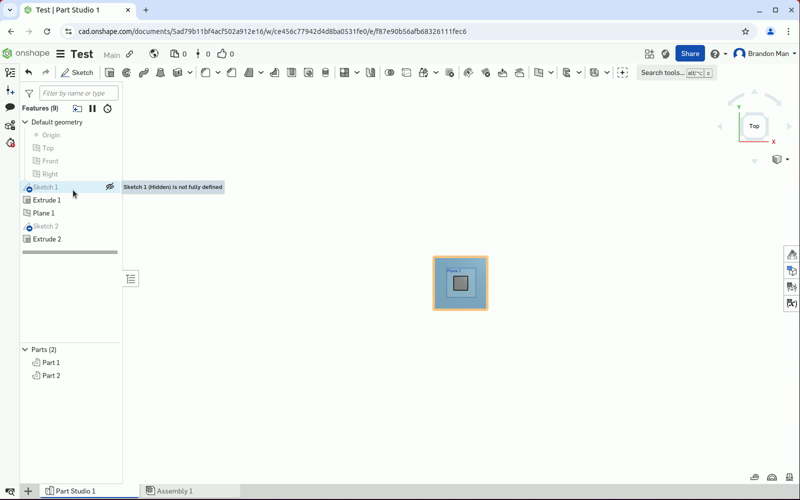
click(73, 189)
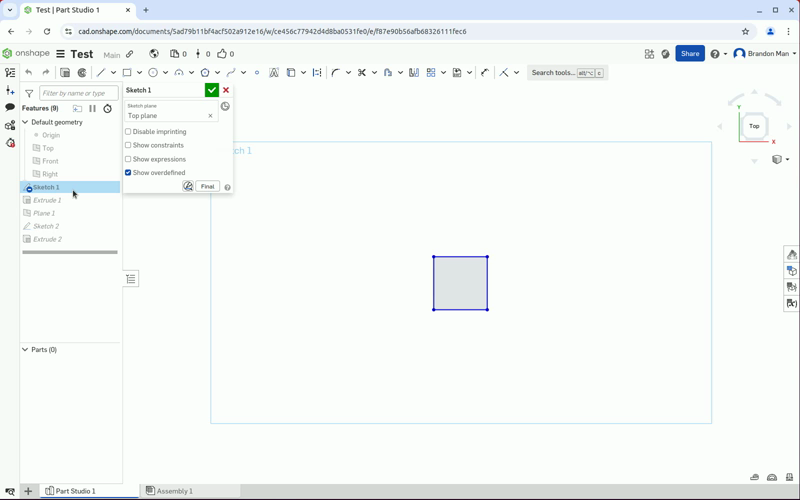
mouse_move(229, 92)
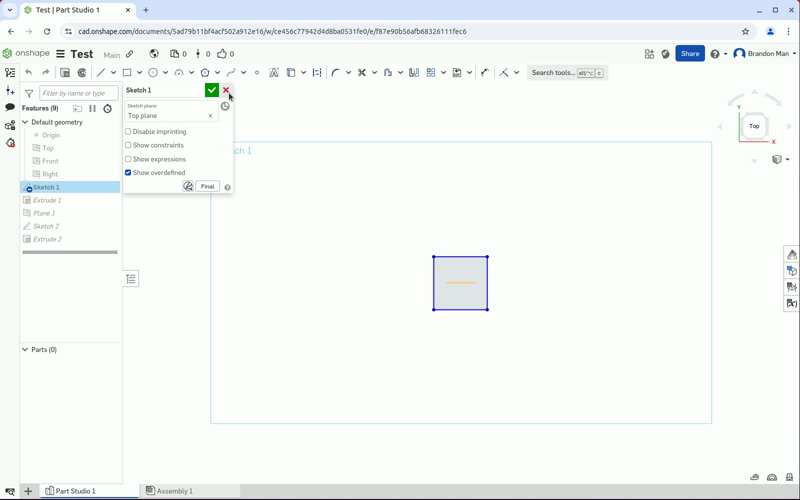
click(229, 92)
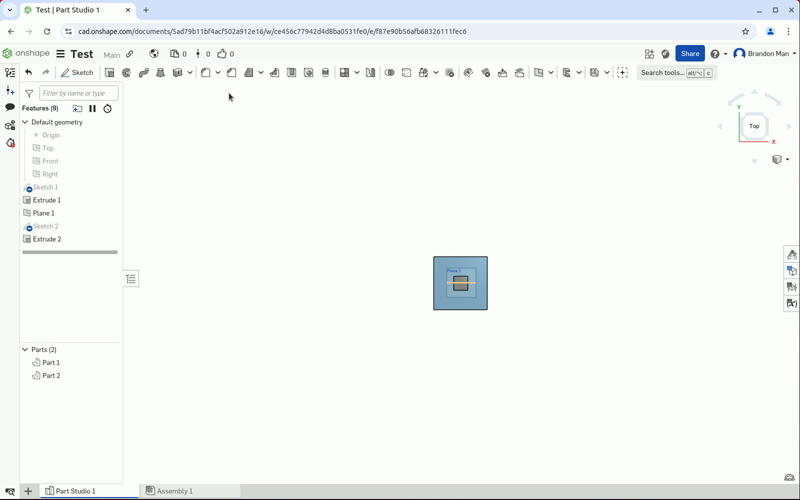
mouse_move(73, 352)
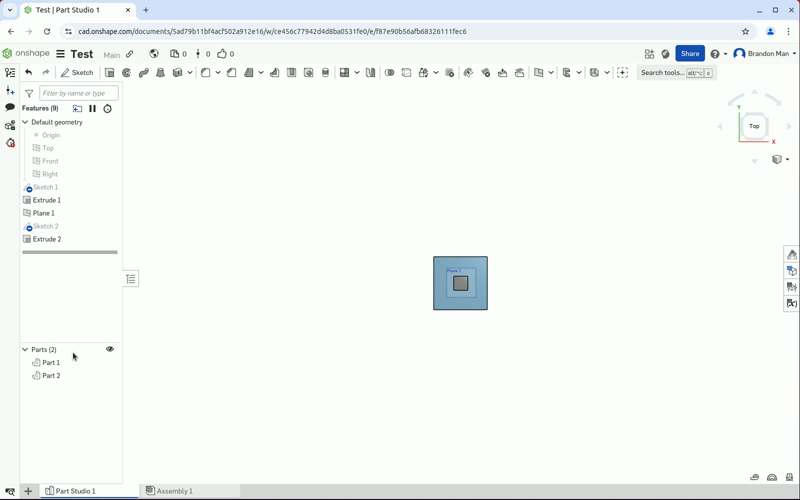
key(y)
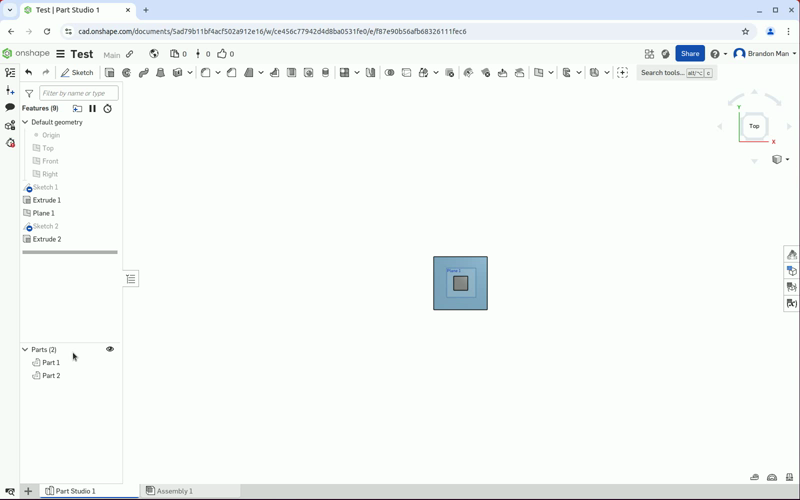
key(shift+p)
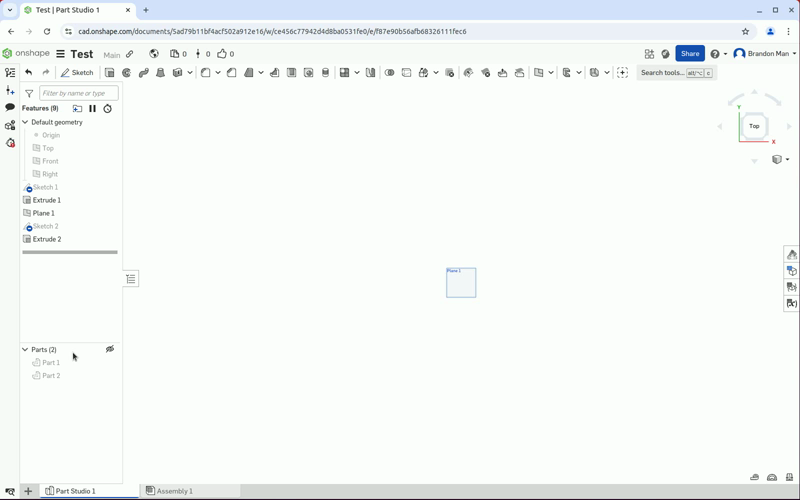
key(space)
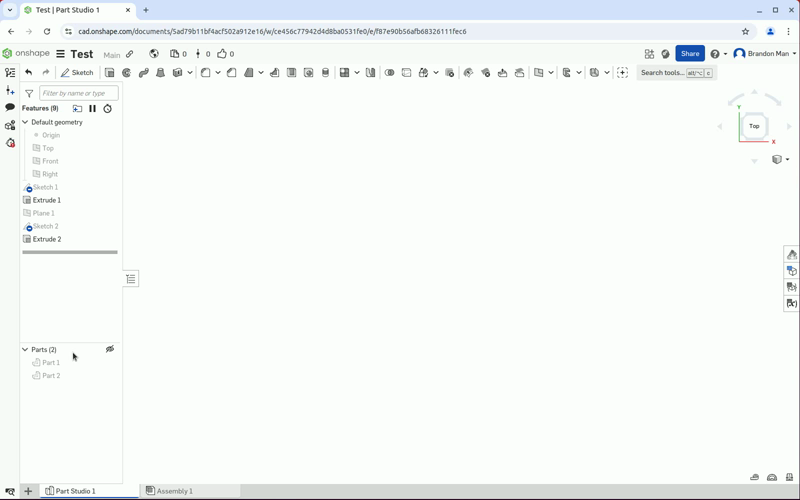
key_down(shift)
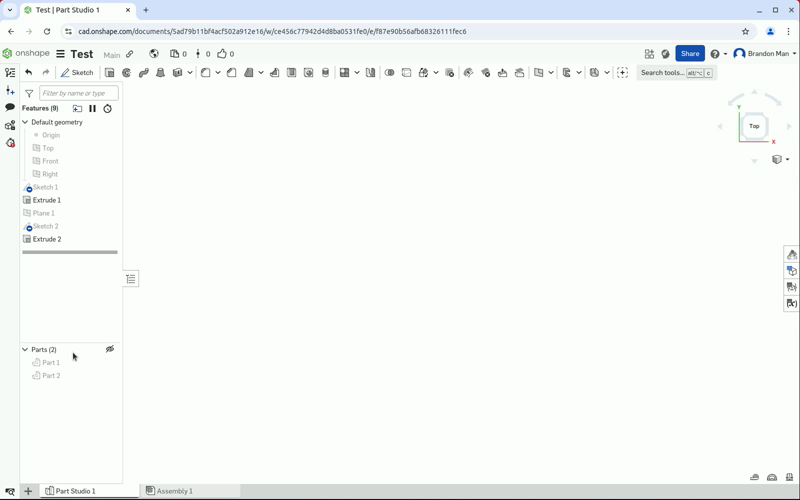
key(up)
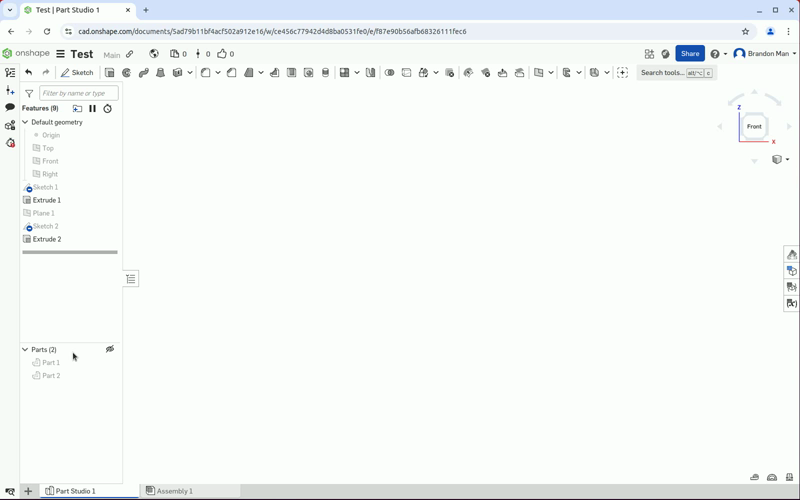
key_up(shift)
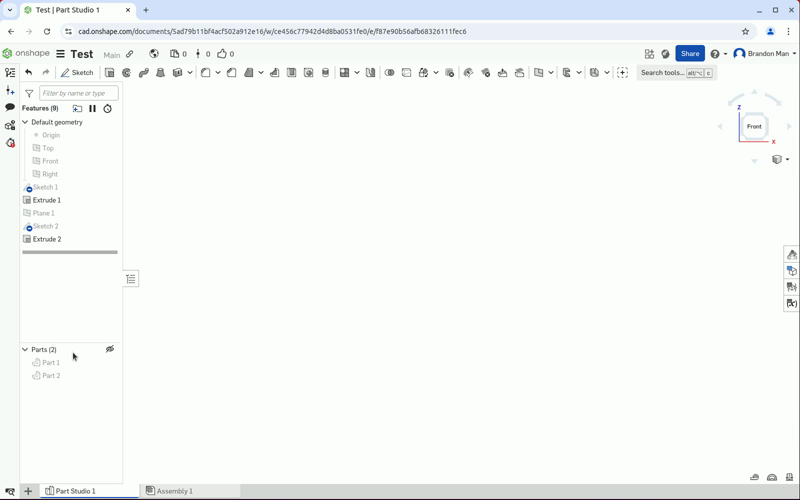
key(space)
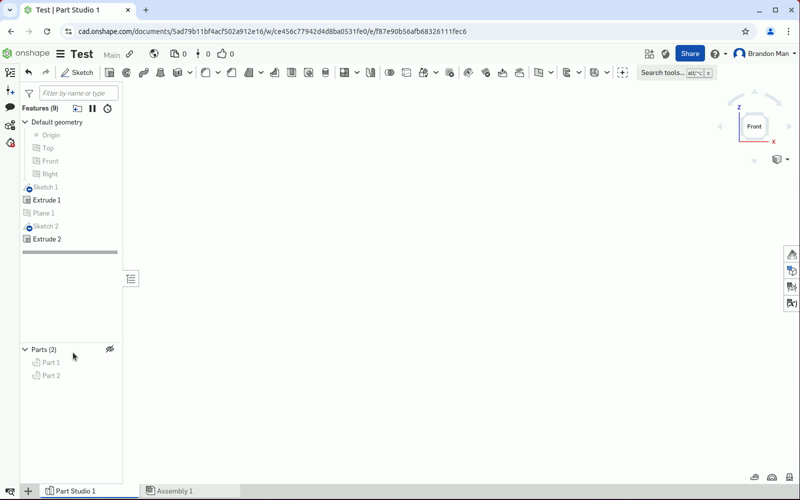
key_down(shift)
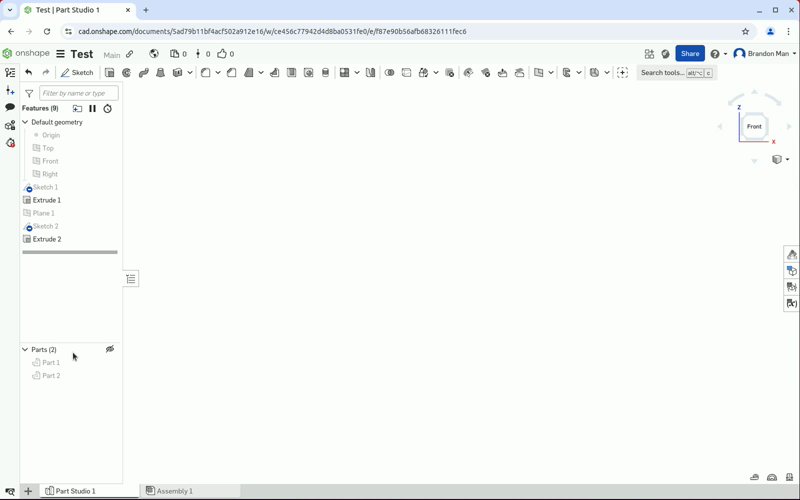
key(left)
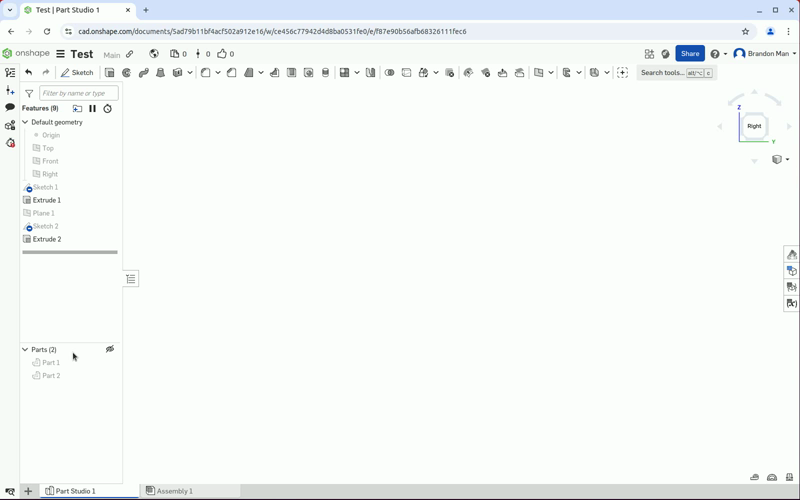
key_up(shift)
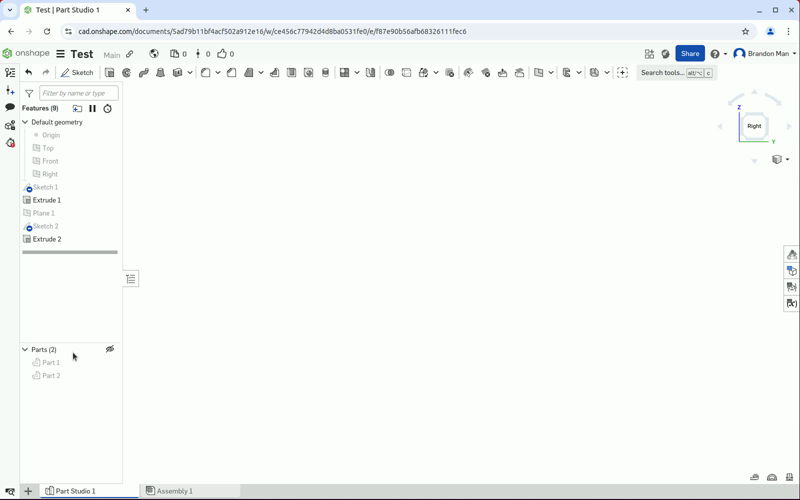
mouse_move(73, 352)
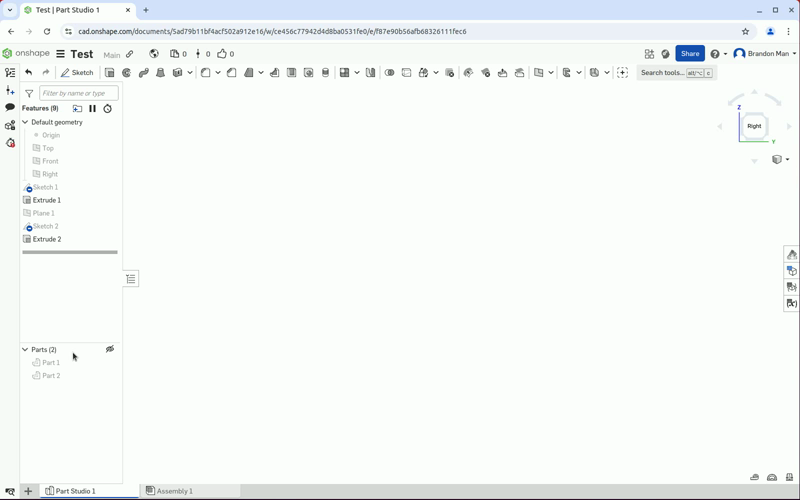
key(shift+y)
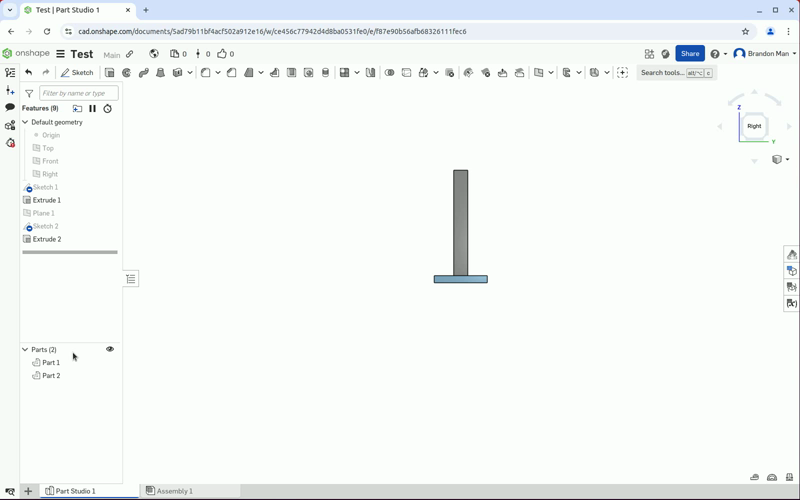
mouse_move(541, 75)
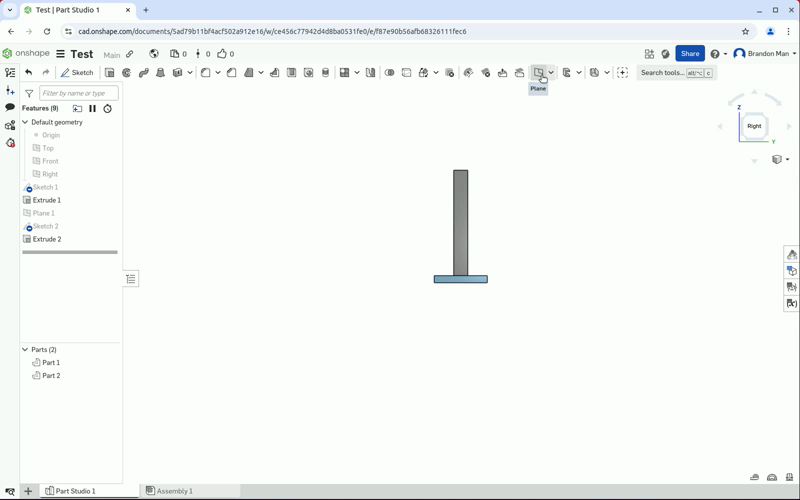
click(541, 75)
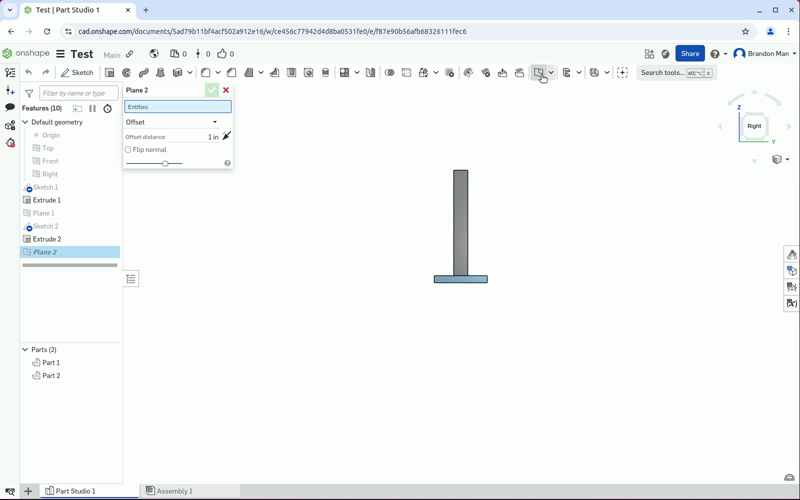
mouse_move(73, 176)
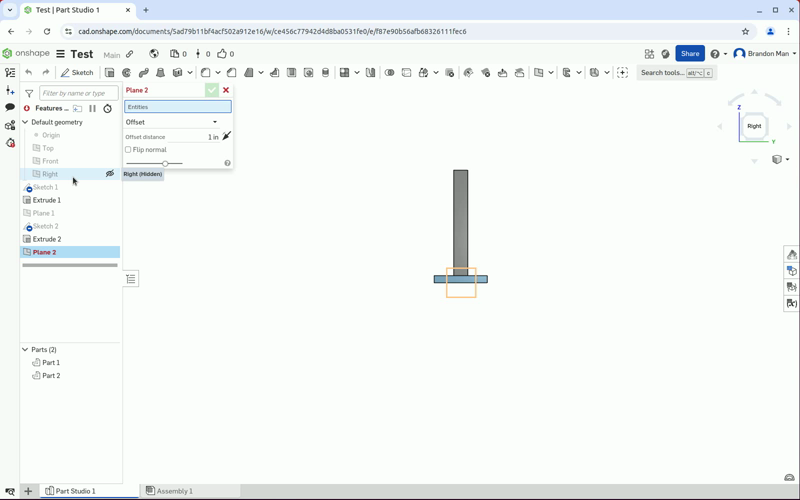
click(73, 176)
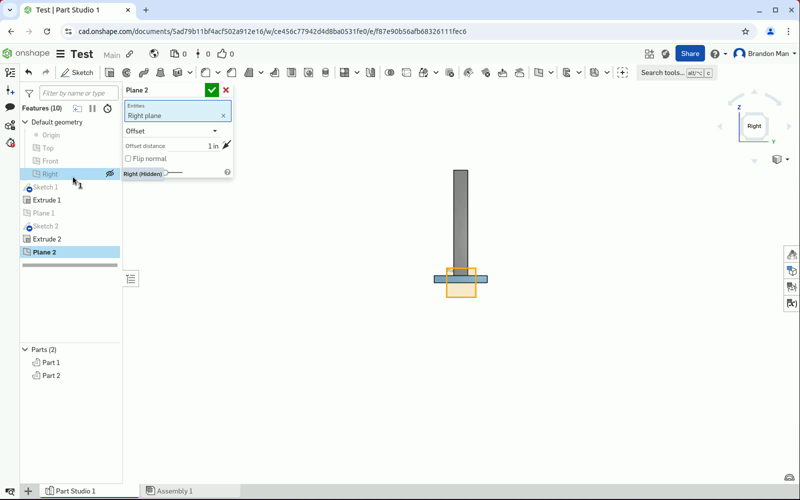
key(tab, 2)
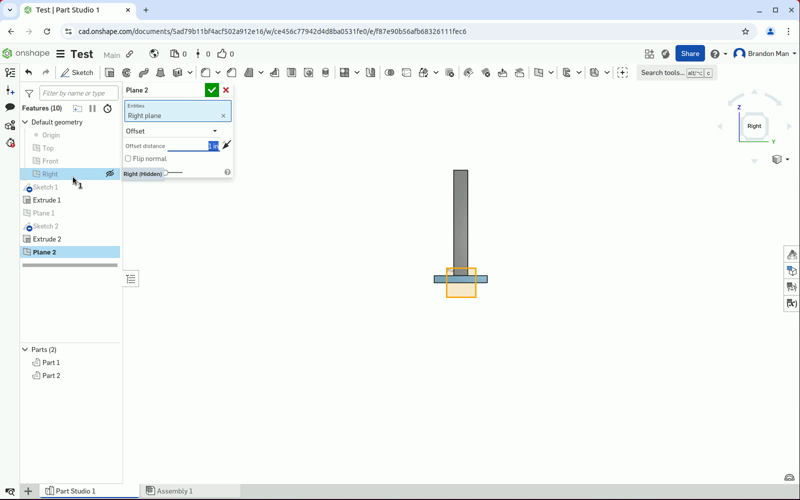
text(1.202)
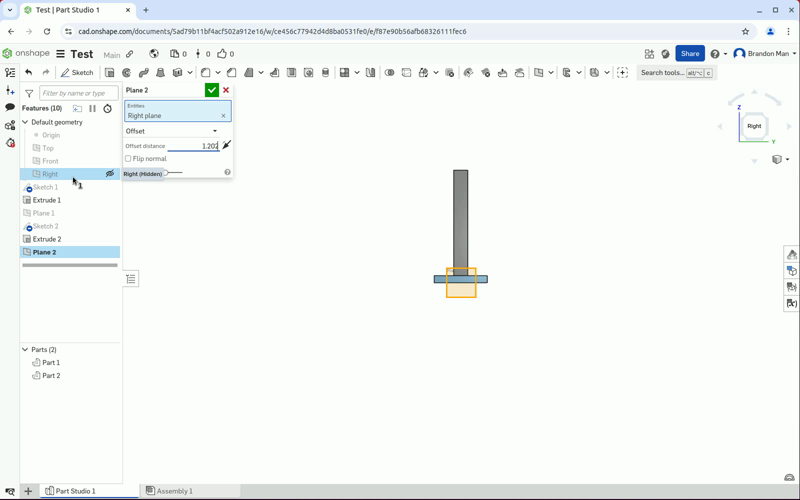
key(enter, 2)
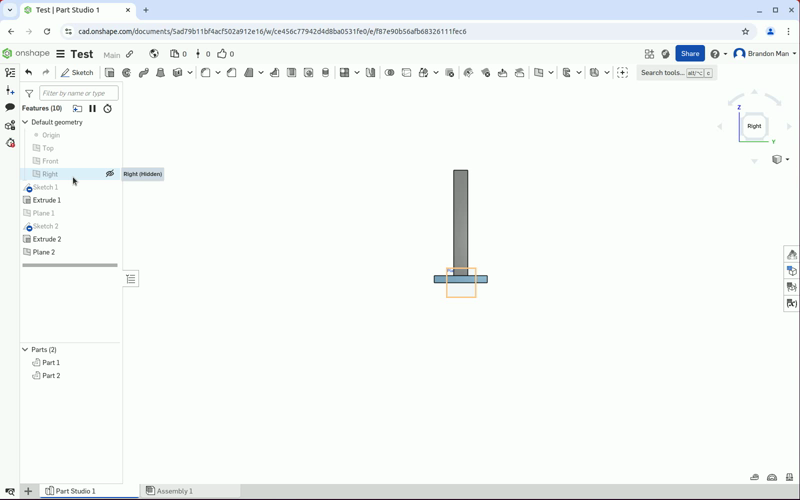
key(shift+s)
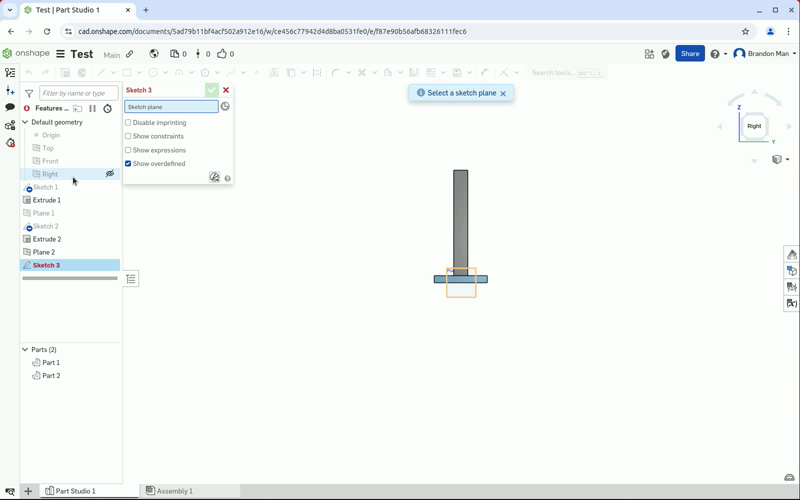
mouse_move(73, 254)
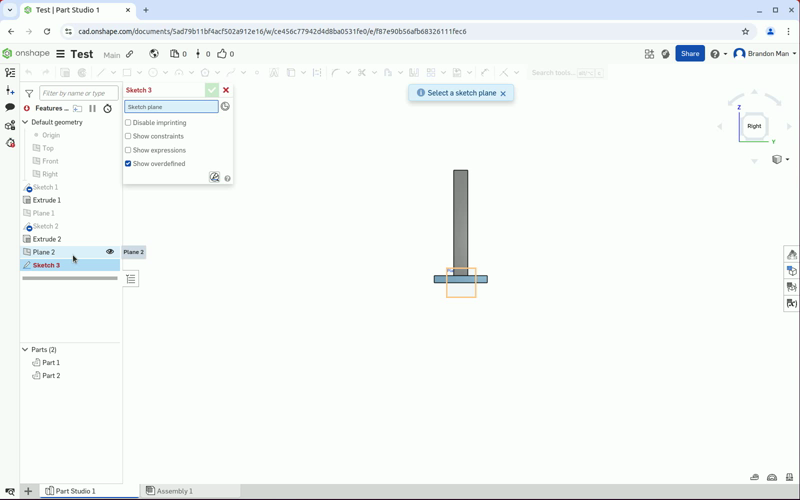
click(73, 254)
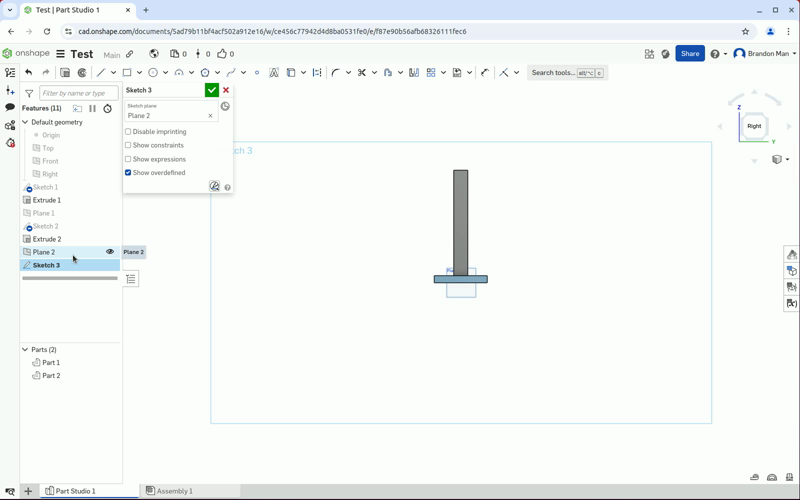
mouse_move(73, 352)
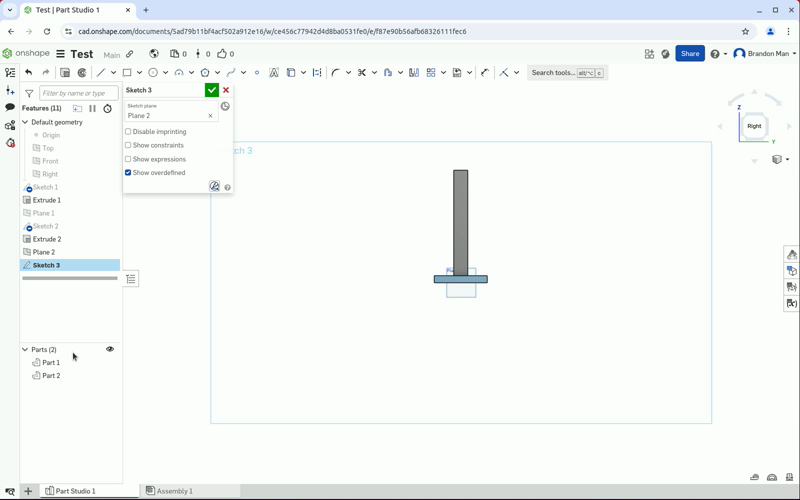
key(y)
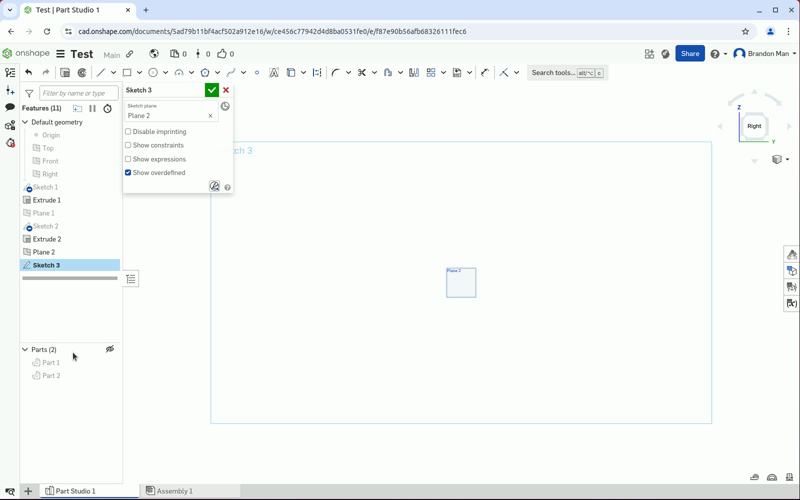
key(c)
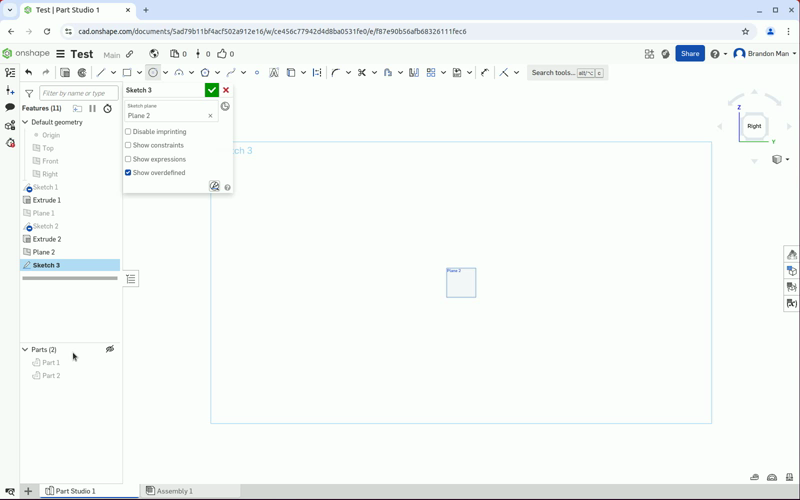
key_down(shift)
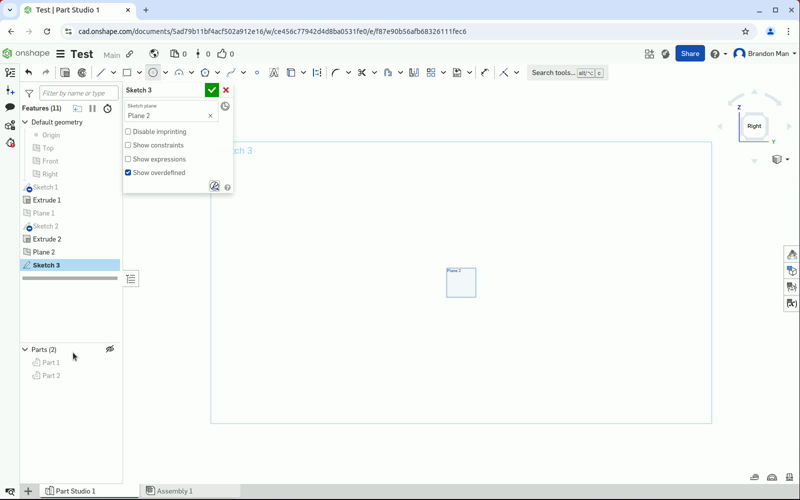
mouse_move(461, 177)
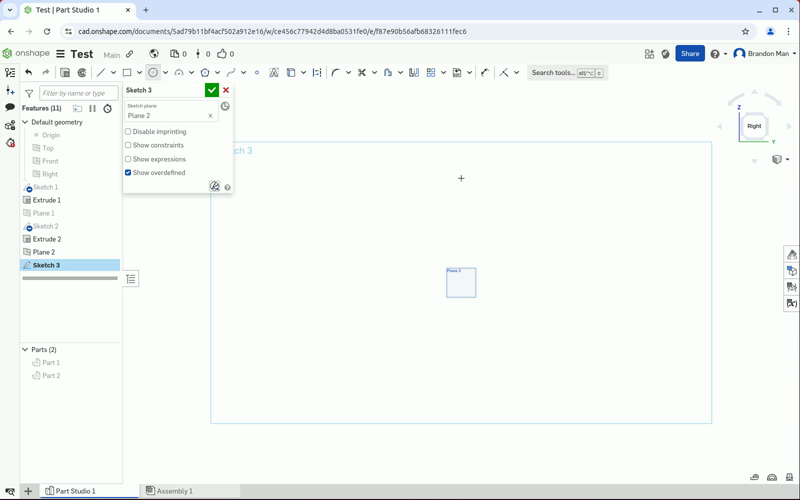
click(461, 177)
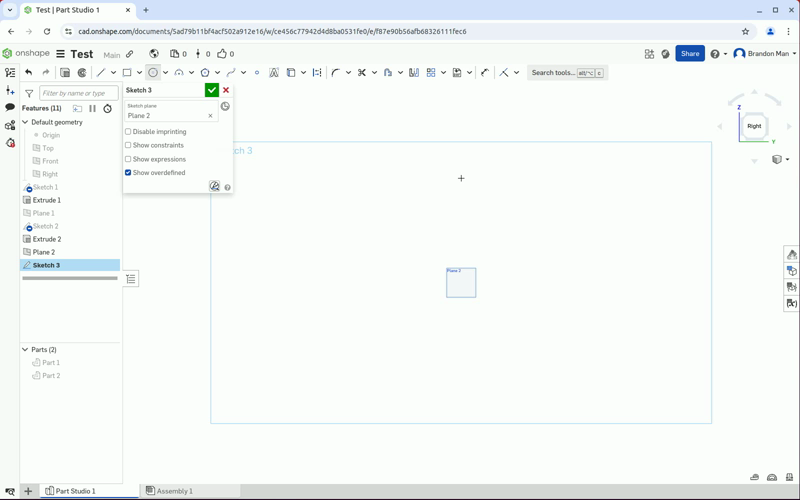
key_up(shift)
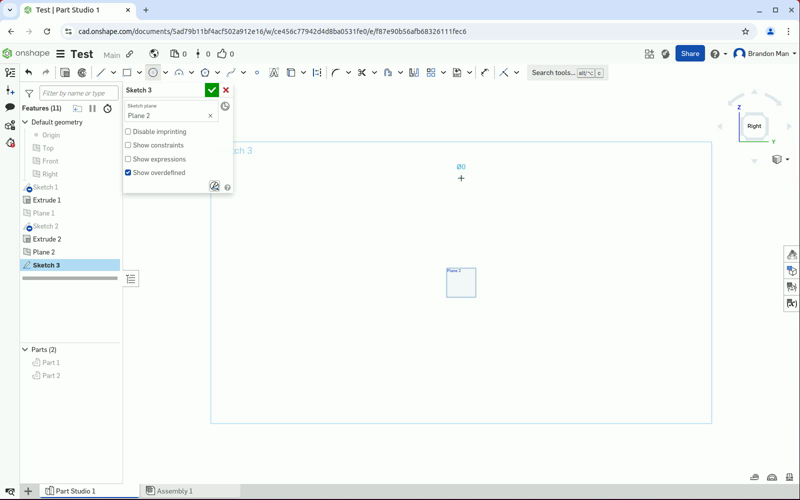
mouse_move(465, 177)
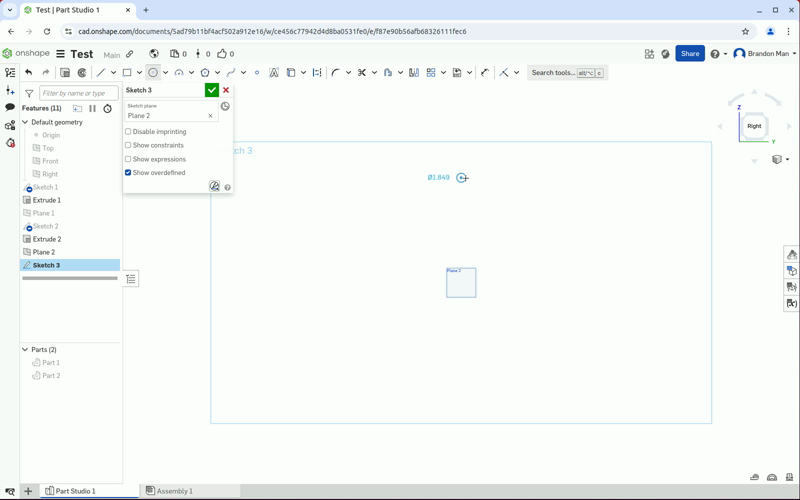
click(465, 177)
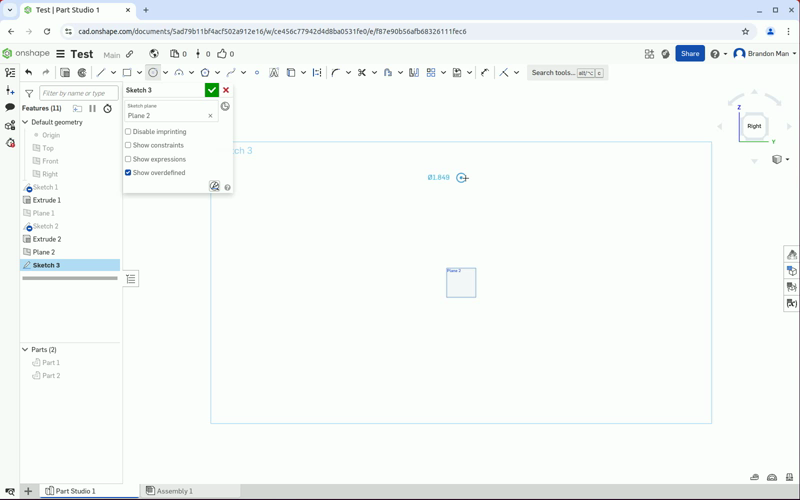
key(esc)
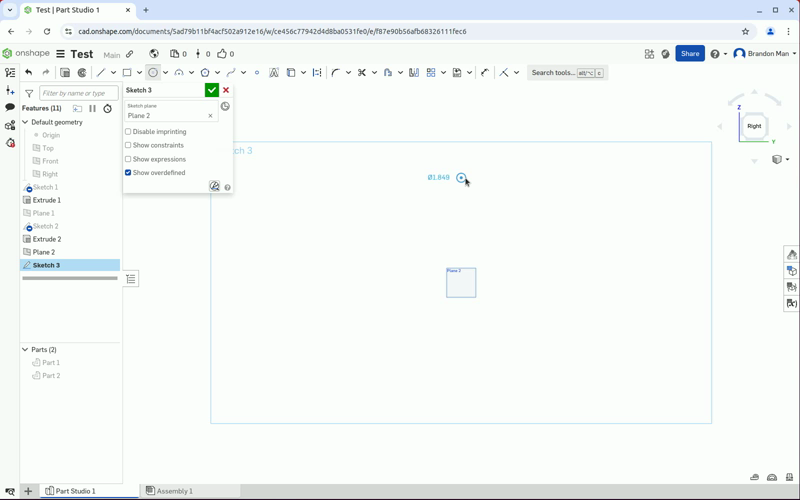
mouse_move(464, 175)
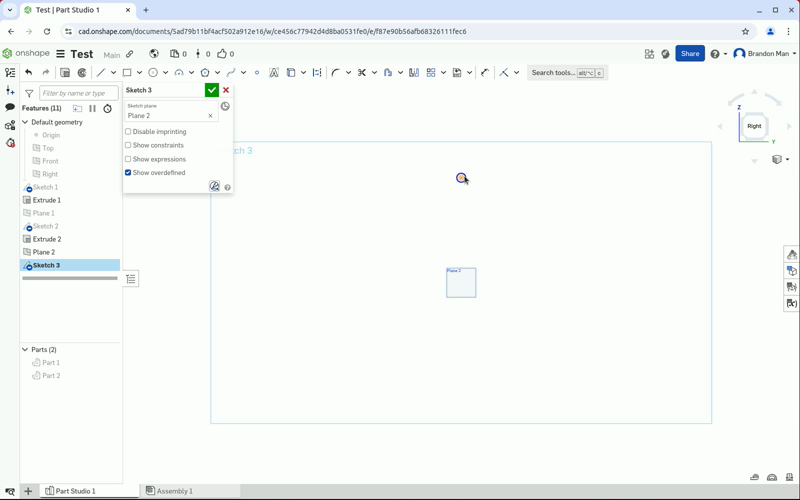
scroll(6)
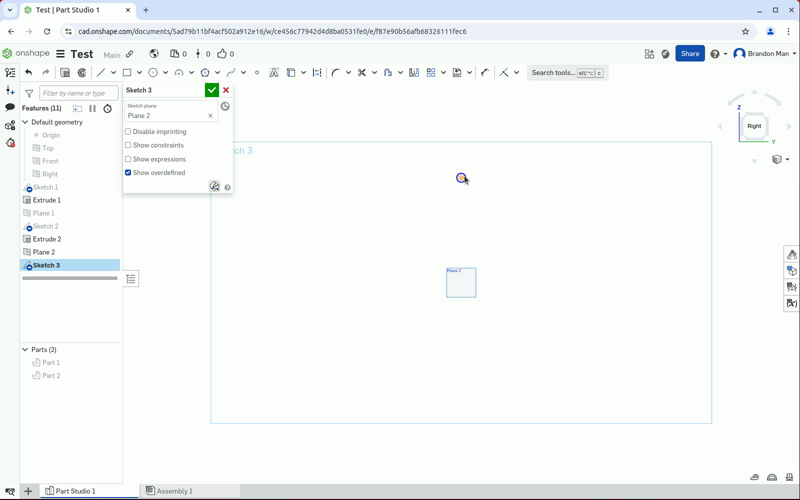
scroll(6)
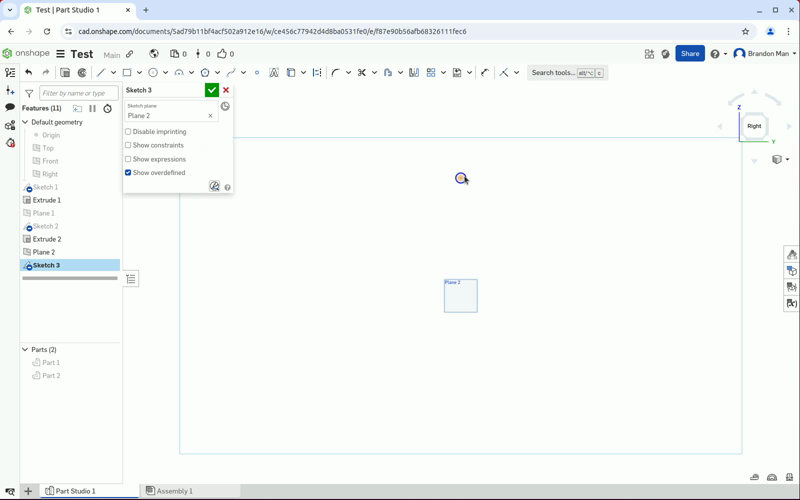
scroll(6)
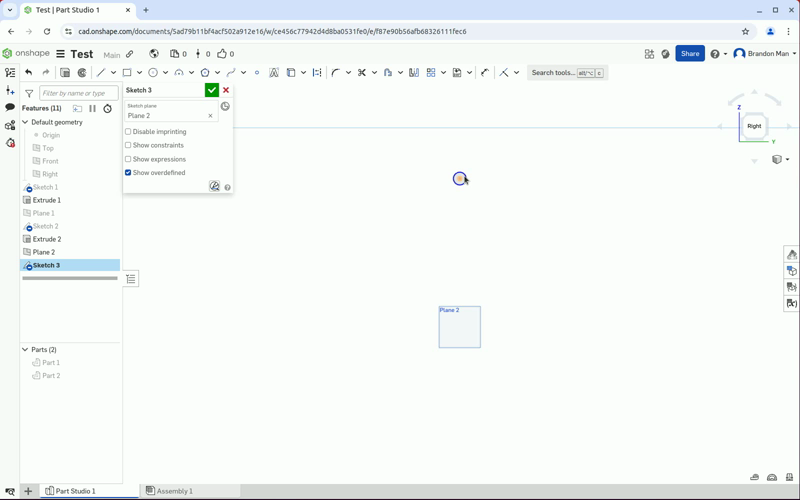
scroll(6)
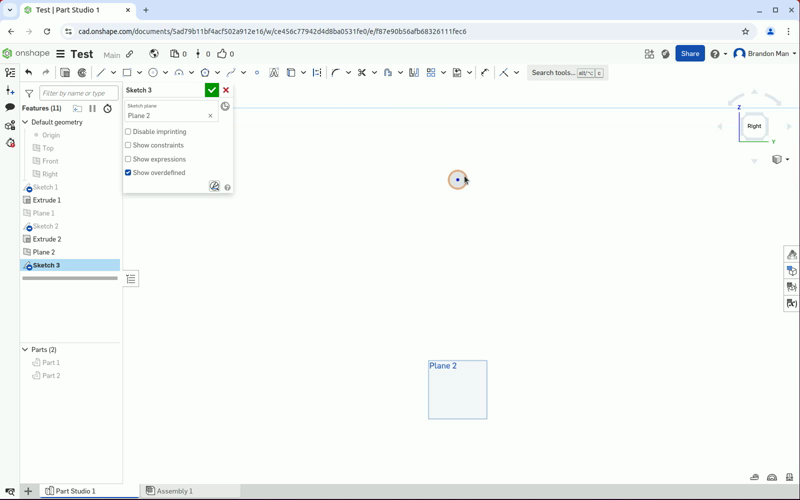
scroll(6)
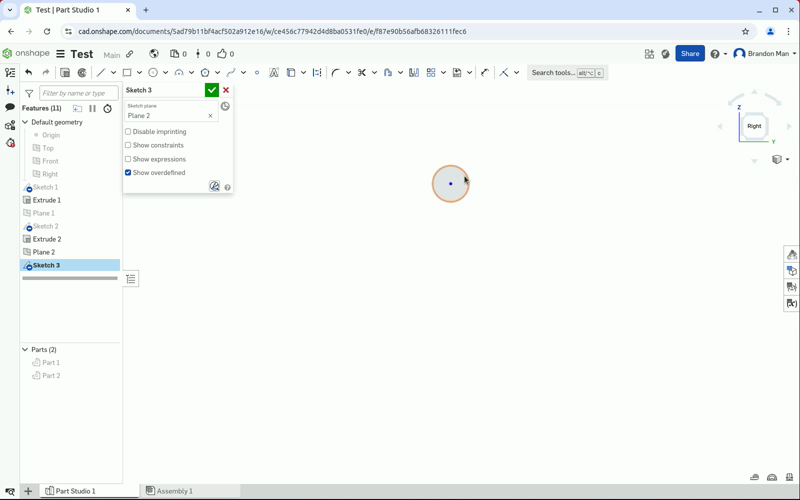
scroll(6)
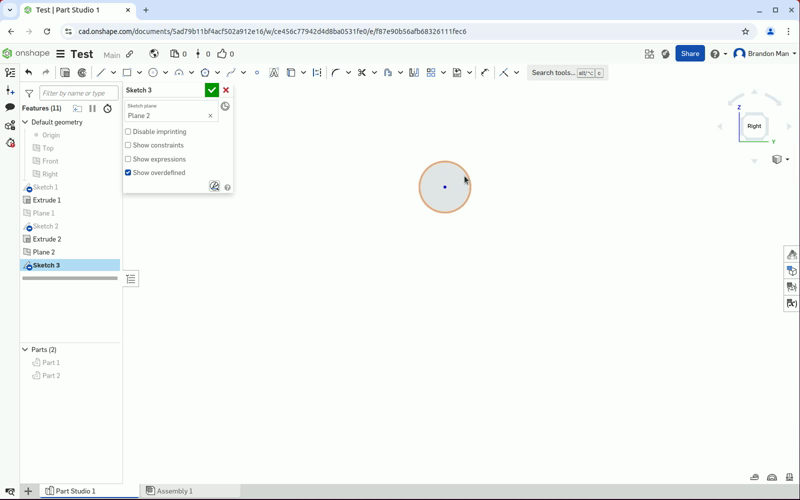
scroll(6)
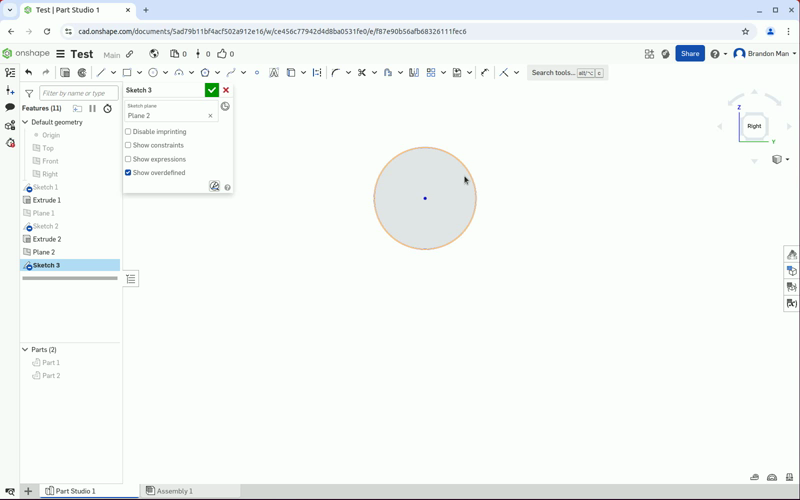
click(464, 175)
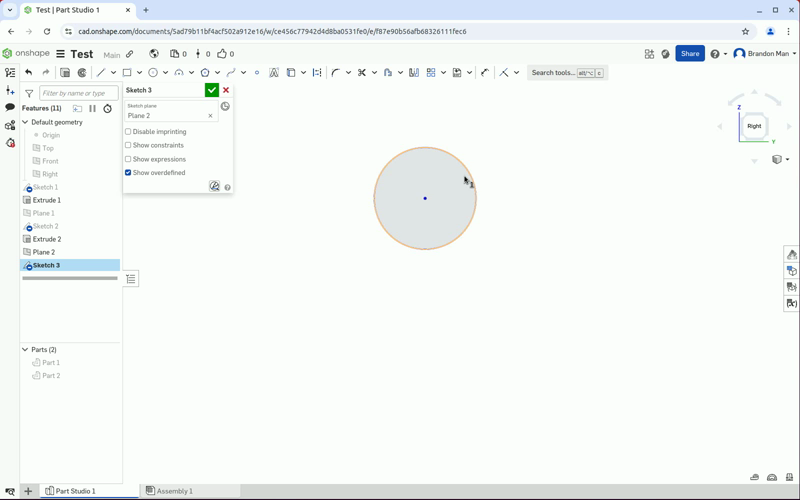
scroll(-6)
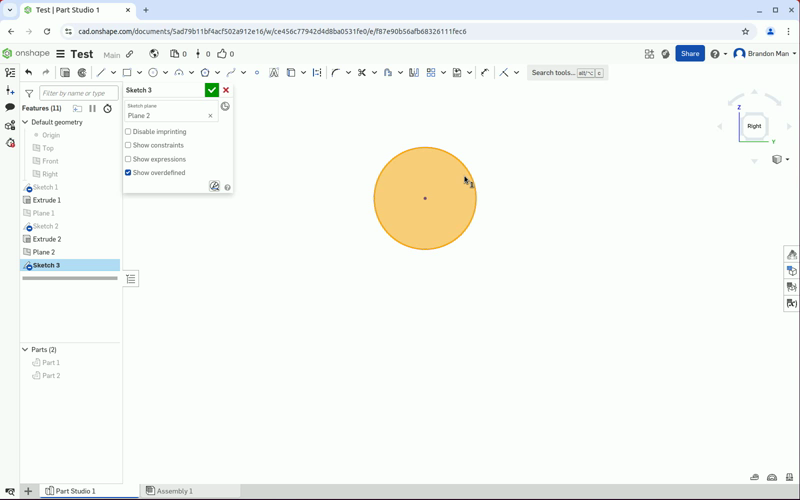
scroll(-6)
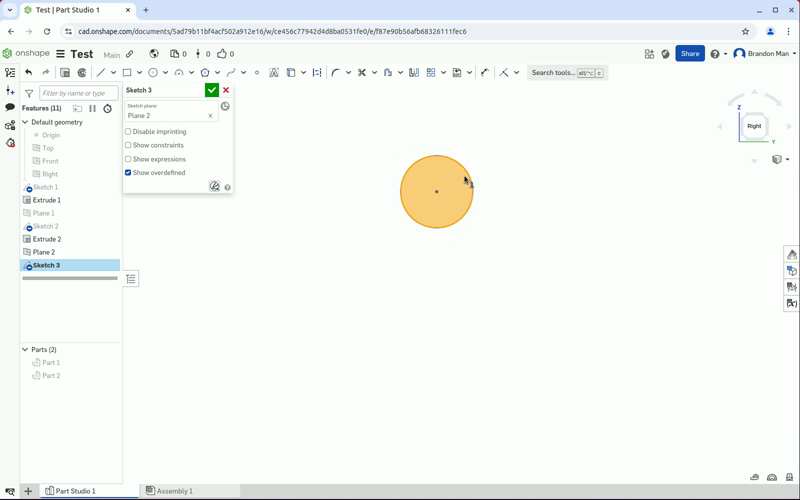
scroll(-6)
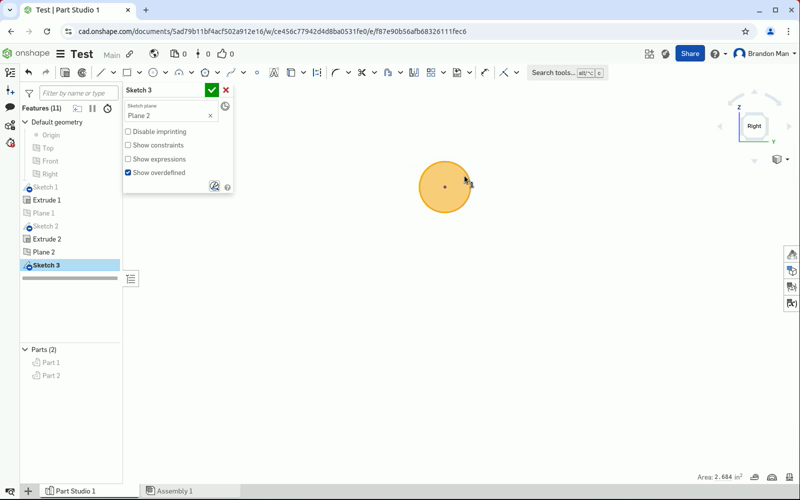
scroll(-6)
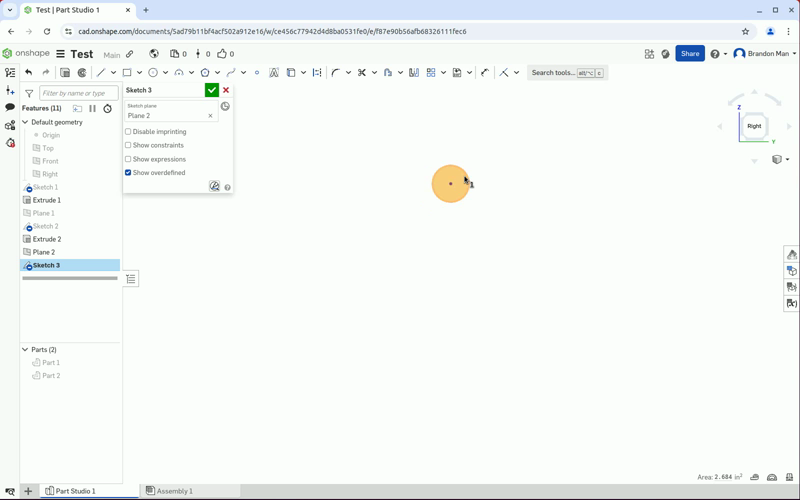
scroll(-6)
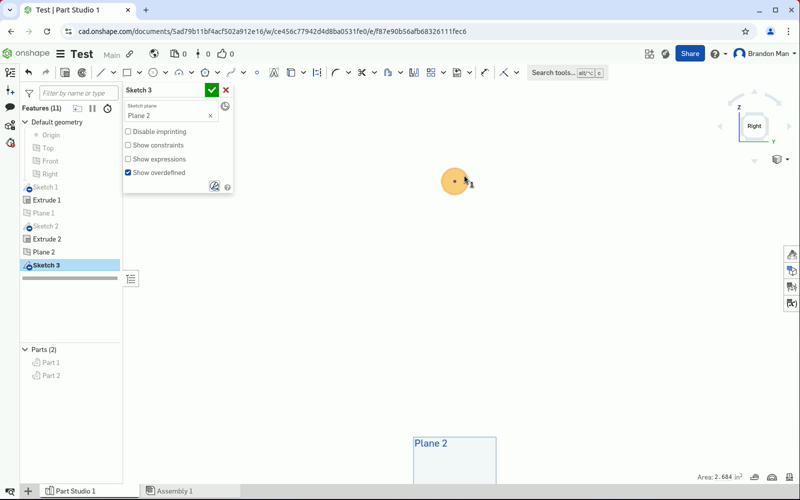
scroll(-6)
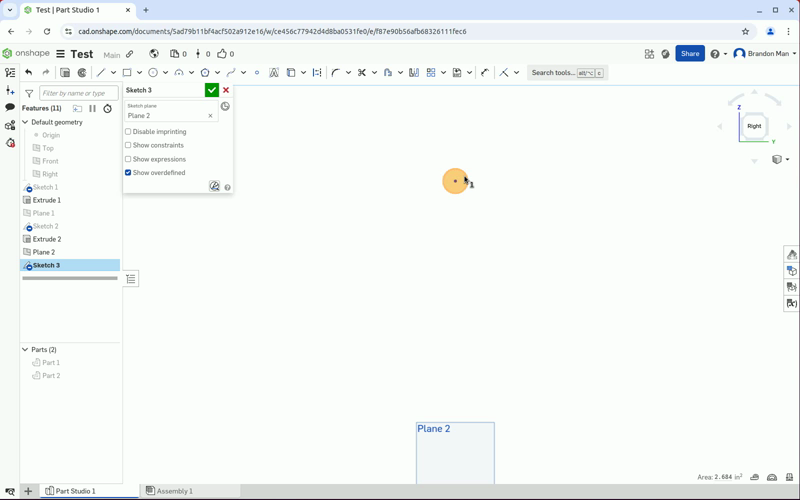
scroll(-6)
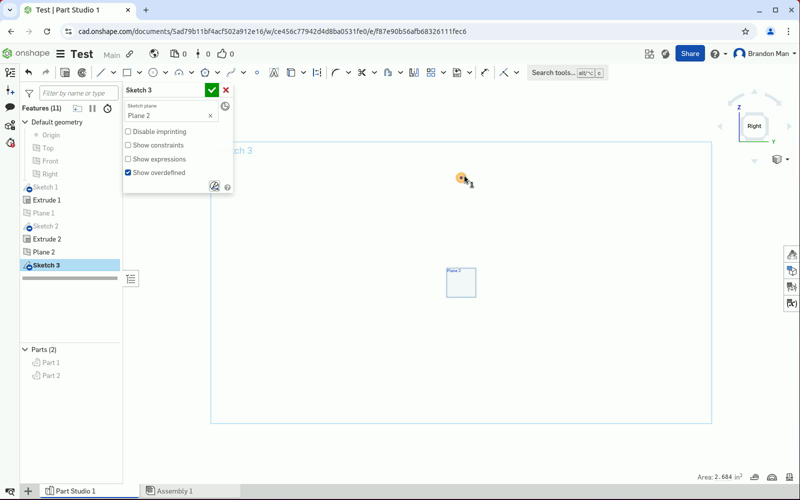
mouse_move(73, 352)
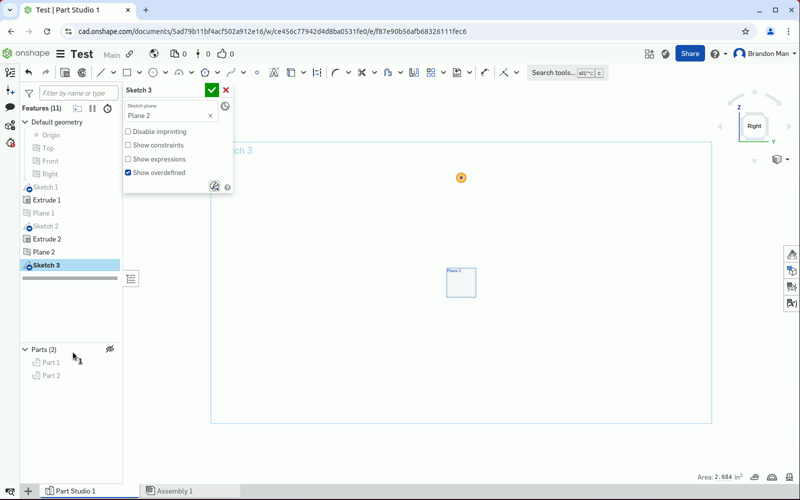
key(shift+y)
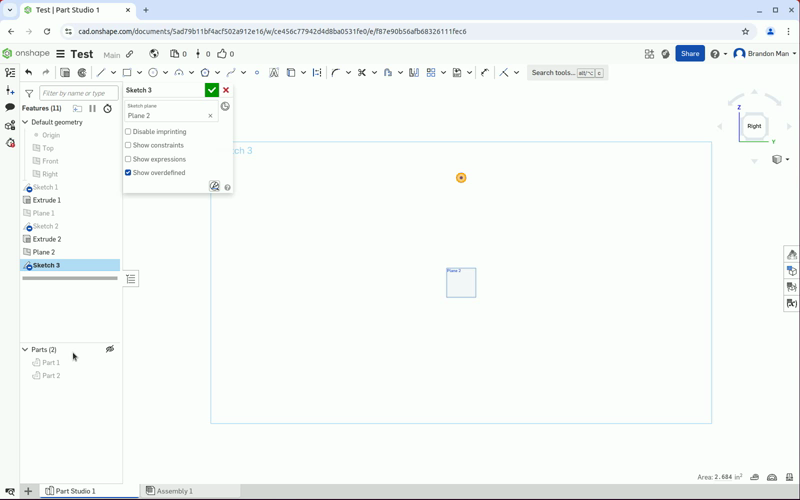
key(shift+e)
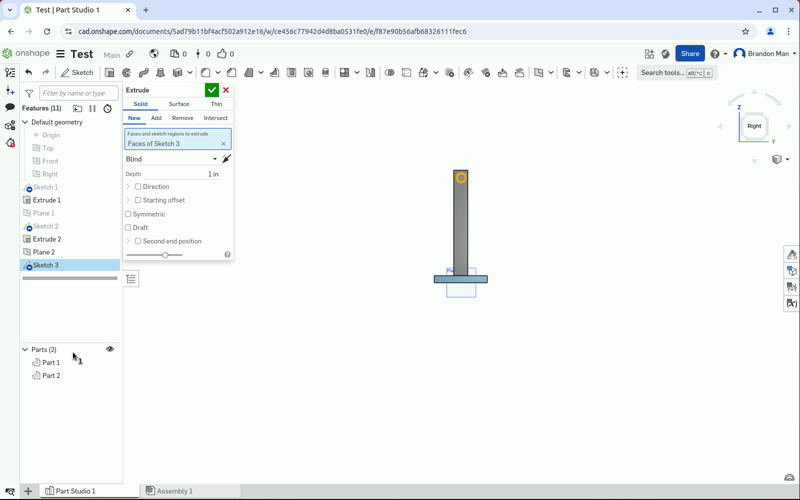
mouse_move(143, 106)
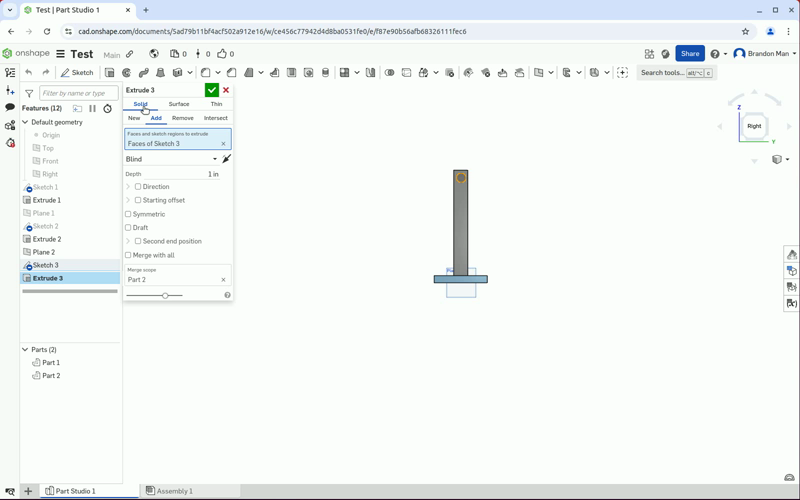
click(143, 106)
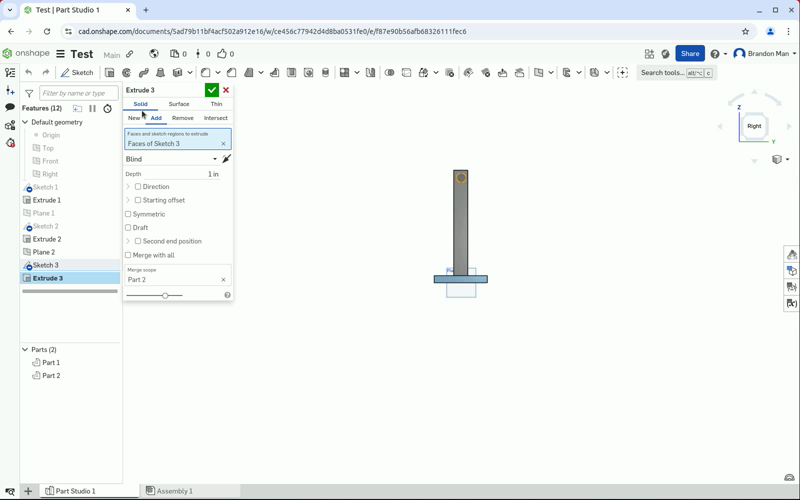
mouse_move(137, 120)
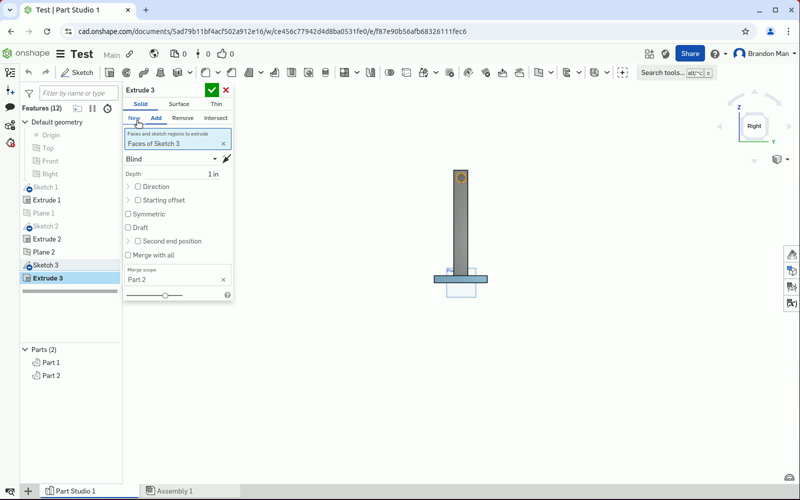
click(137, 120)
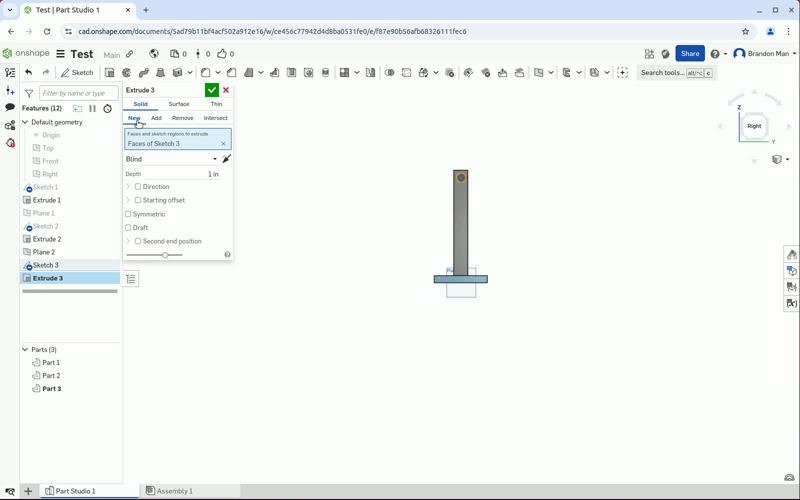
key(tab, 4)
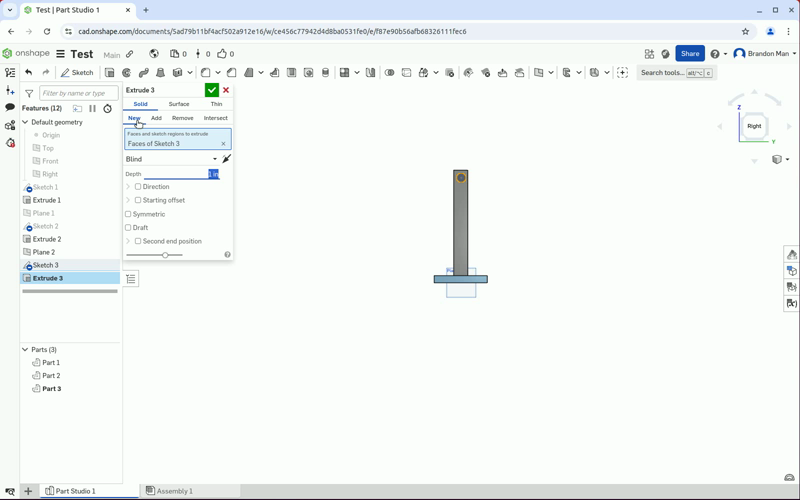
text(6.74)
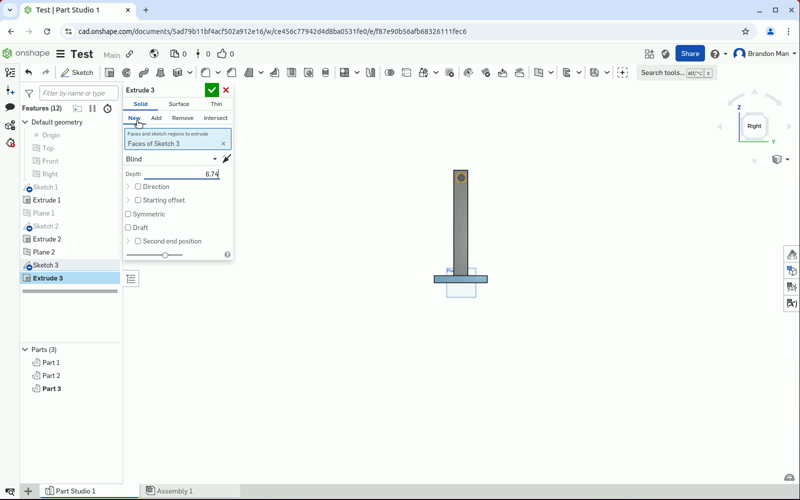
key(enter)
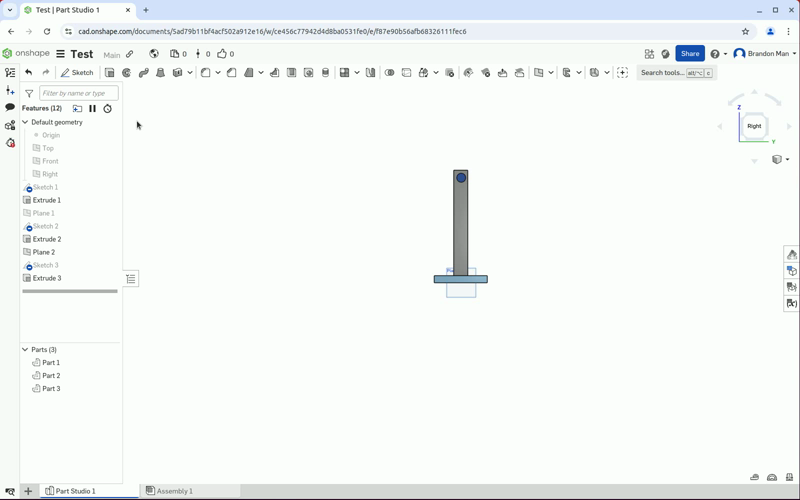
key(shift+h)
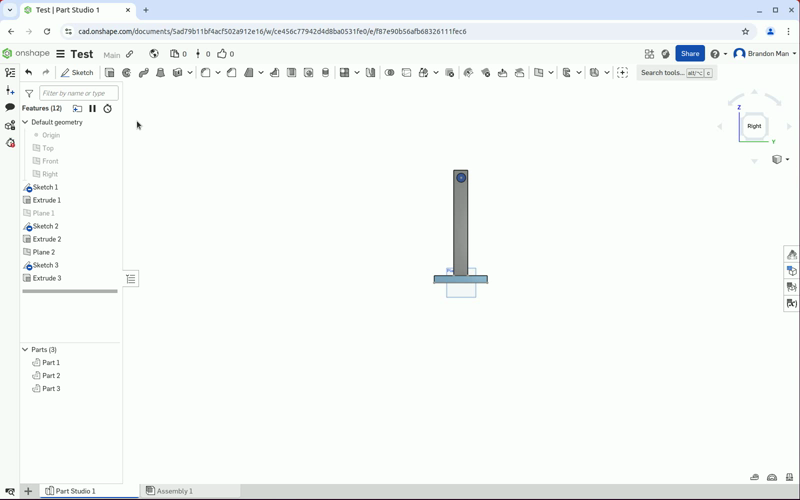
key(shift+h)
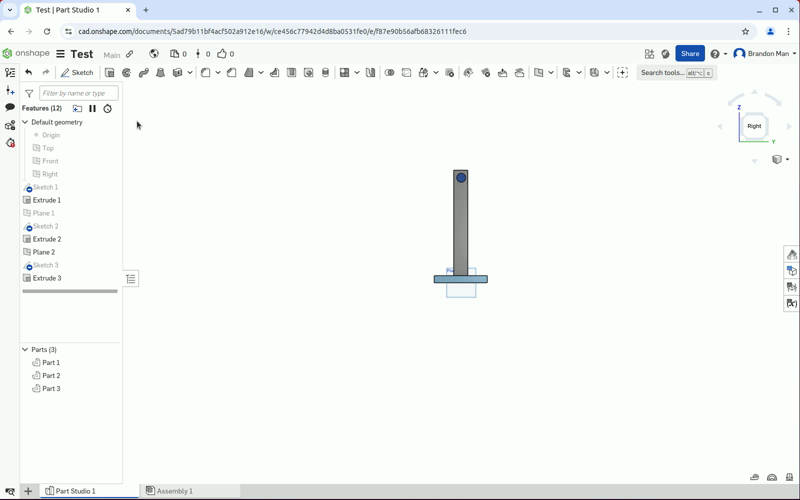
mouse_move(73, 189)
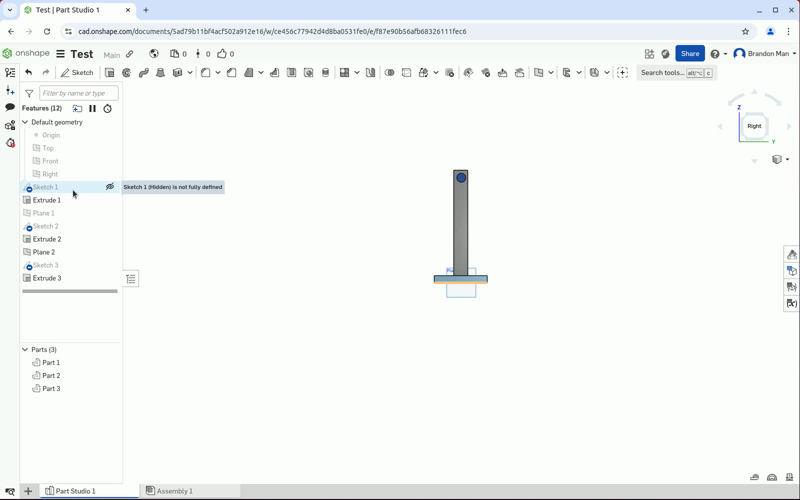
click(73, 189)
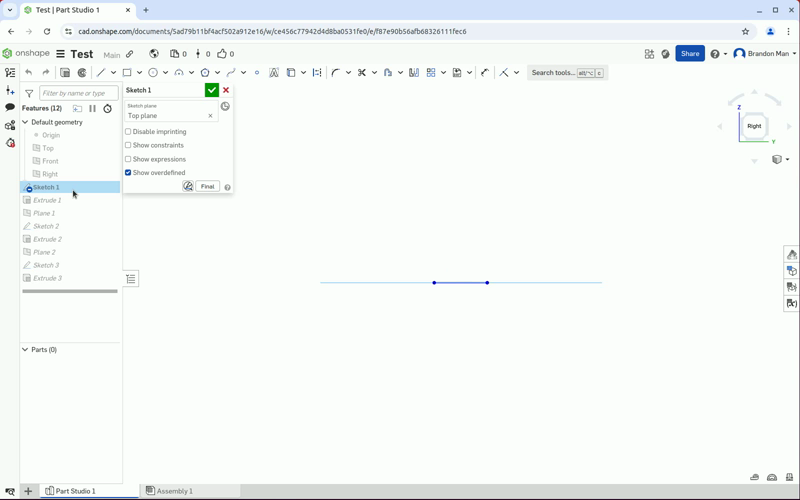
mouse_move(229, 92)
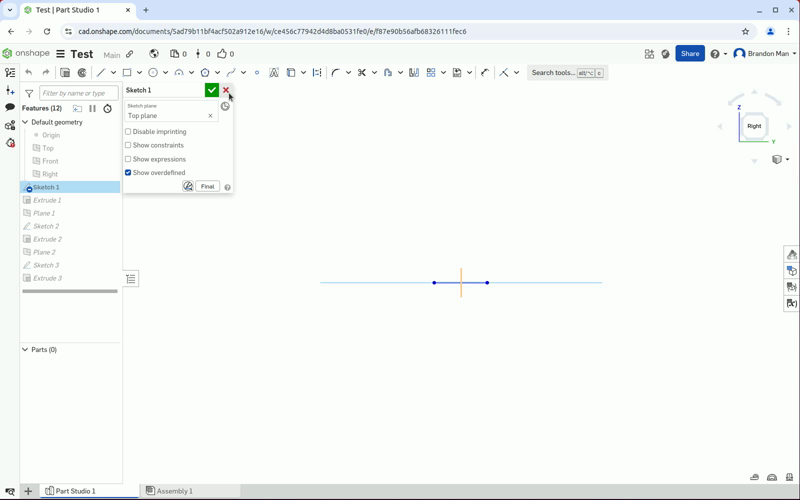
click(229, 92)
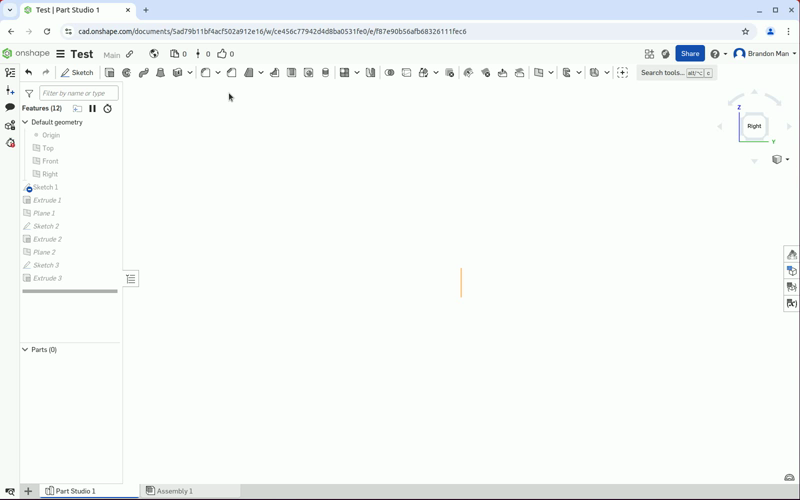
mouse_move(73, 352)
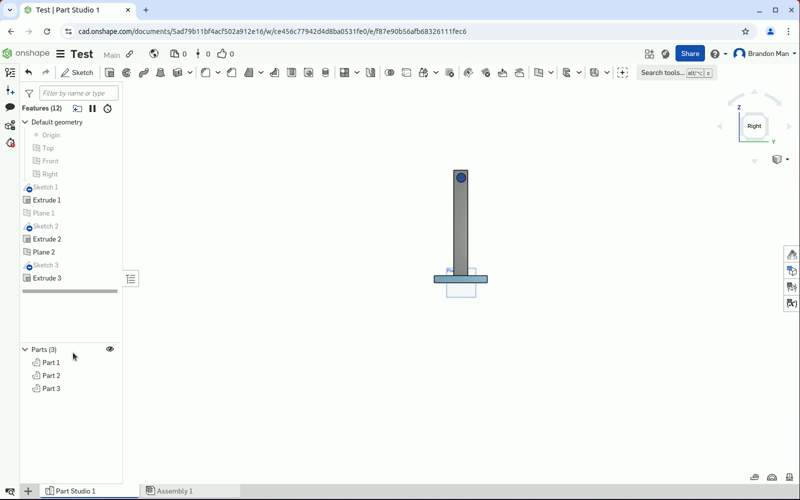
key(y)
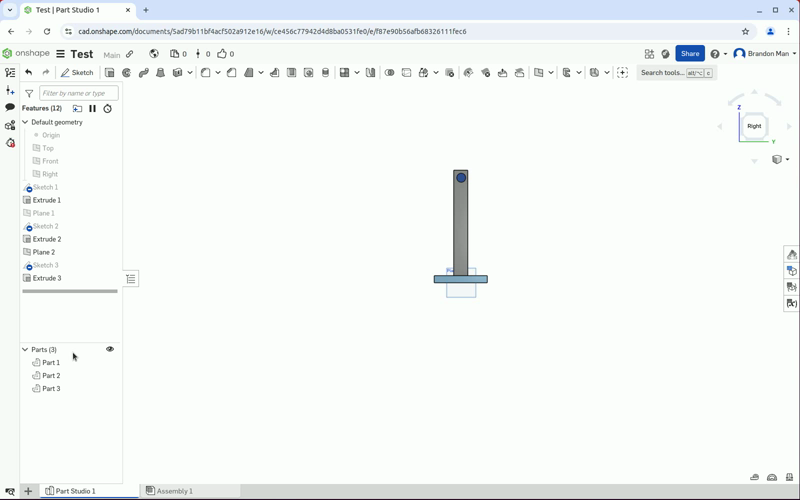
key(shift+p)
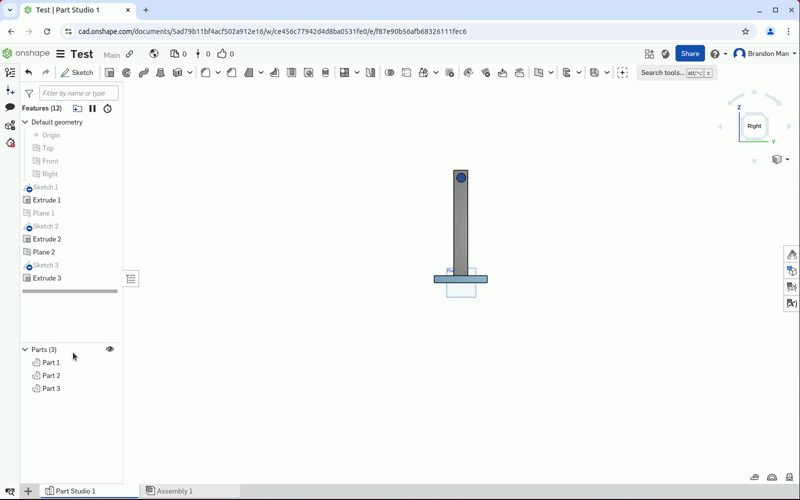
key(space)
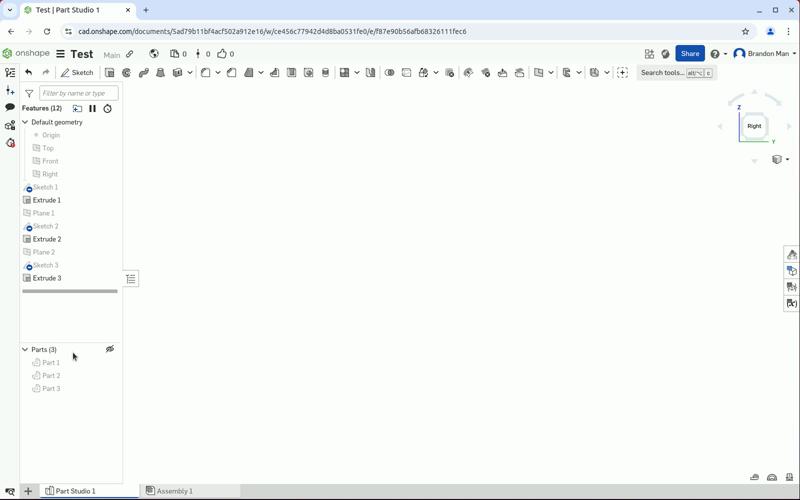
key_down(shift)
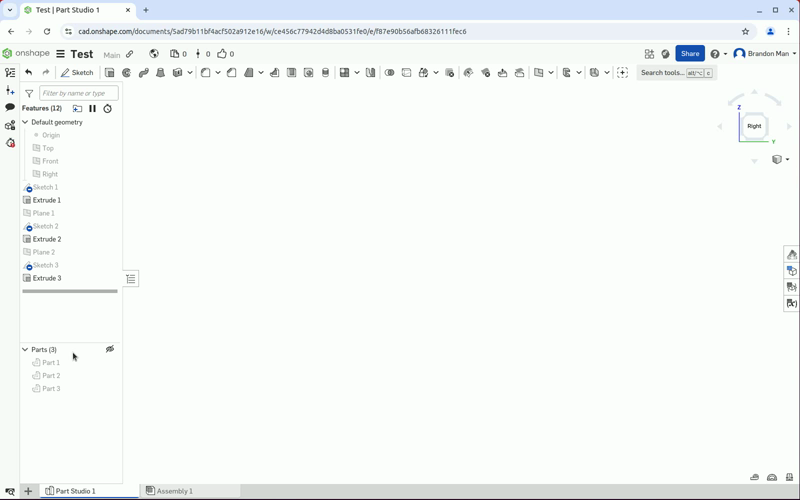
key(right)
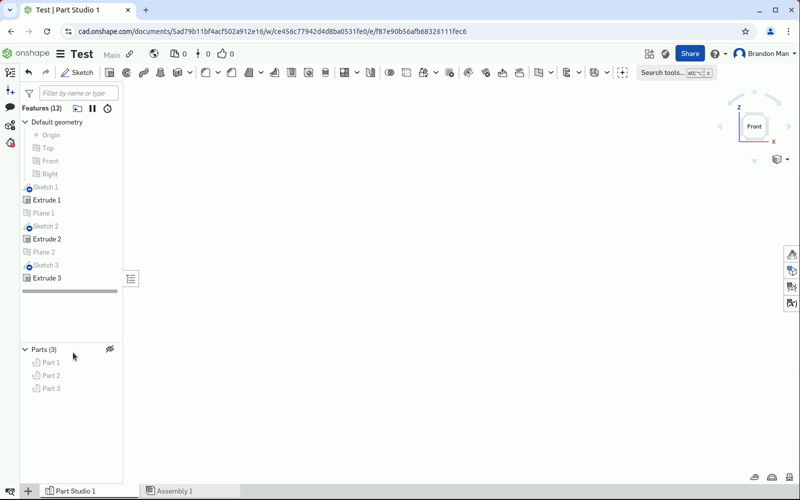
key_up(shift)
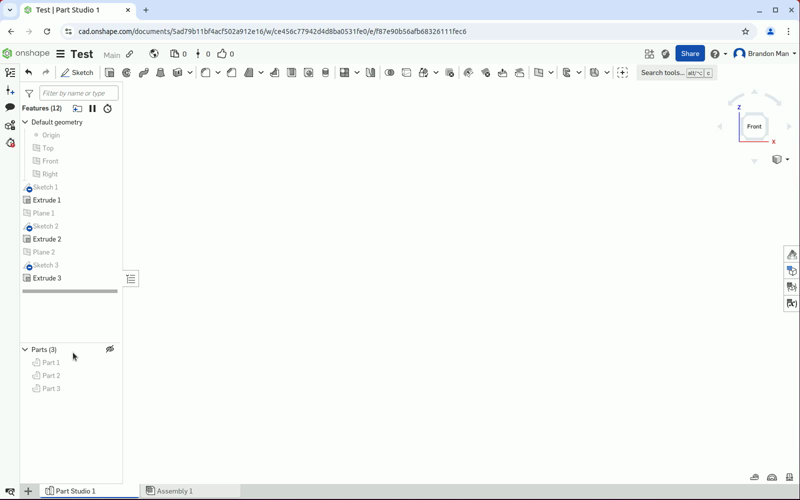
key(space)
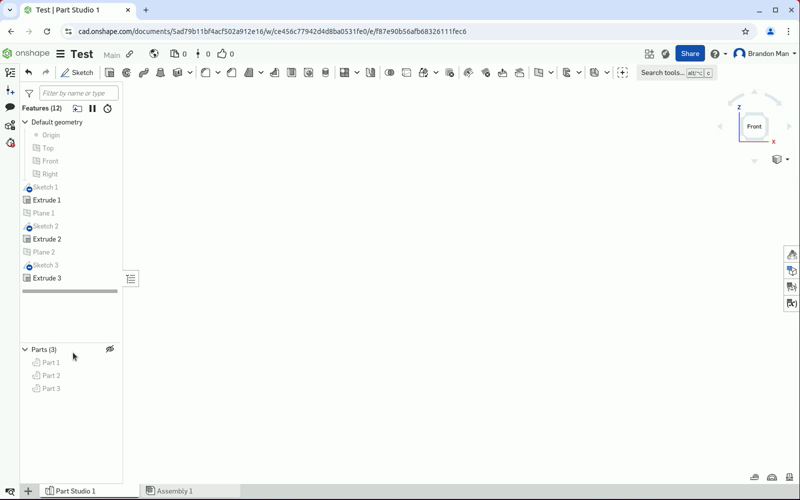
key_down(shift)
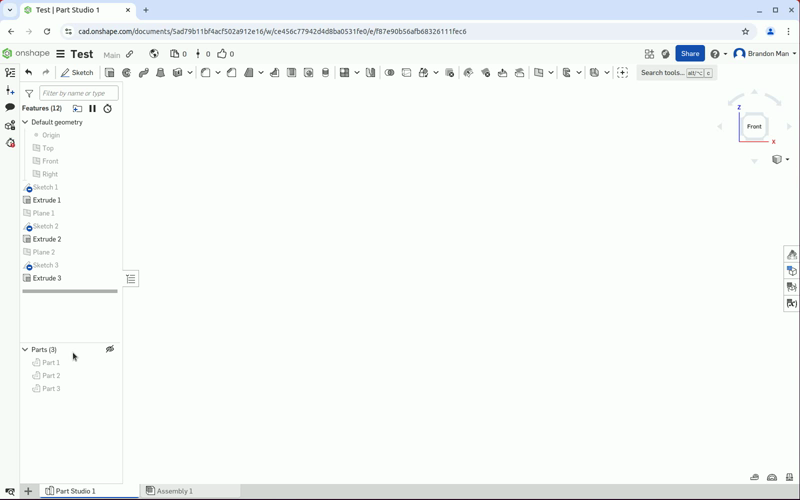
key(down)
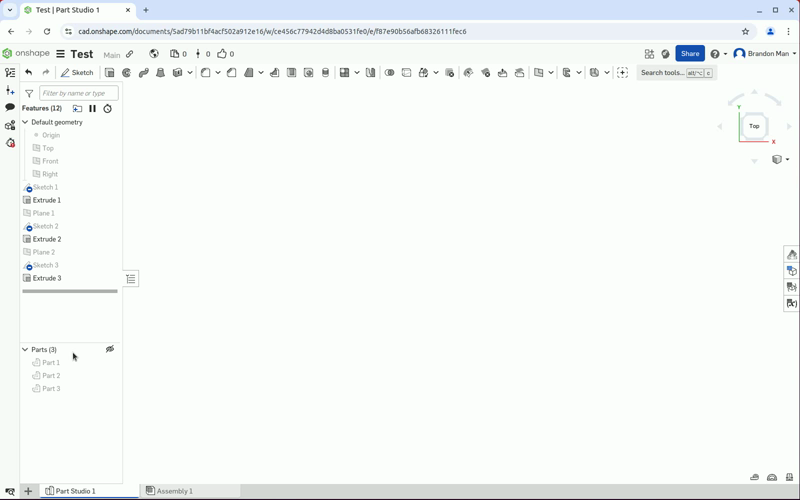
key_up(shift)
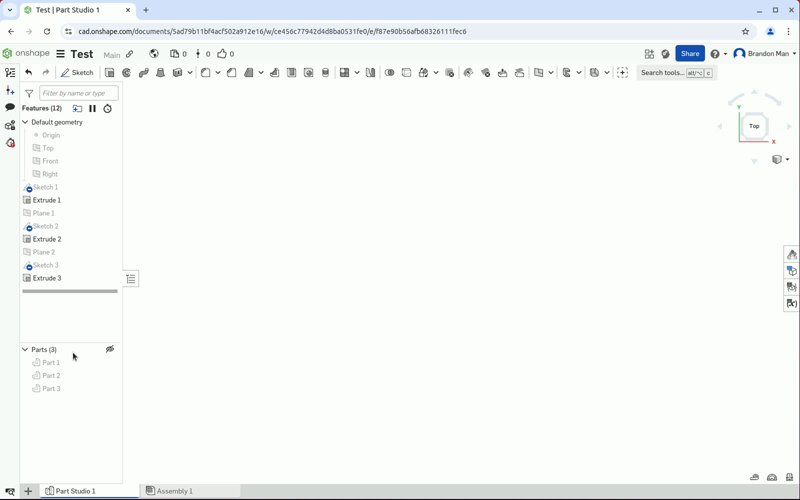
mouse_move(73, 352)
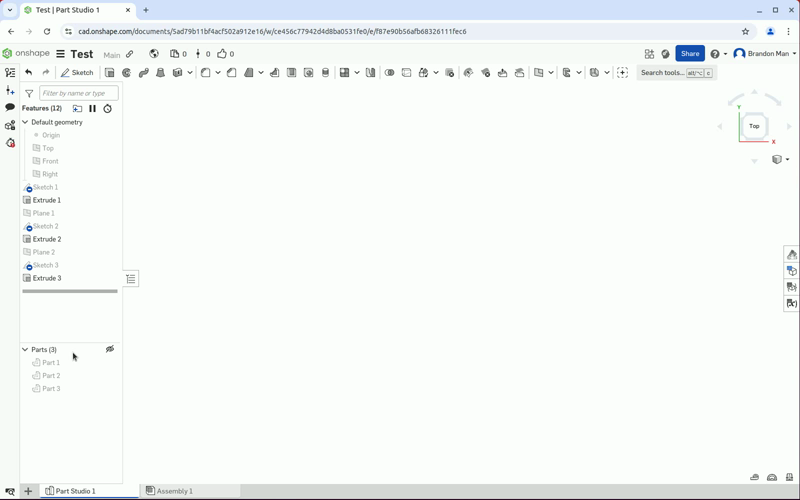
key(shift+y)
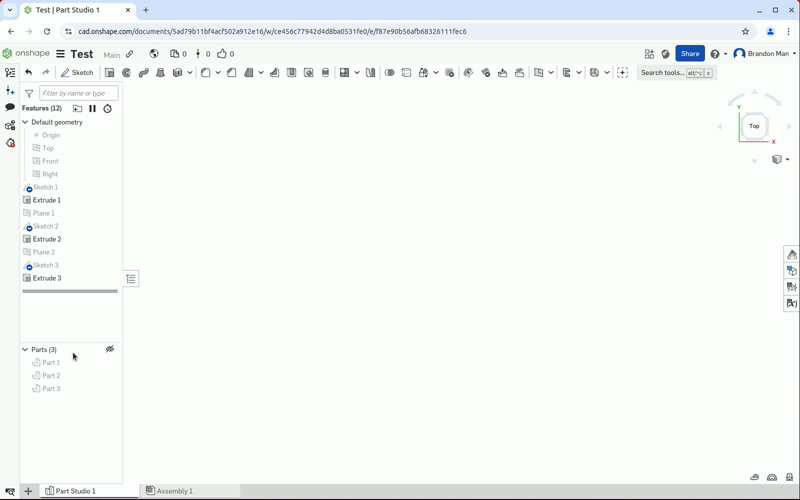
key(shift+s)
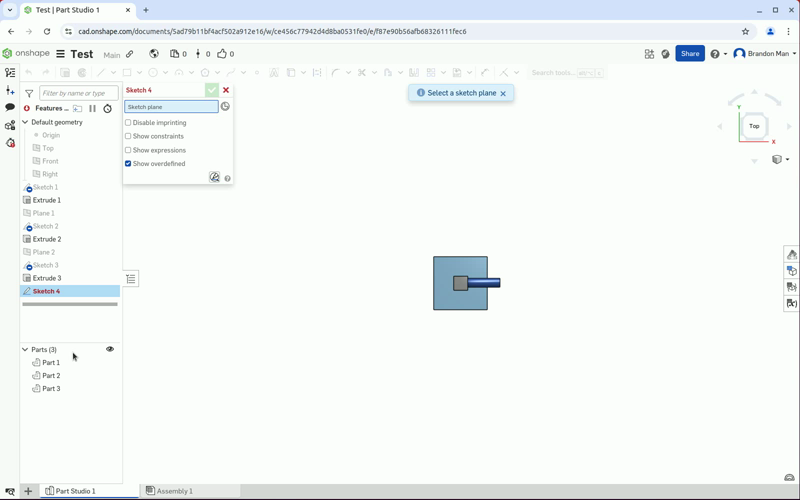
mouse_move(73, 215)
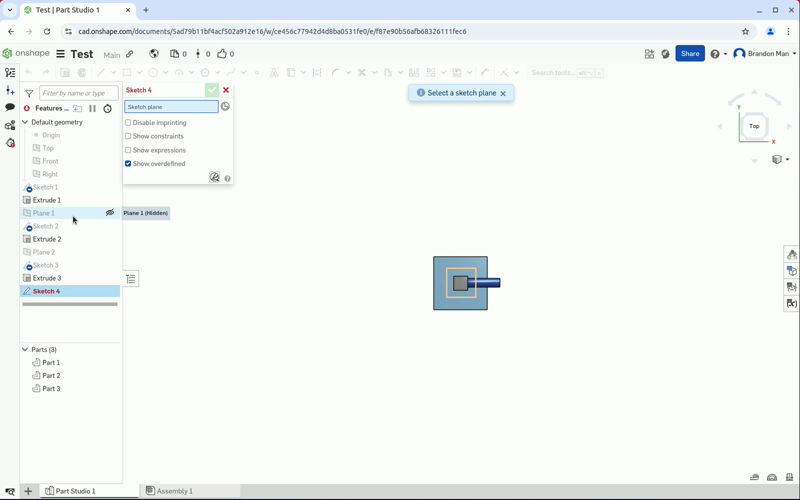
click(73, 215)
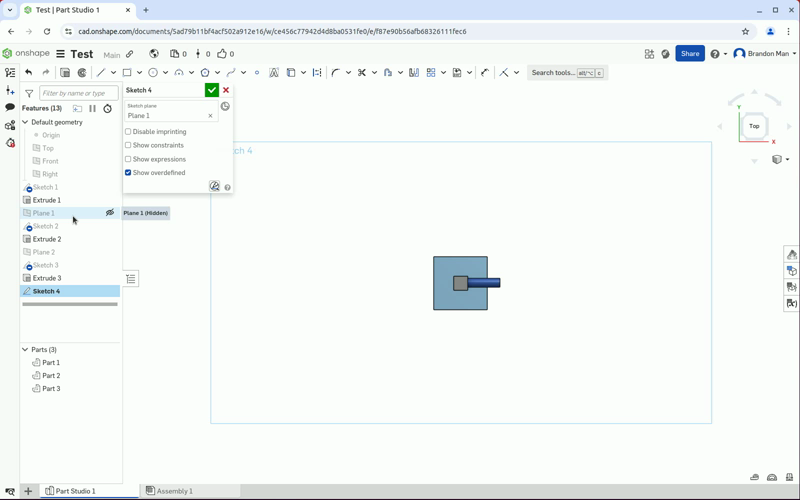
mouse_move(73, 352)
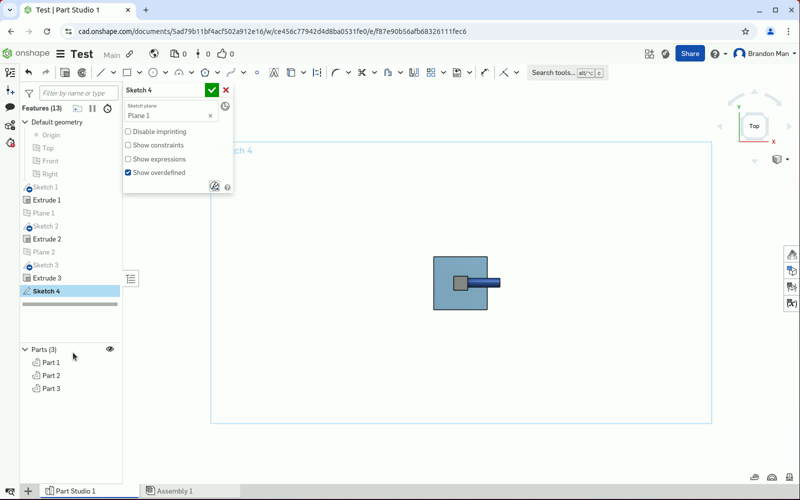
key(y)
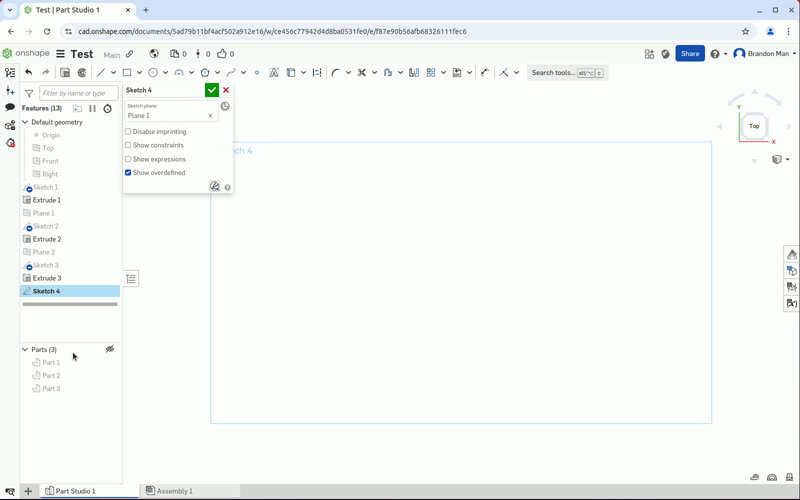
key(l)
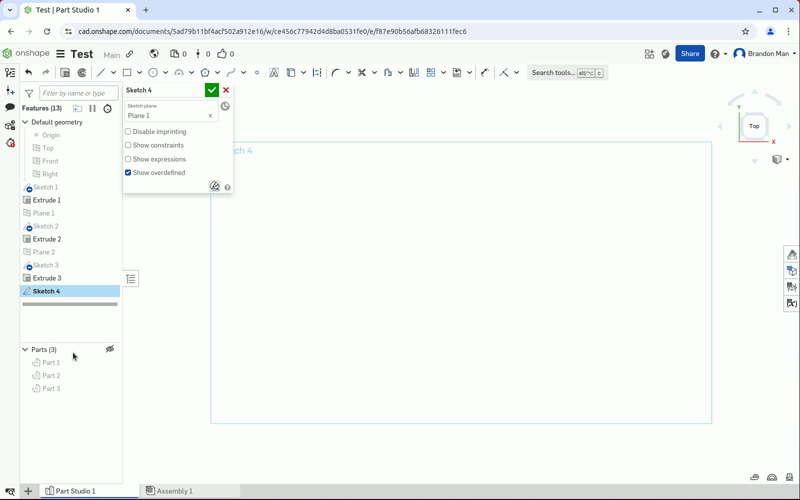
key_down(shift)
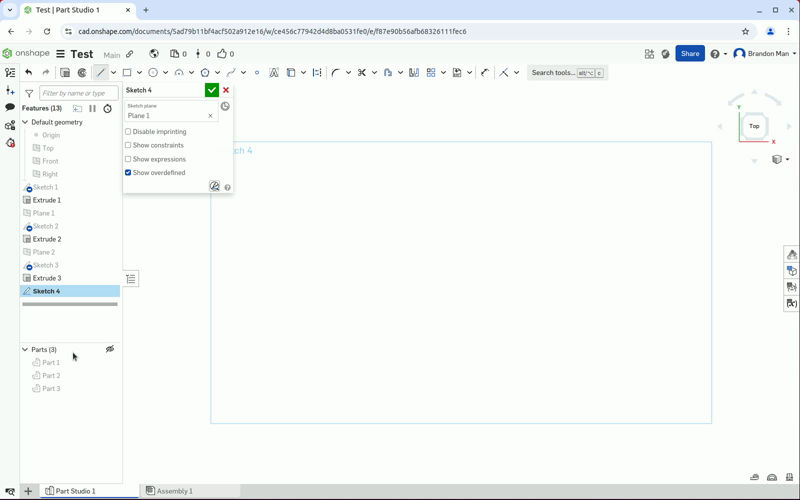
mouse_move(433, 309)
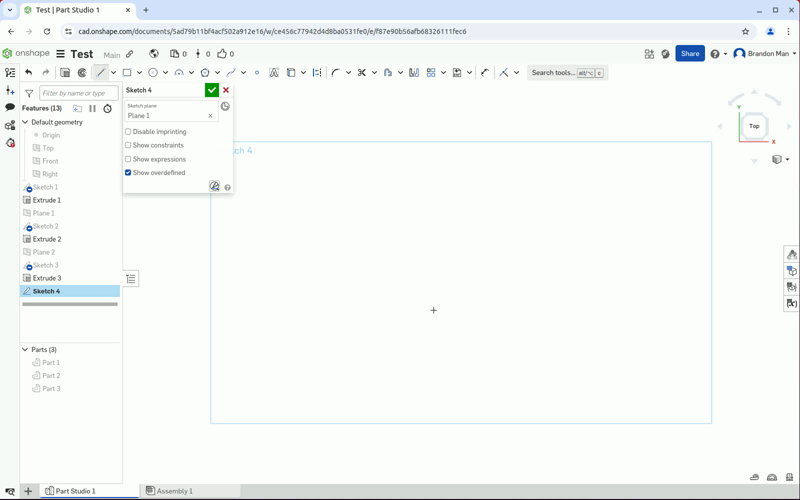
click(433, 309)
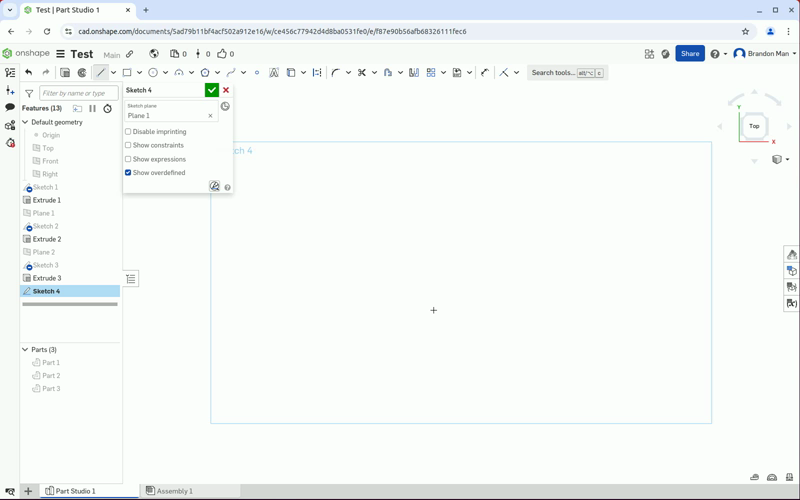
key_up(shift)
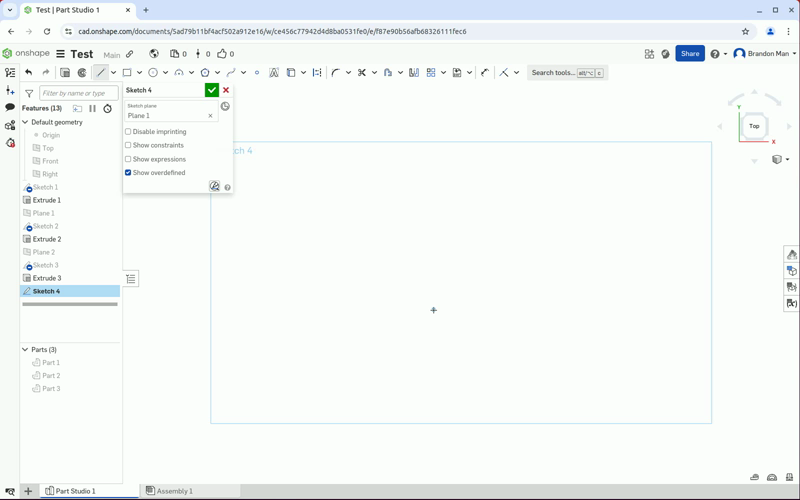
key_down(shift)
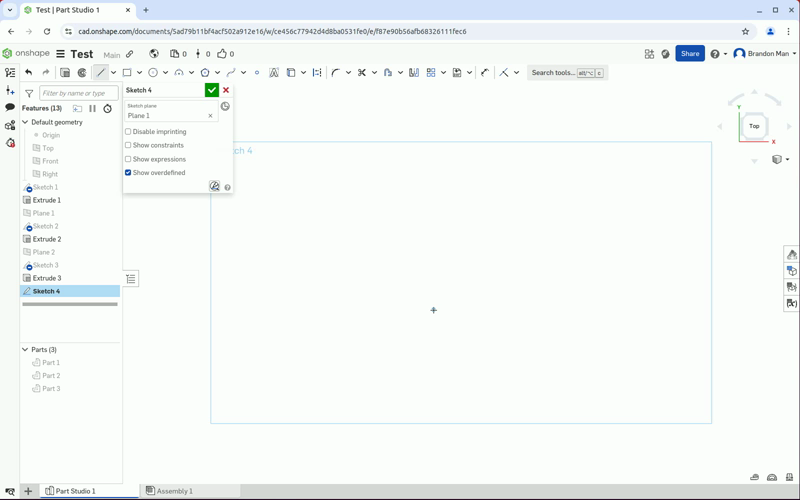
mouse_move(463, 309)
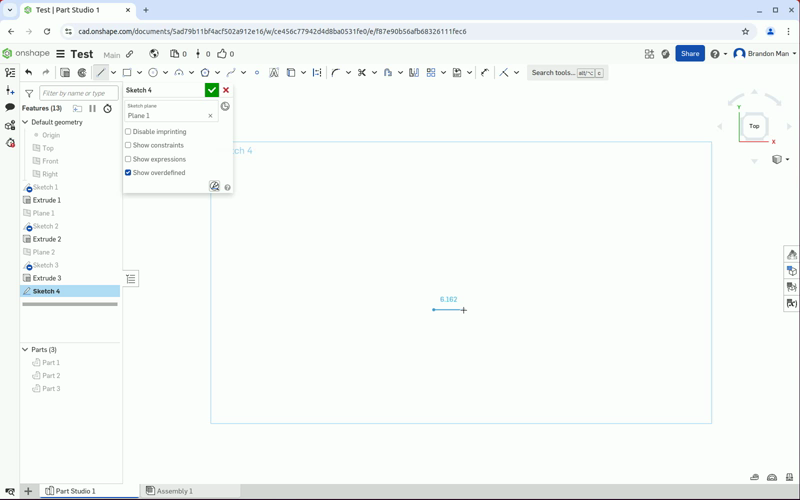
mouse_move(453, 309)
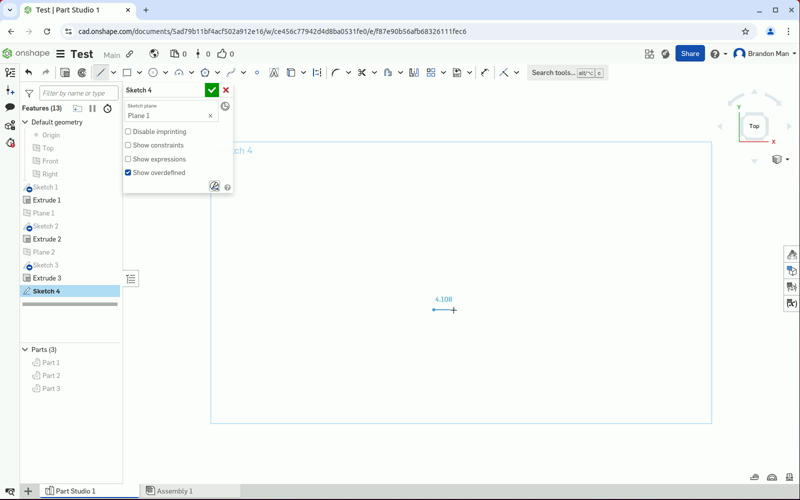
click(453, 309)
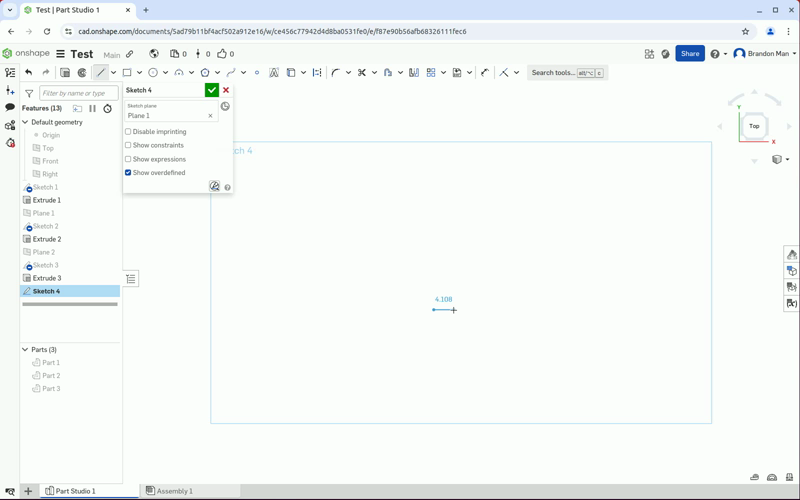
key_up(shift)
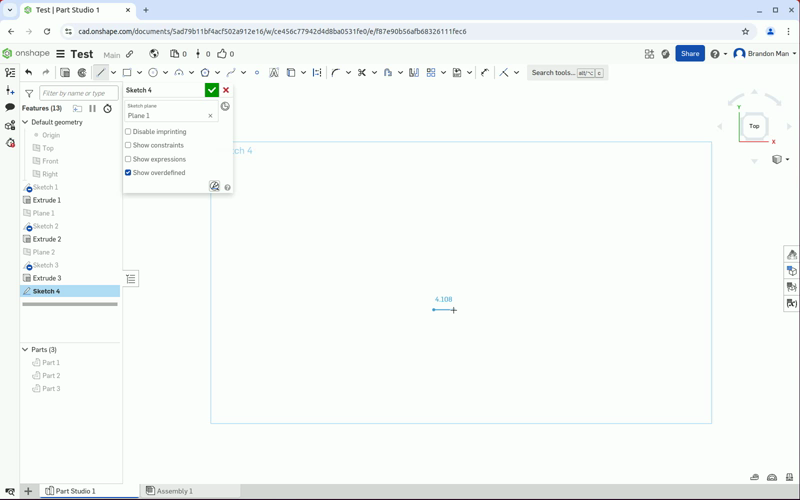
key_down(shift)
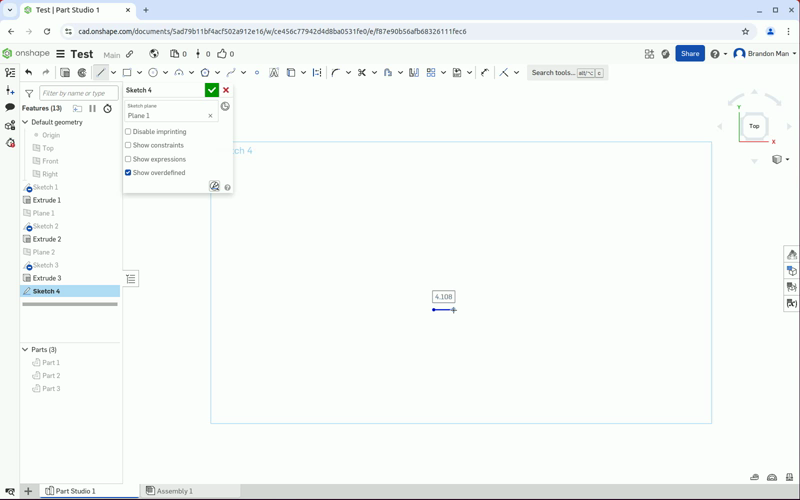
mouse_move(483, 309)
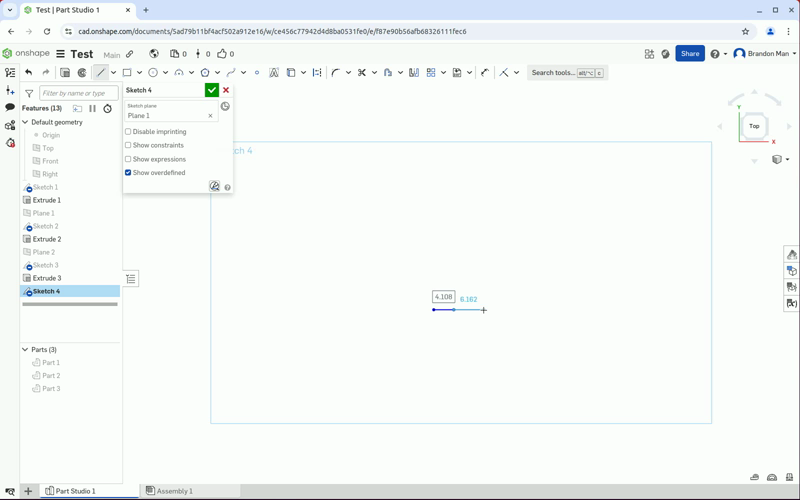
mouse_move(453, 289)
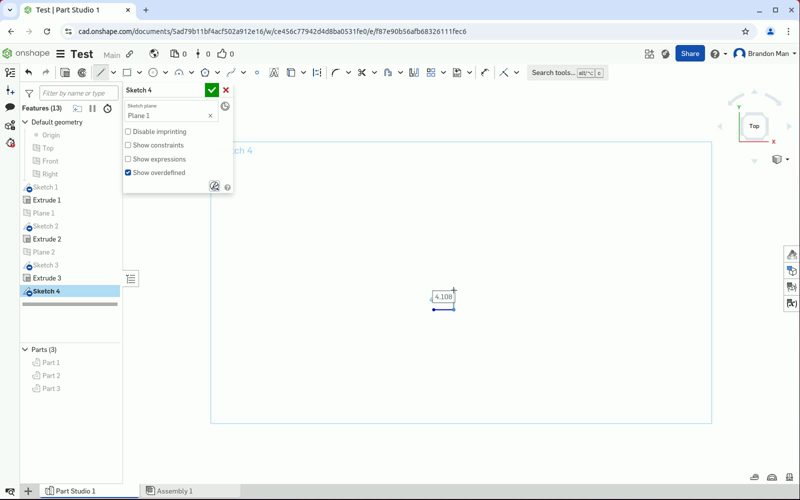
click(453, 289)
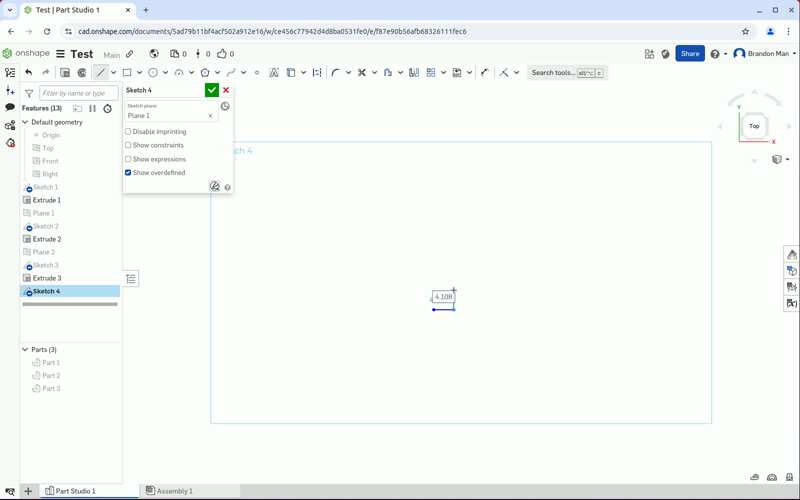
key_up(shift)
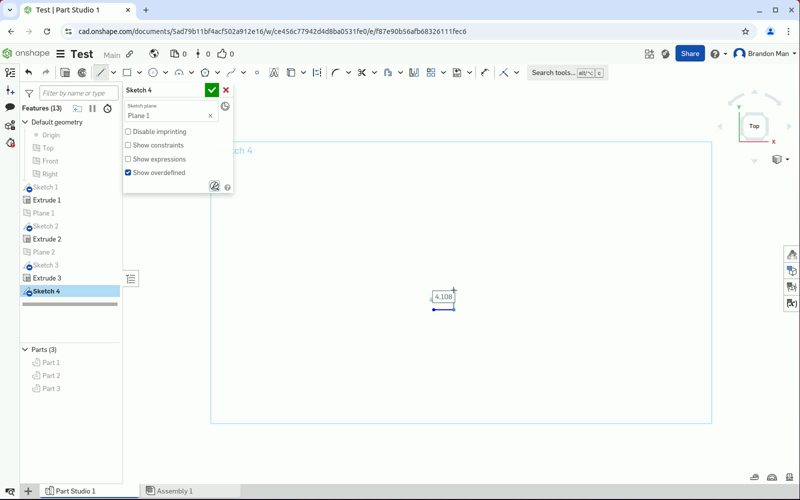
key_down(shift)
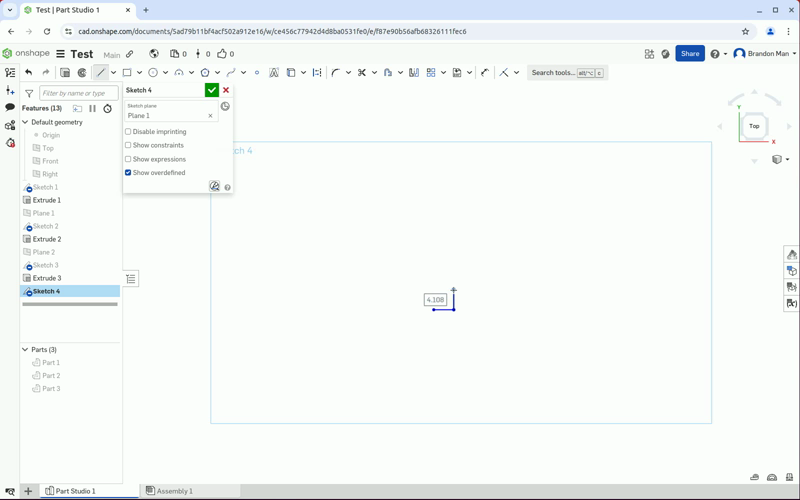
mouse_move(483, 289)
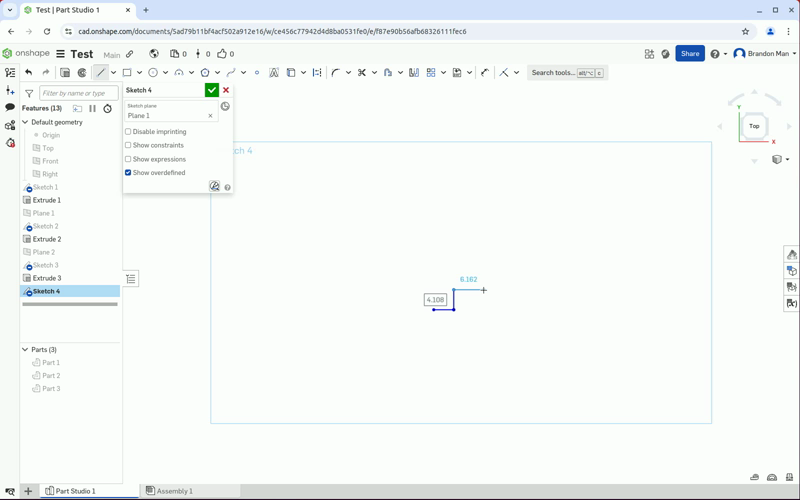
mouse_move(453, 276)
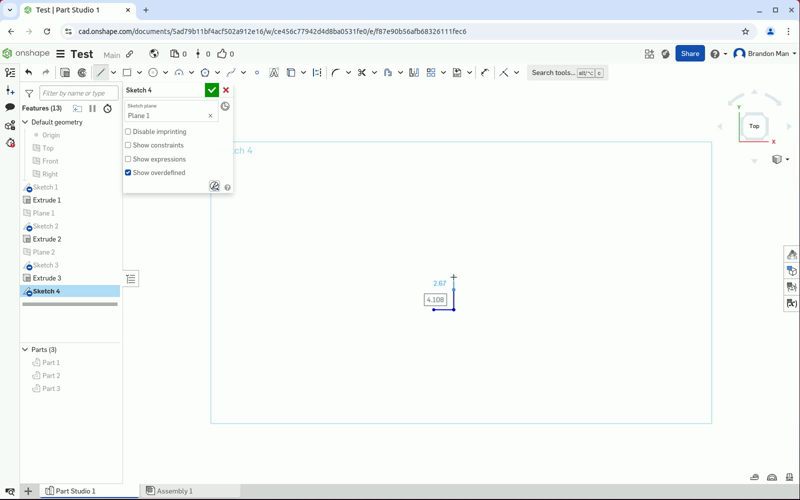
click(453, 276)
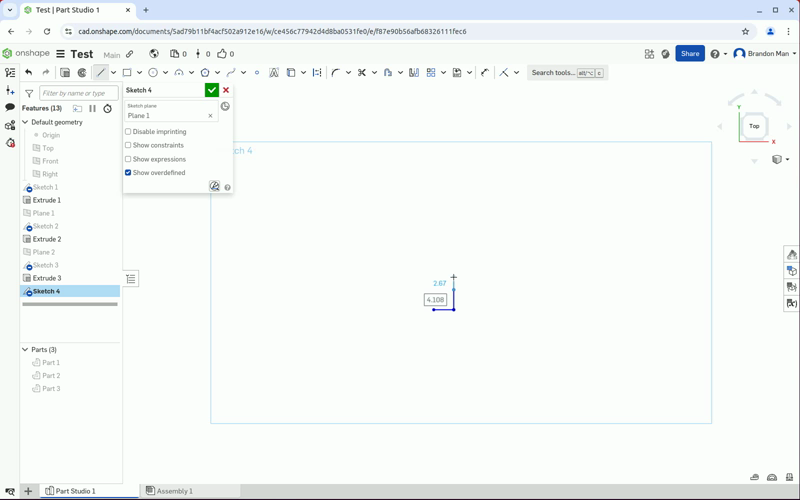
key_up(shift)
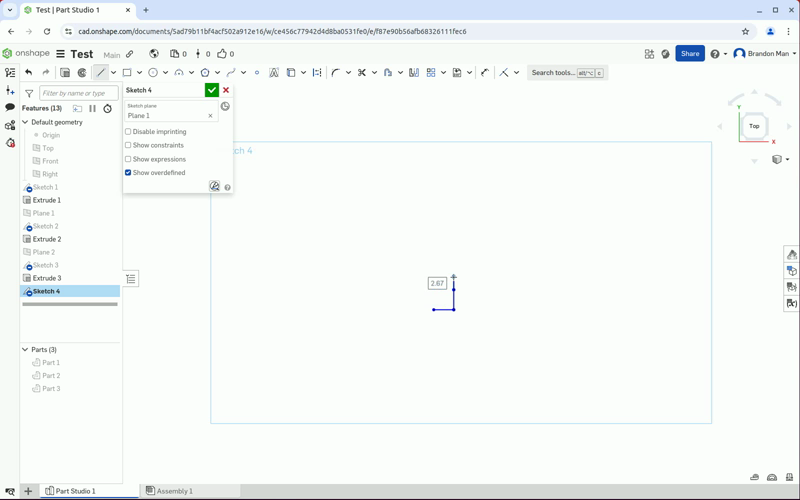
key_down(shift)
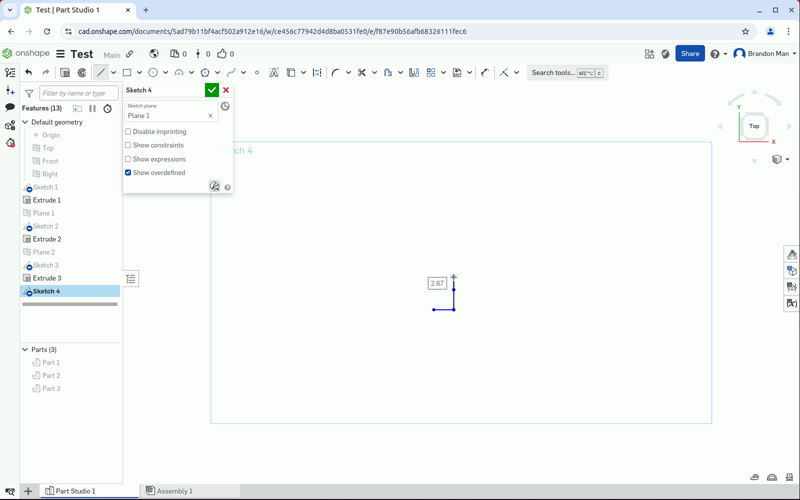
mouse_move(483, 276)
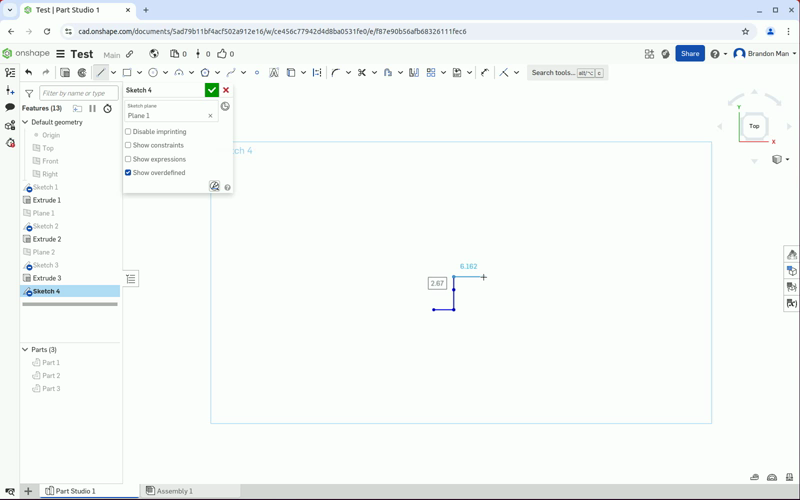
mouse_move(453, 256)
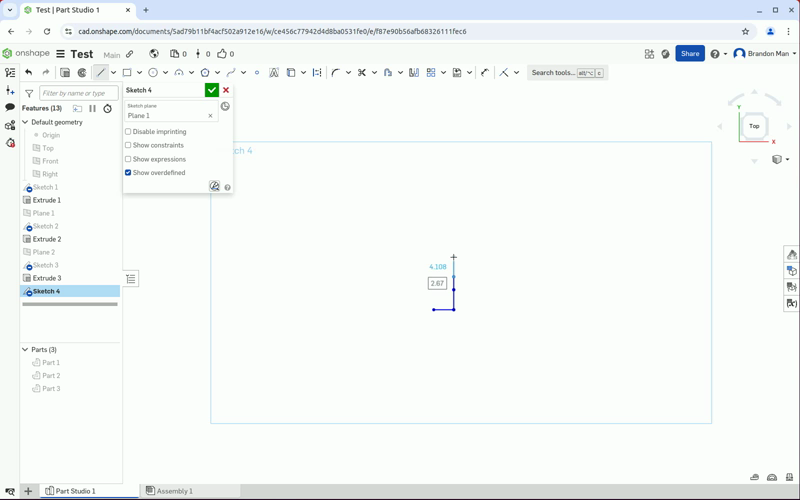
click(453, 256)
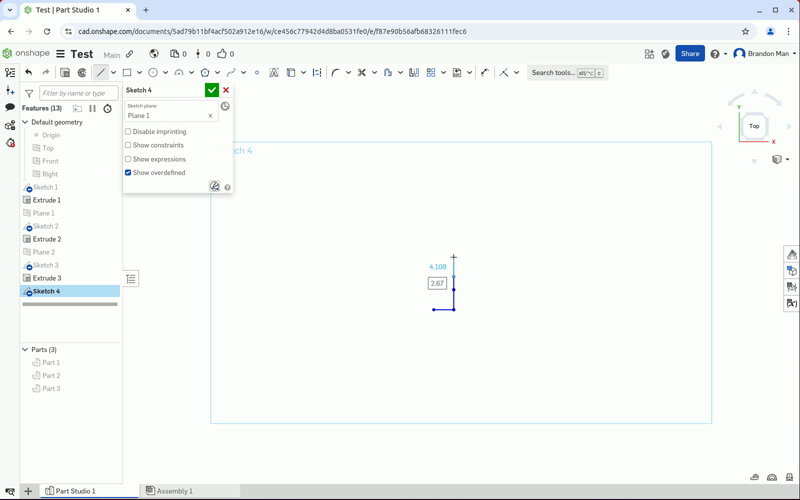
key_up(shift)
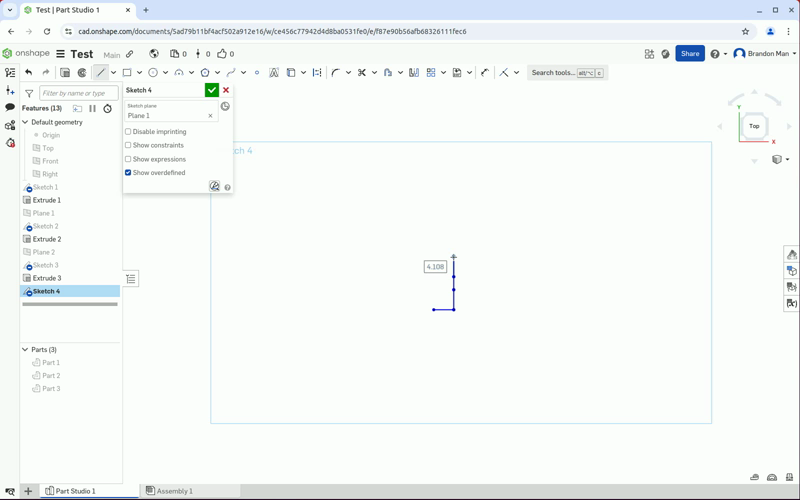
key_down(shift)
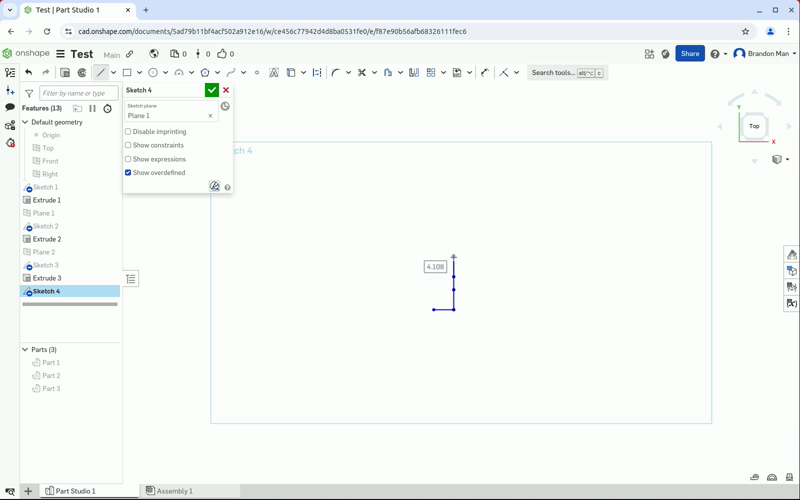
mouse_move(483, 256)
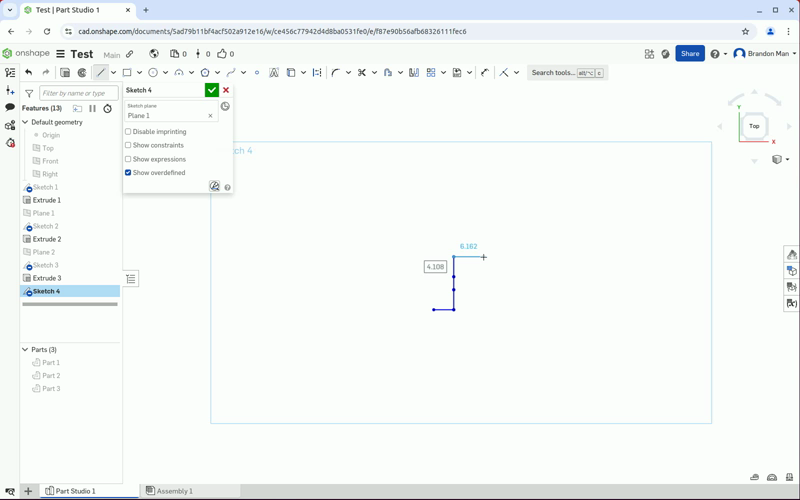
mouse_move(433, 256)
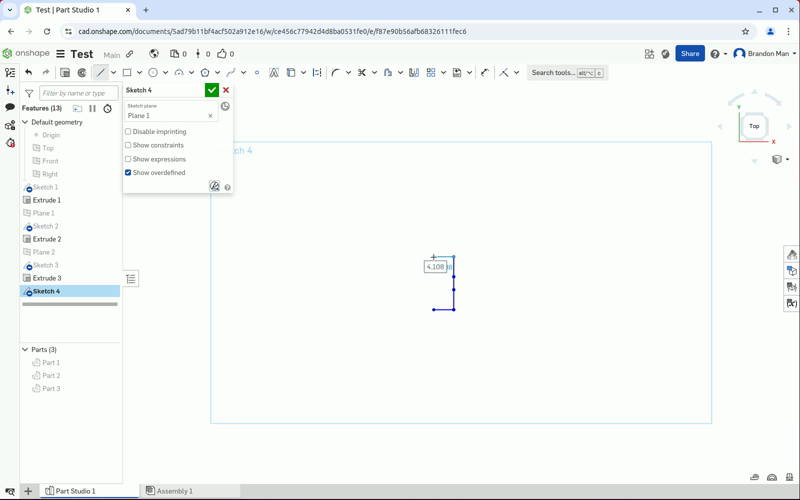
click(433, 256)
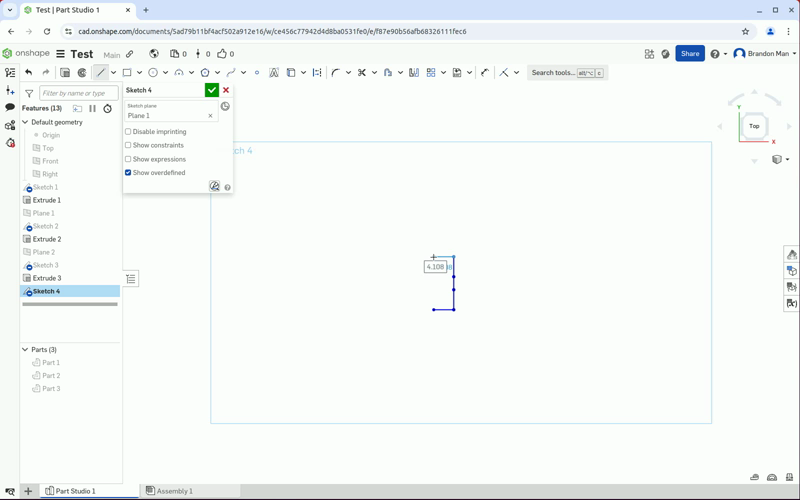
key_up(shift)
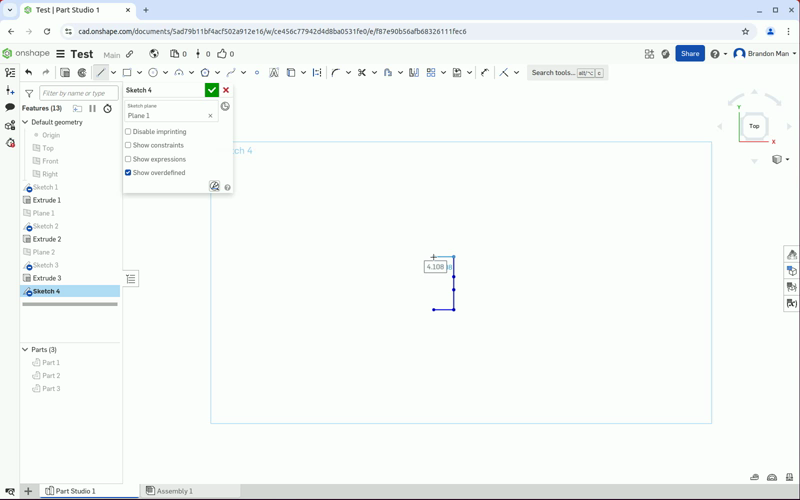
mouse_move(463, 256)
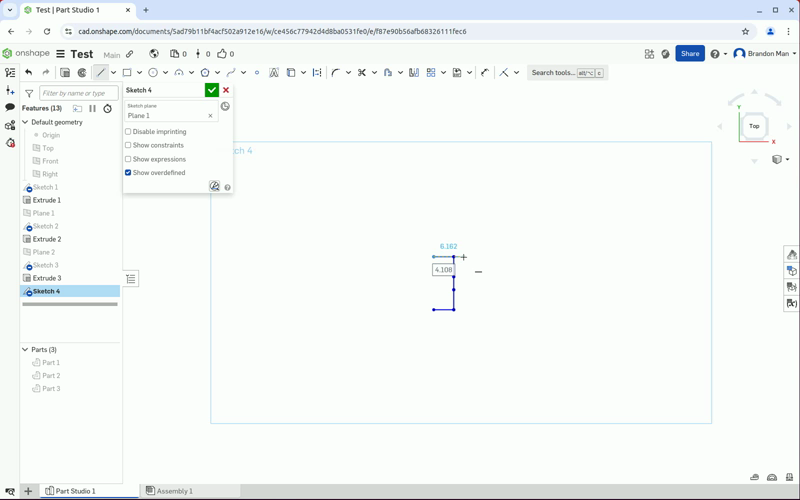
key_down(shift)
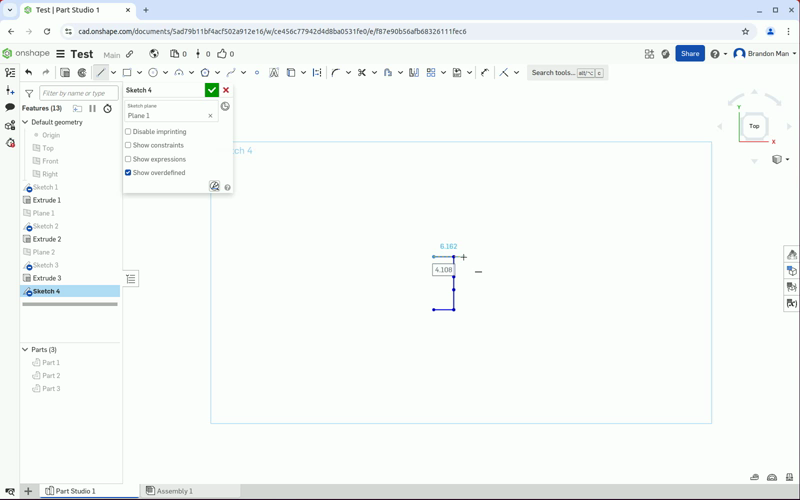
mouse_move(433, 309)
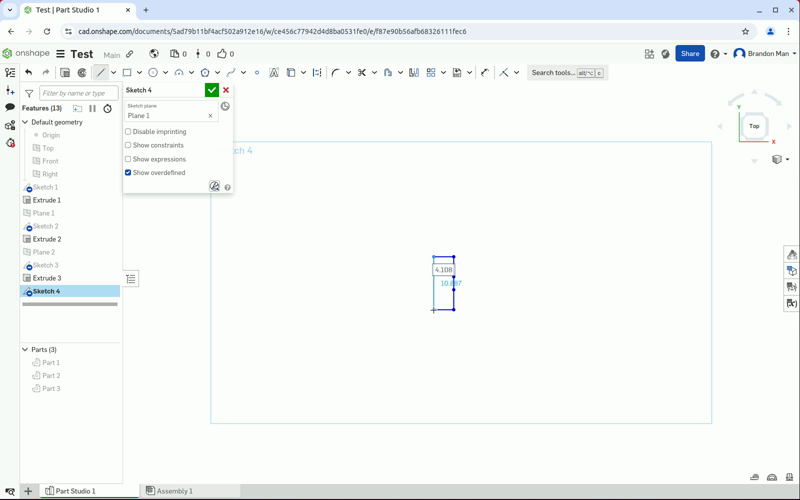
key_up(shift)
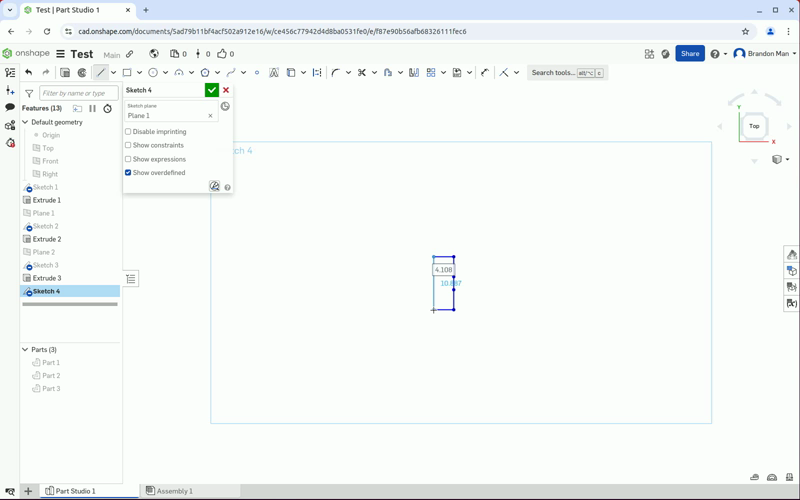
click(433, 309)
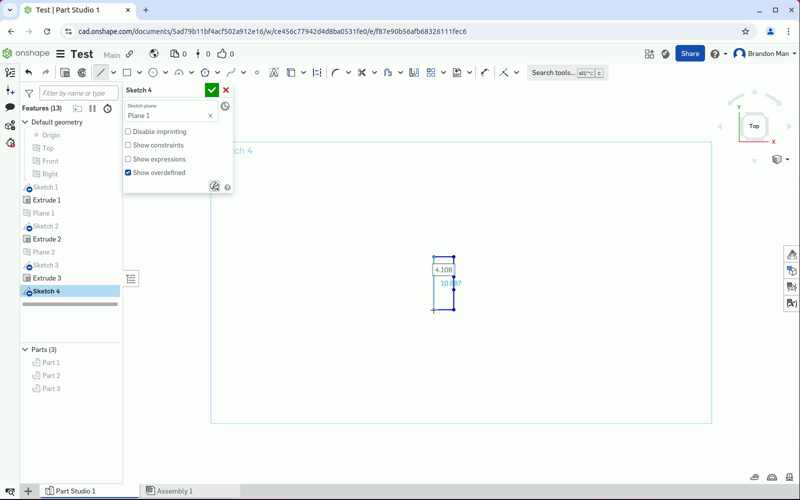
key(esc)
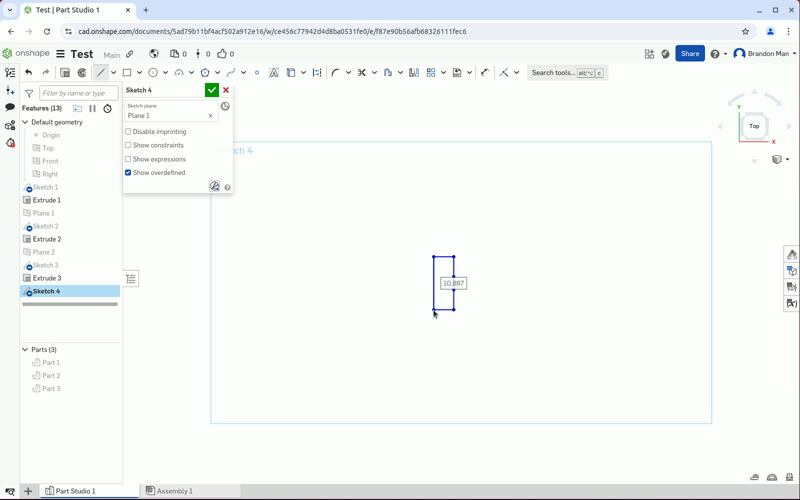
mouse_move(444, 307)
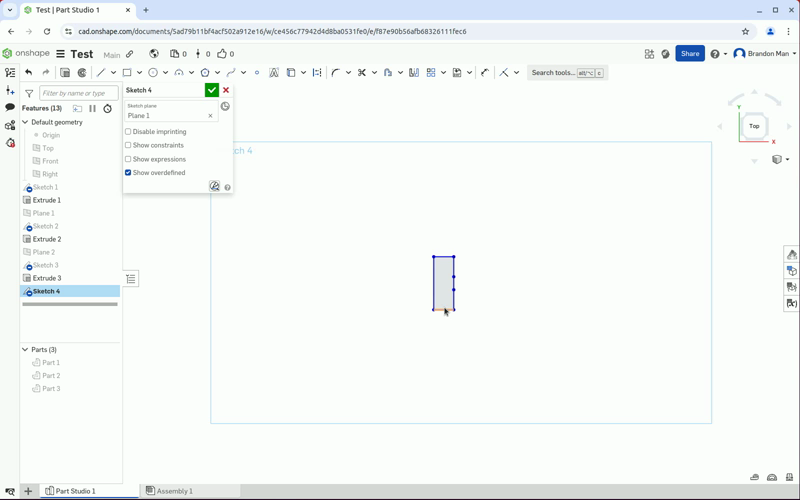
scroll(6)
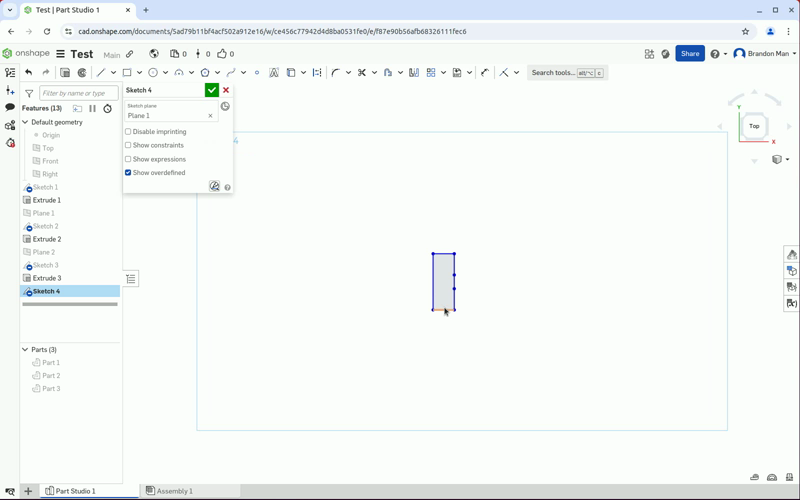
scroll(6)
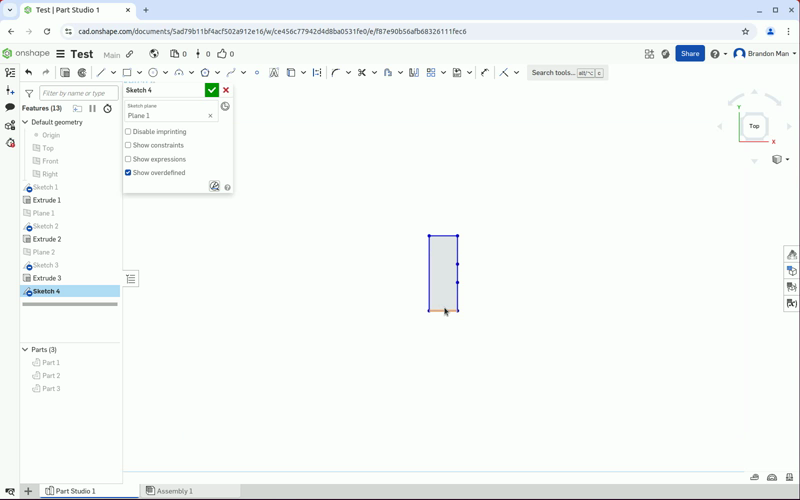
scroll(6)
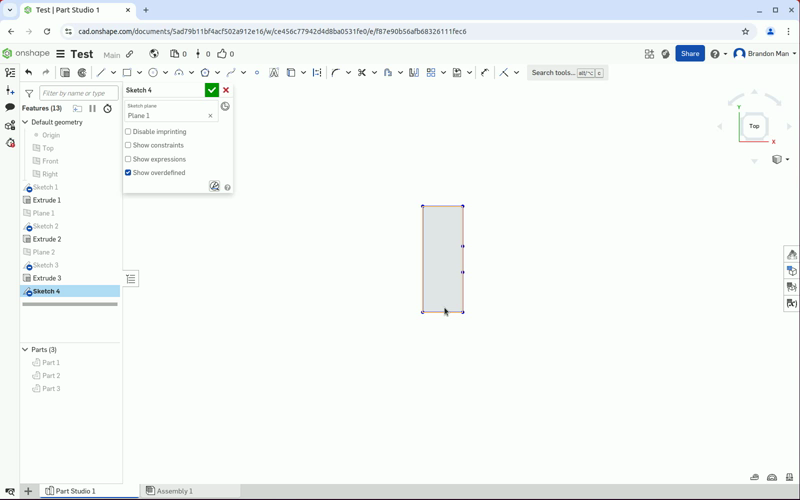
scroll(6)
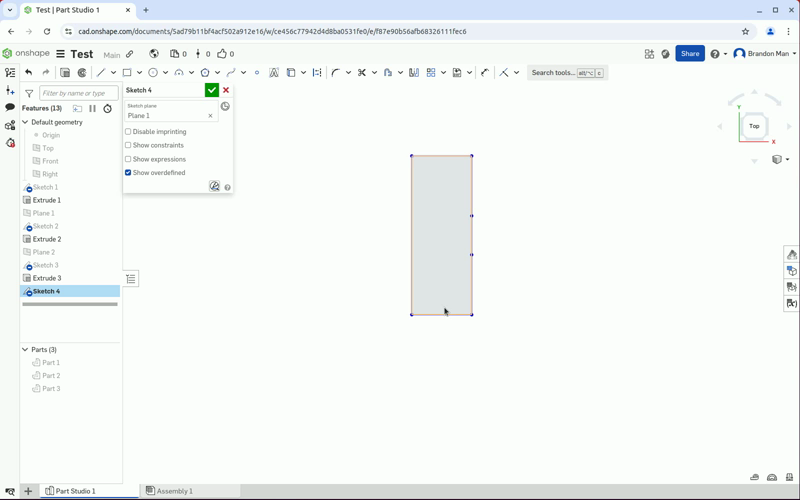
scroll(6)
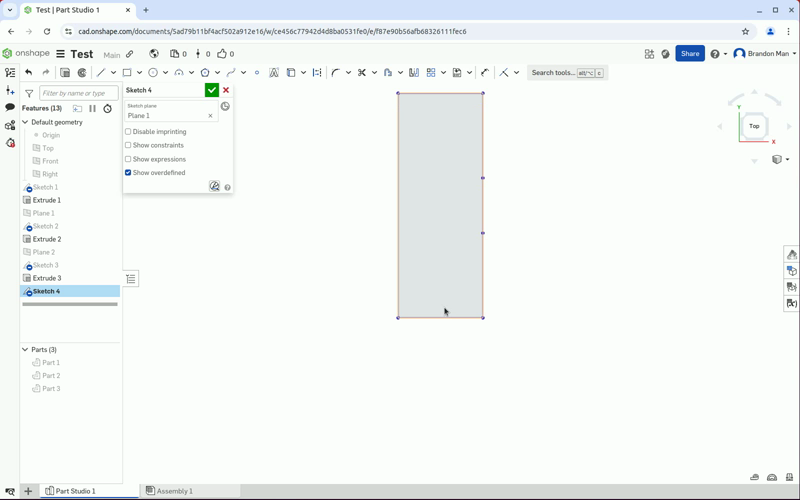
scroll(6)
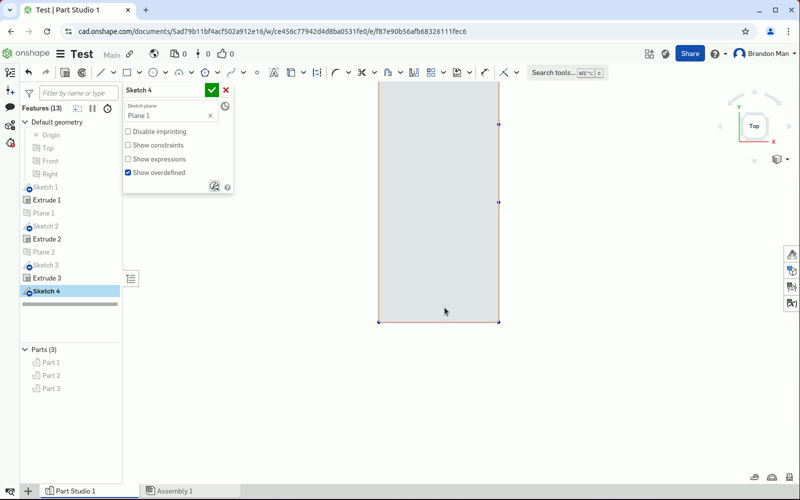
scroll(6)
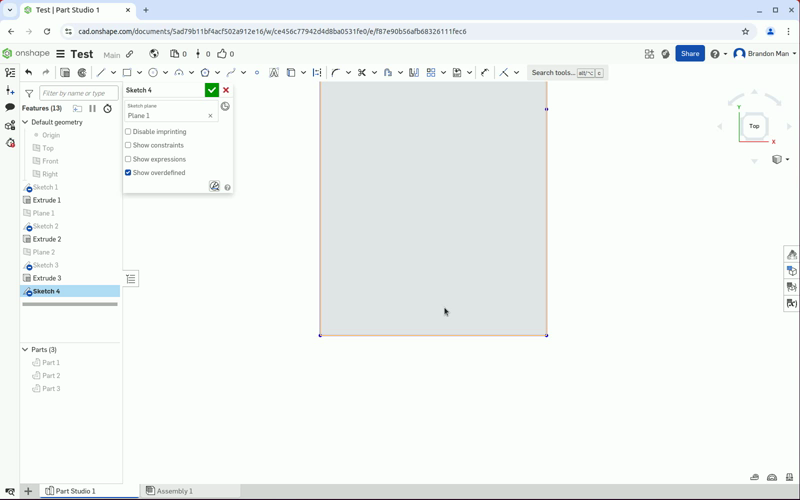
click(444, 307)
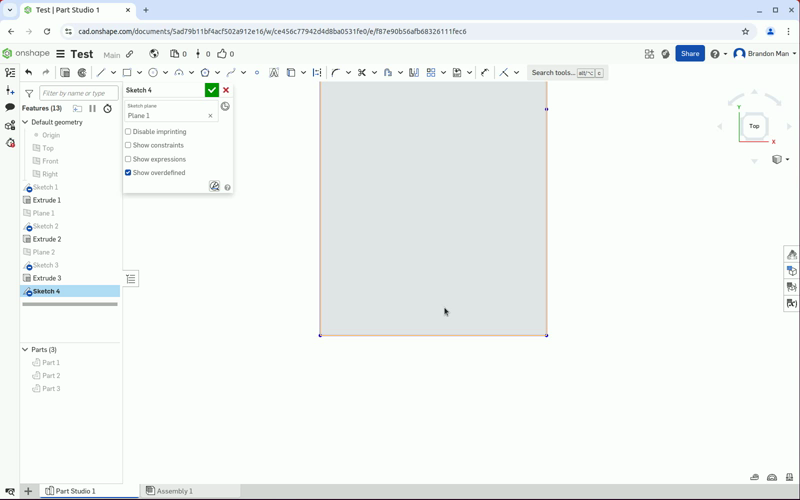
scroll(-6)
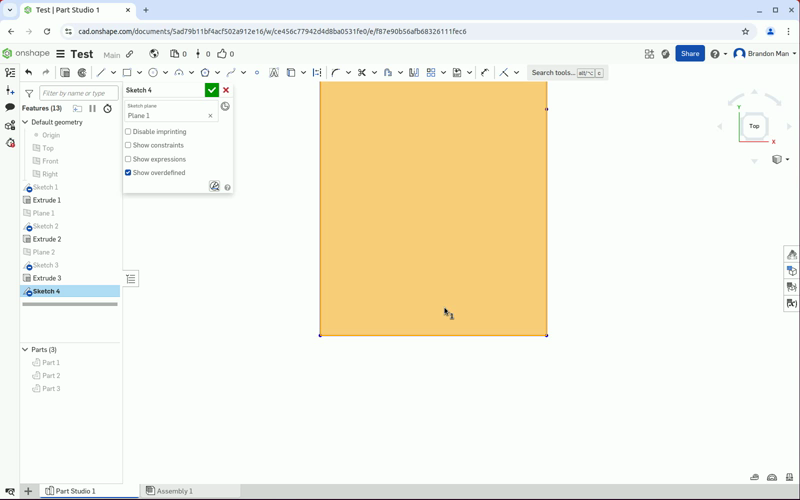
scroll(-6)
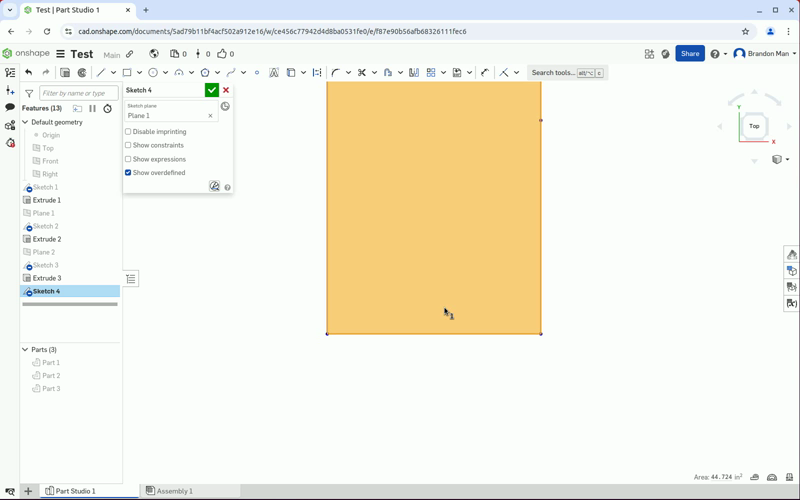
scroll(-6)
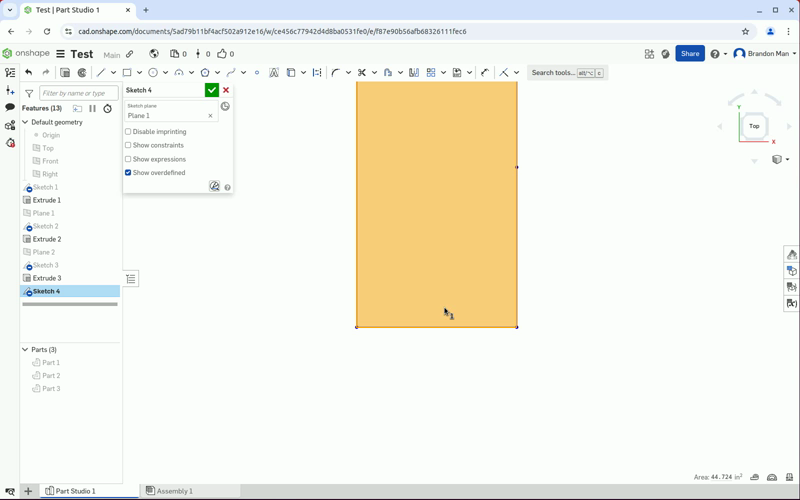
scroll(-6)
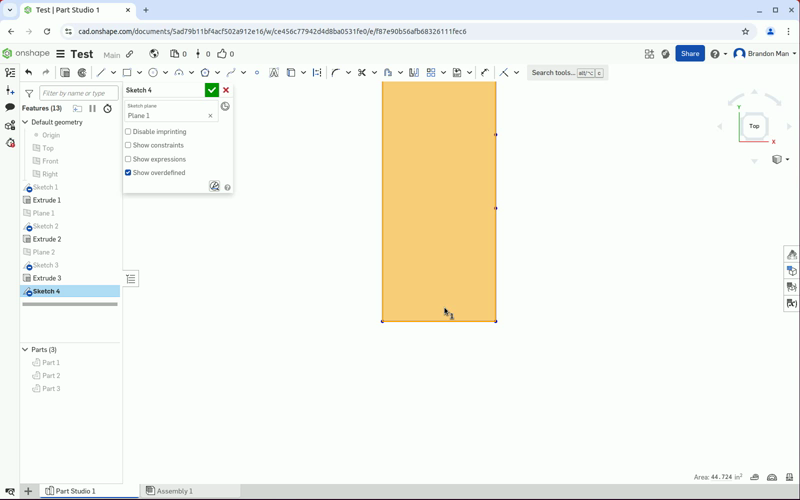
scroll(-6)
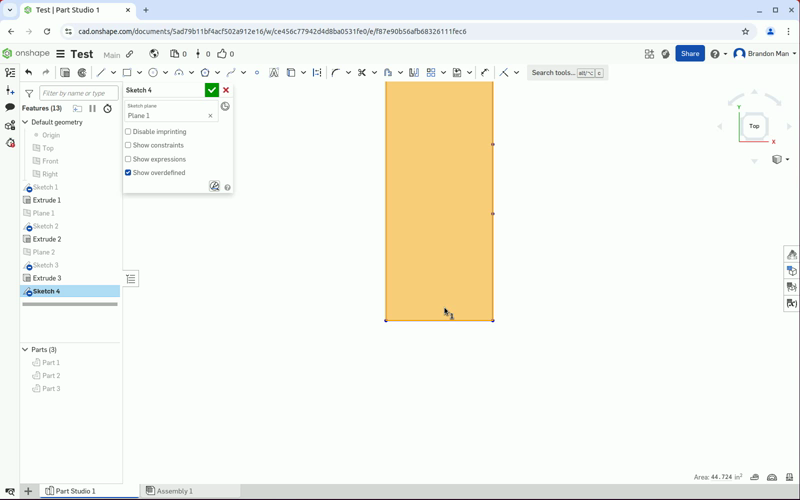
scroll(-6)
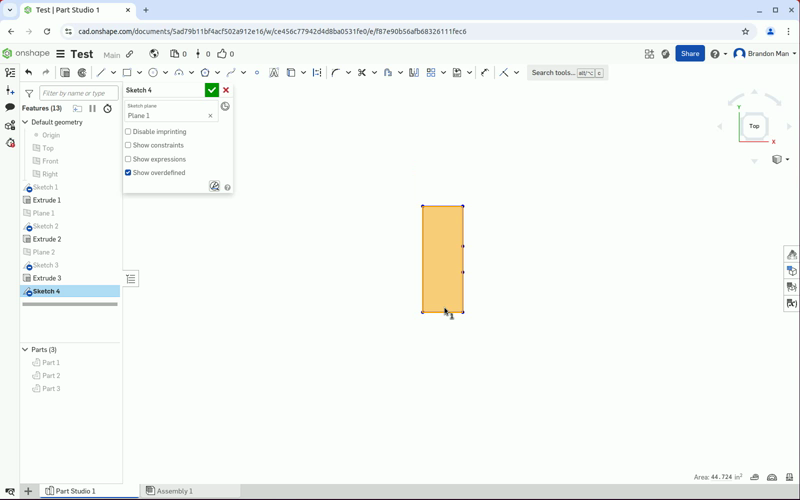
scroll(-6)
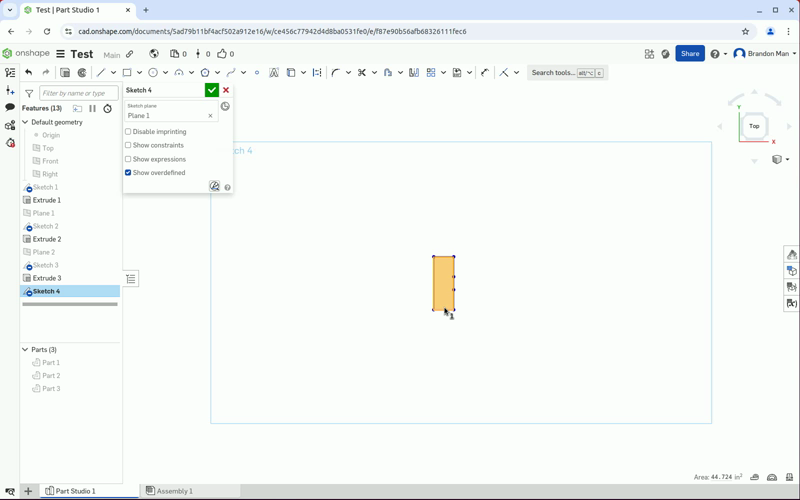
mouse_move(73, 352)
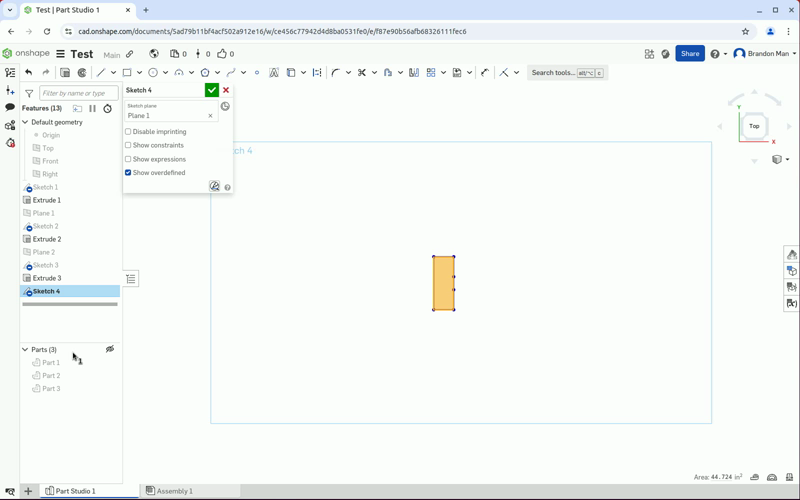
key(shift+y)
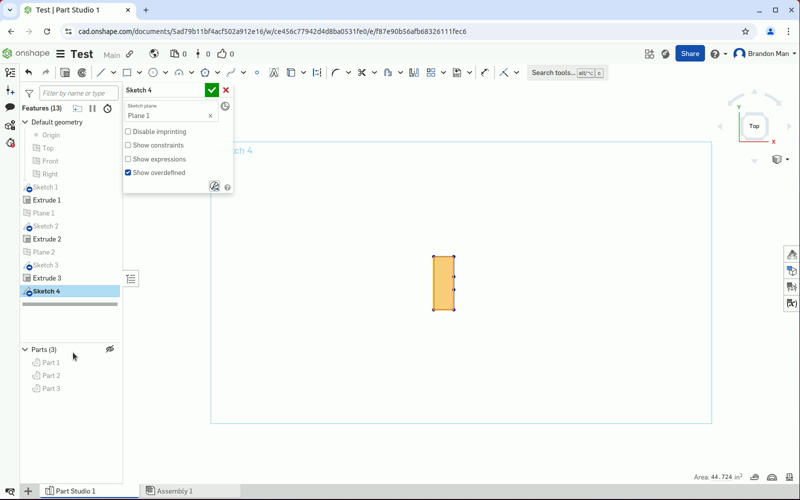
key(shift+e)
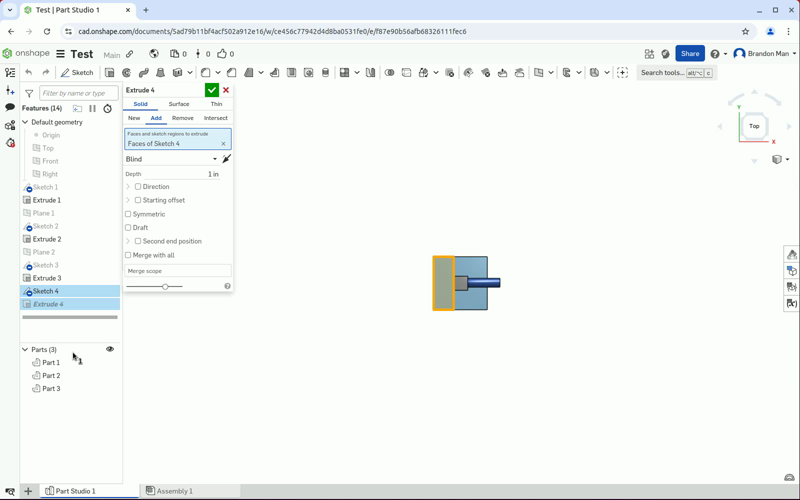
mouse_move(143, 106)
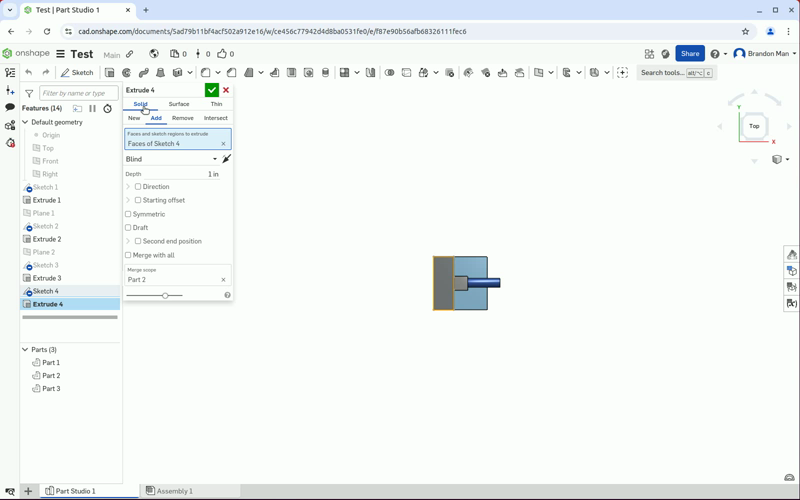
click(143, 106)
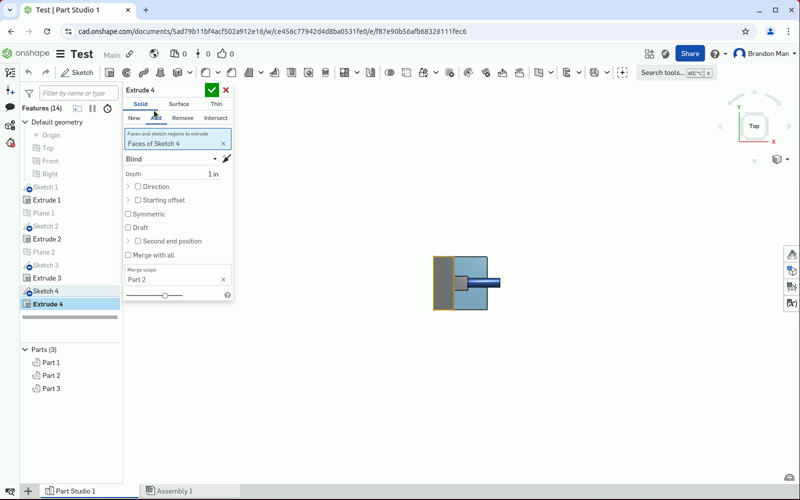
mouse_move(186, 120)
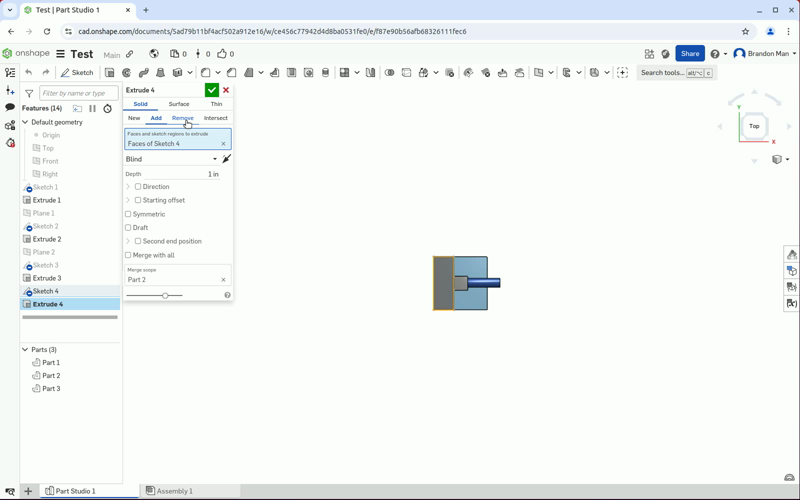
click(186, 120)
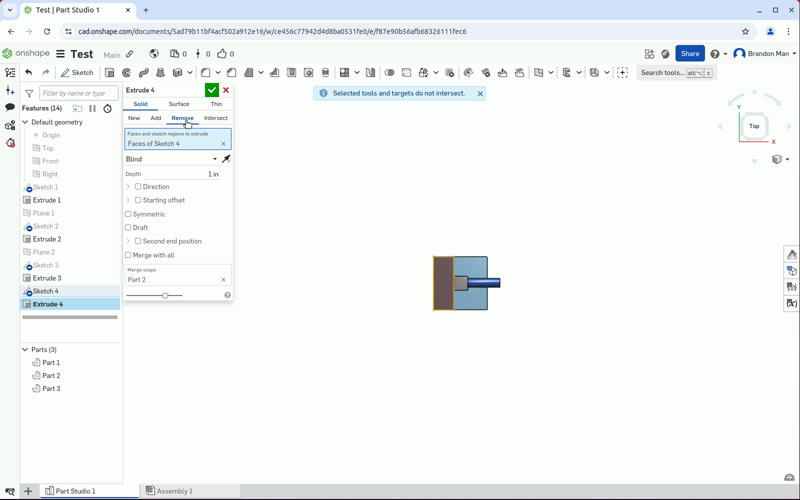
key(tab, 4)
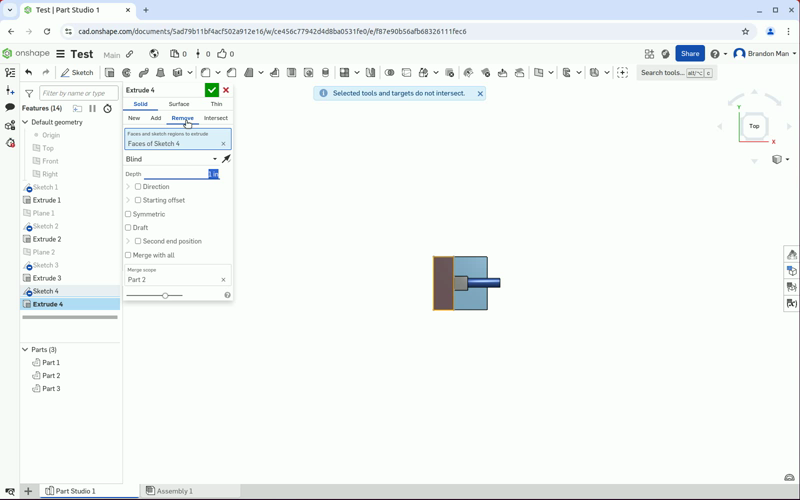
text(5.536)
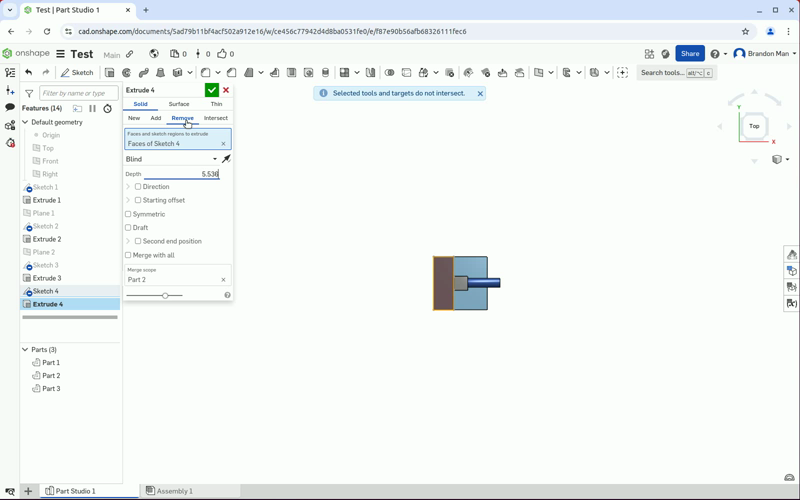
key(tab, 6)
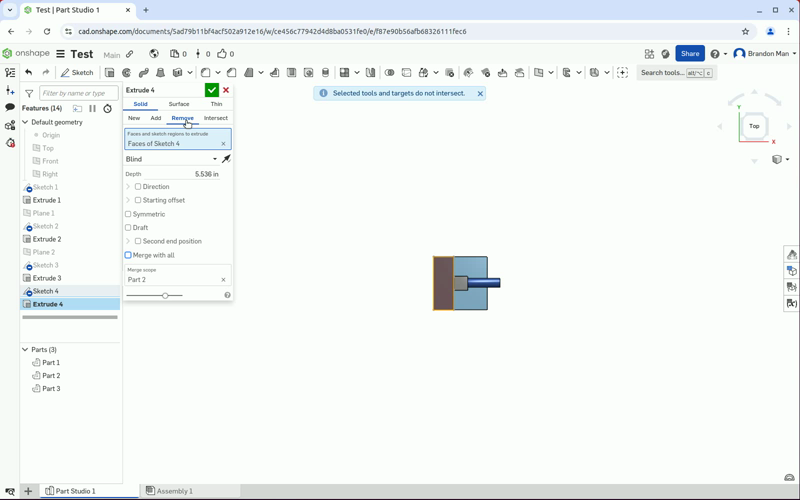
key(space)
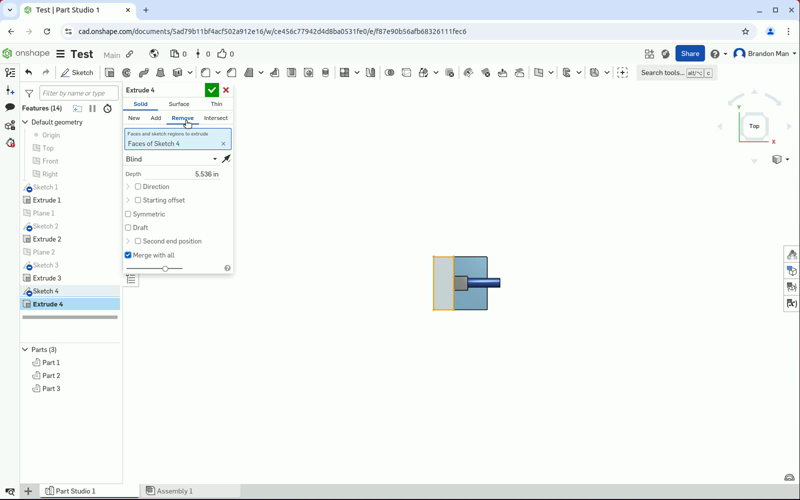
key(enter)
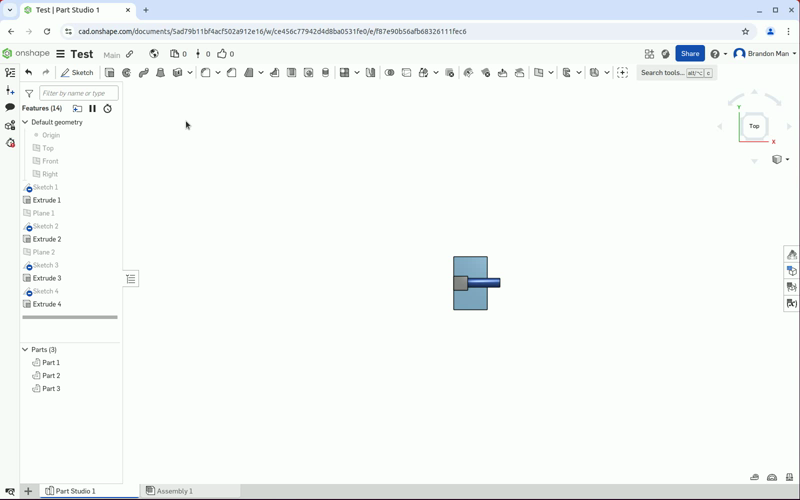
key(shift+h)
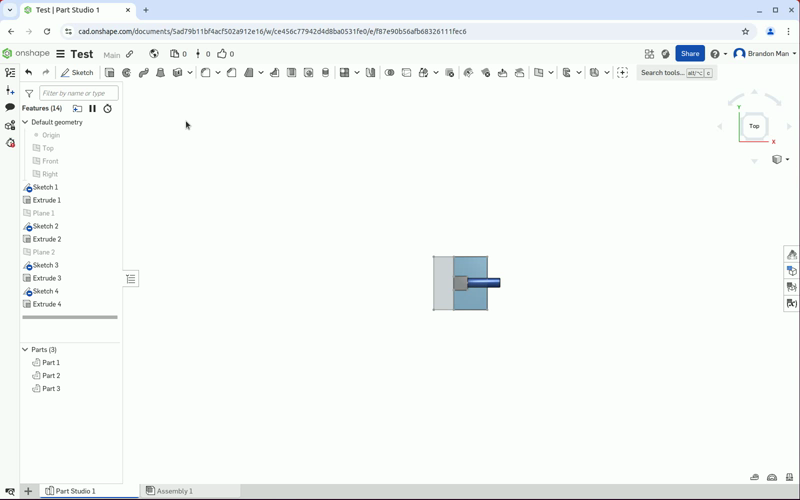
key(shift+h)
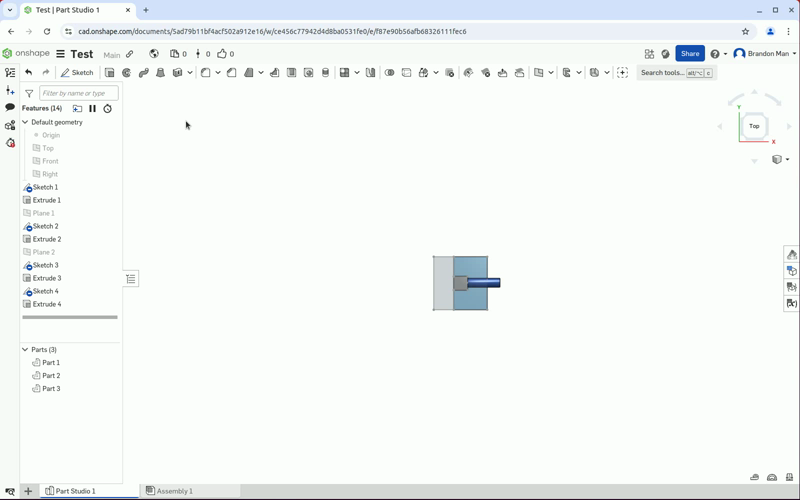
key(shift+7)
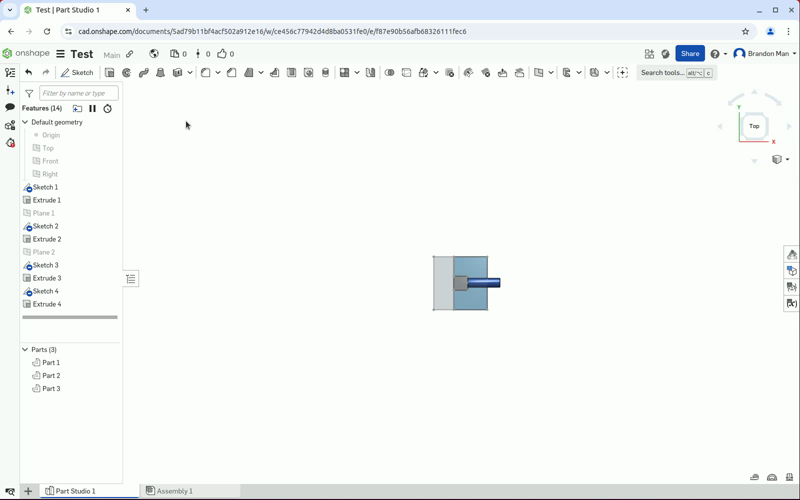
key(up, 3)
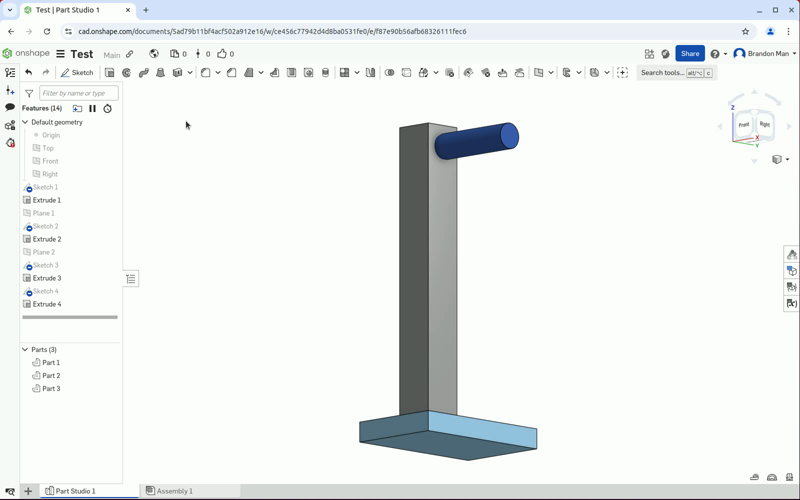
key(left, 3)
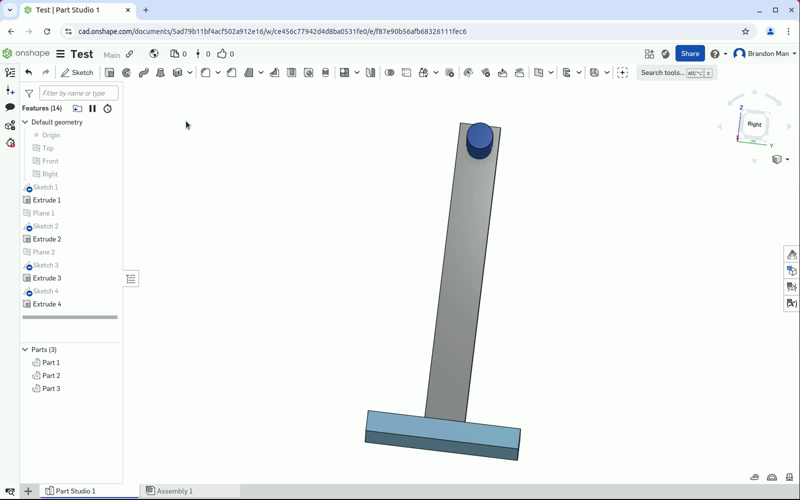
key(right, 3)
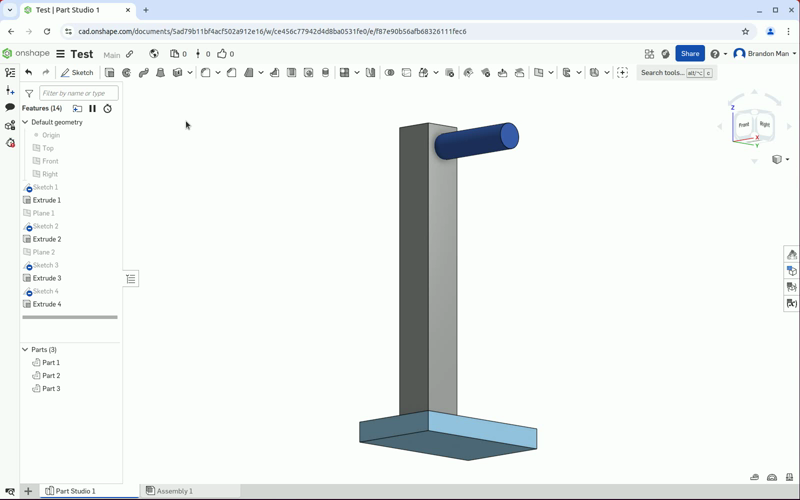
key(down, 3)
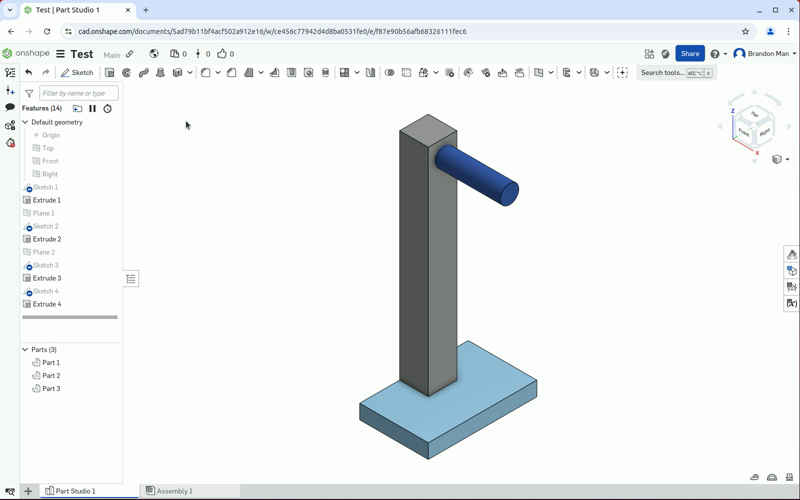
mouse_move(73, 189)
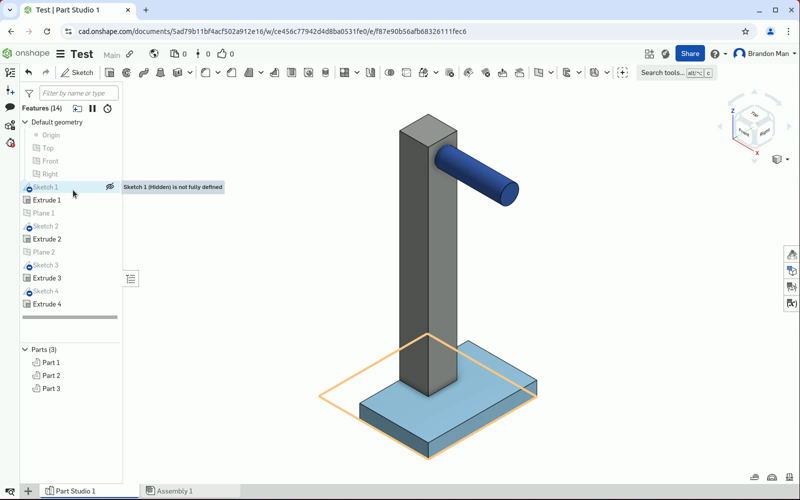
click(73, 189)